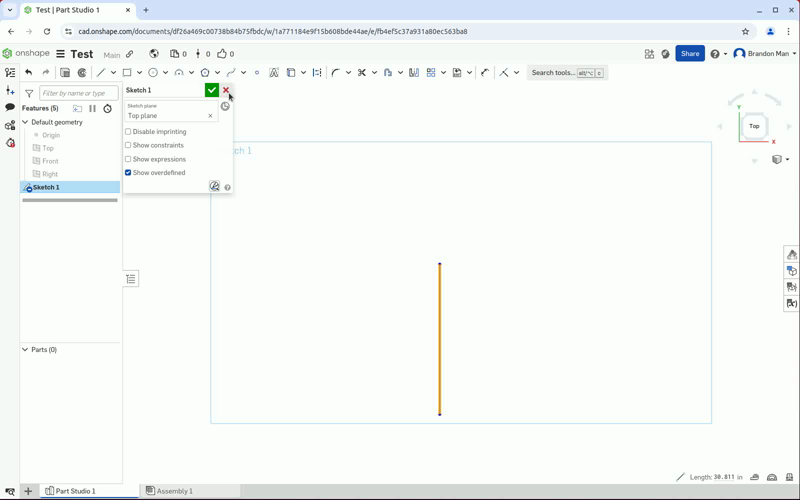
key(shift+h)
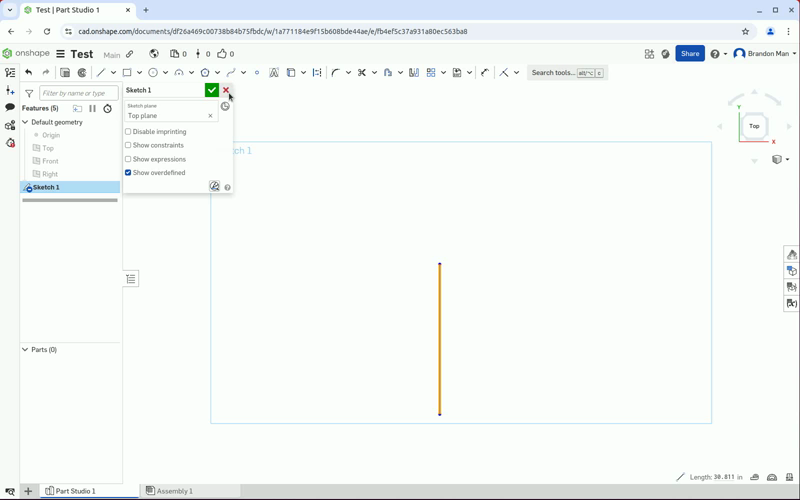
key(shift+s)
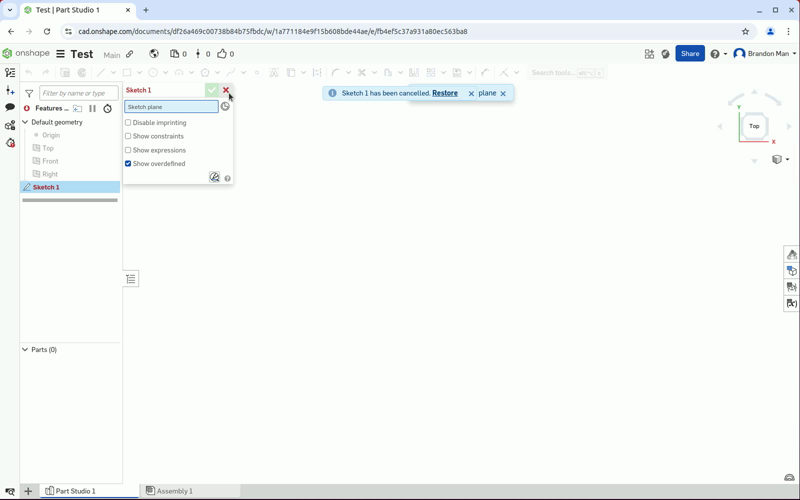
mouse_move(73, 150)
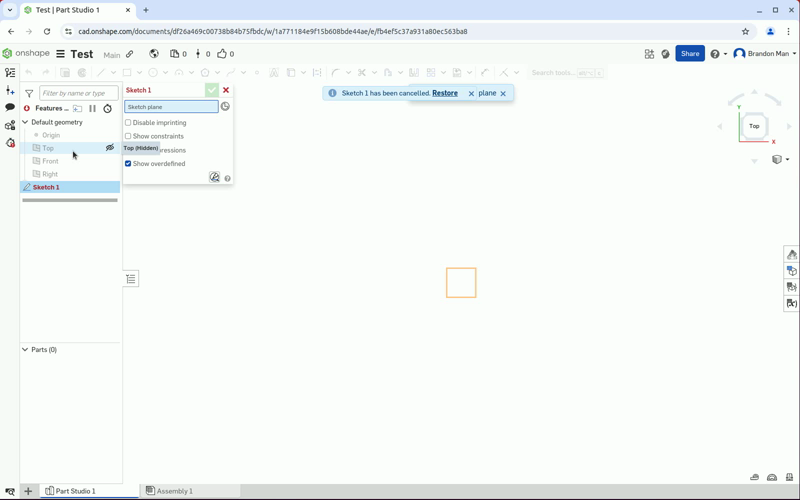
click(73, 150)
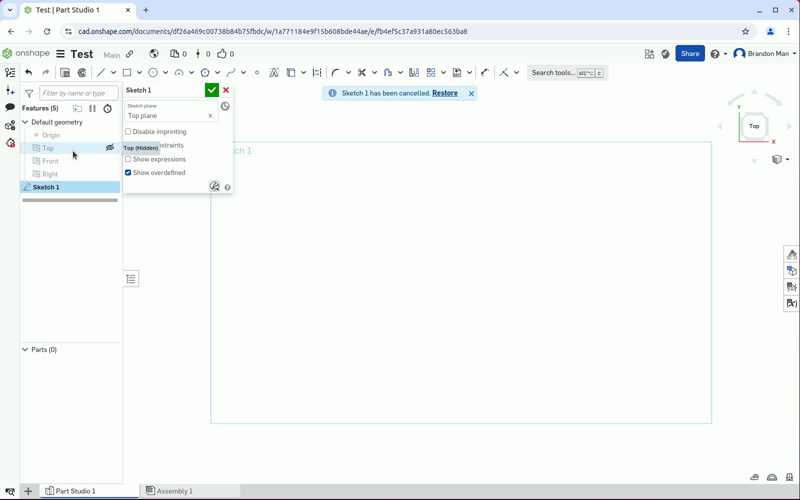
mouse_move(73, 352)
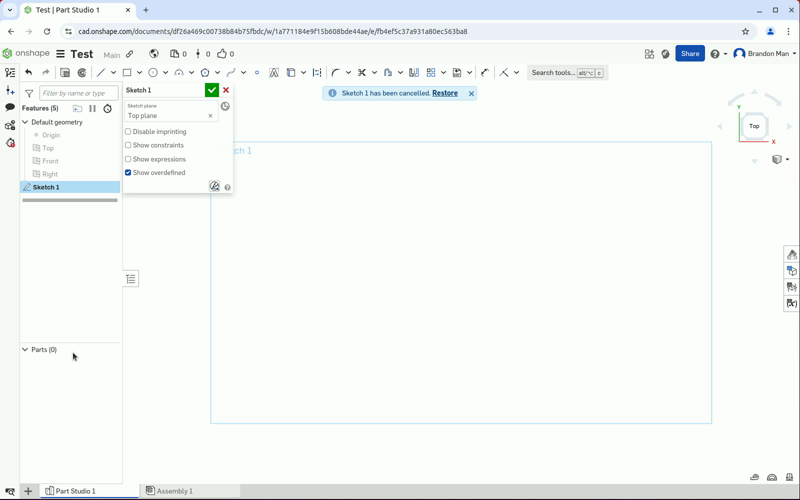
key(y)
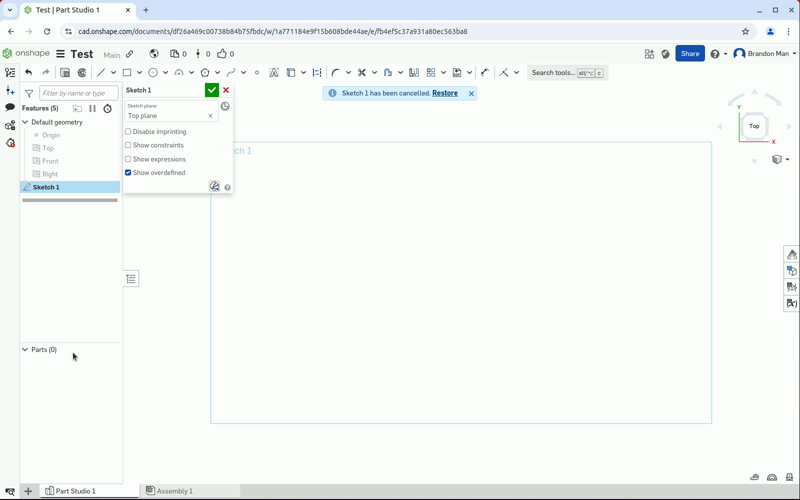
key(a)
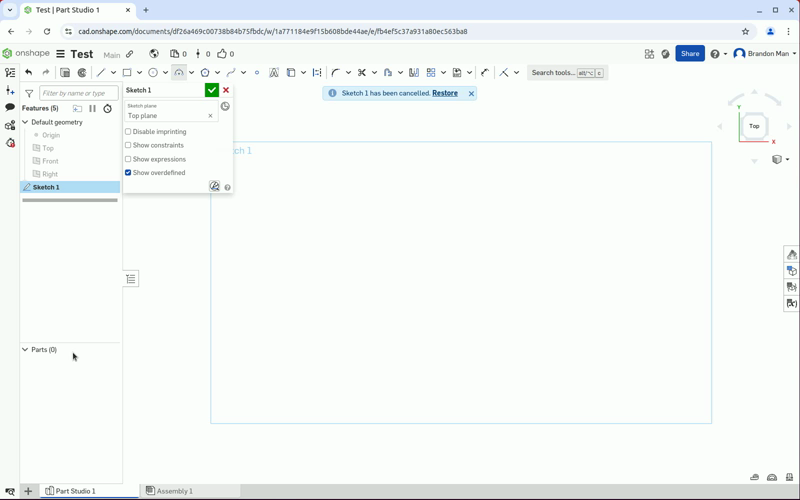
key_down(shift)
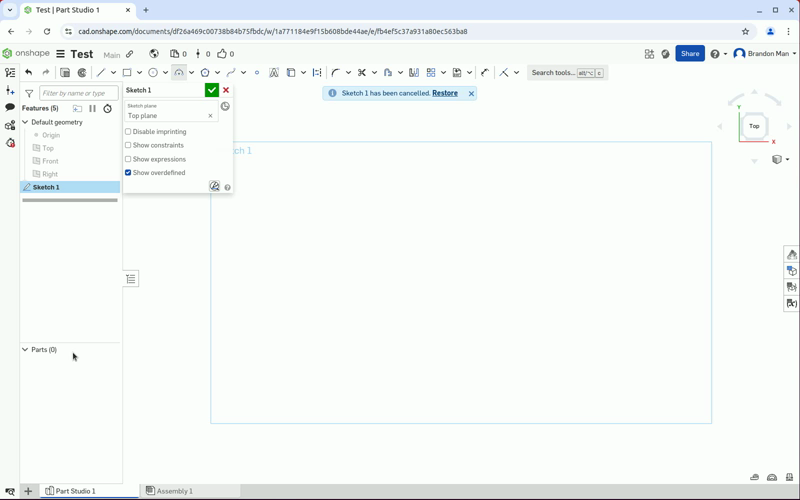
mouse_move(348, 318)
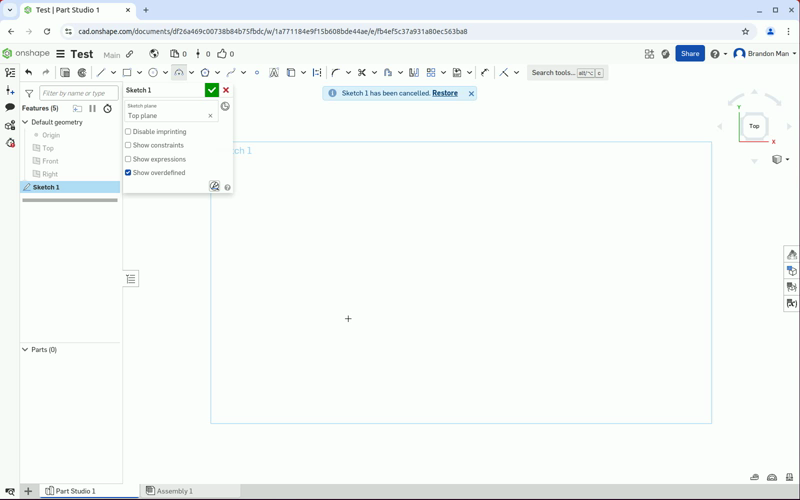
click(348, 318)
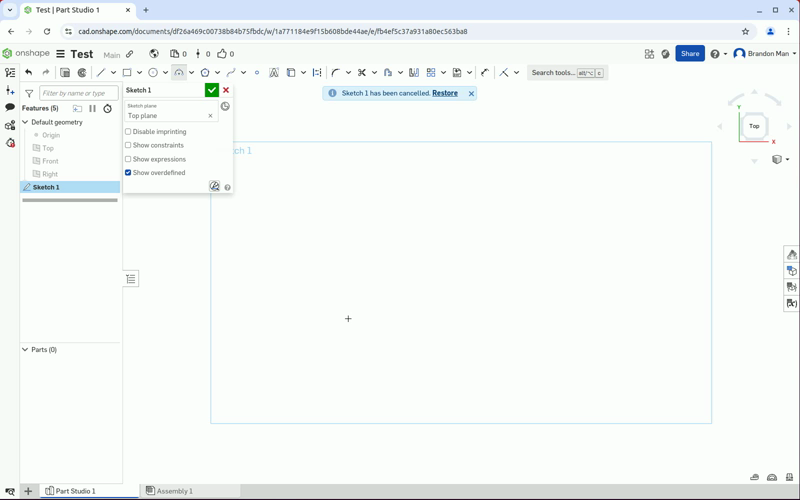
key_up(shift)
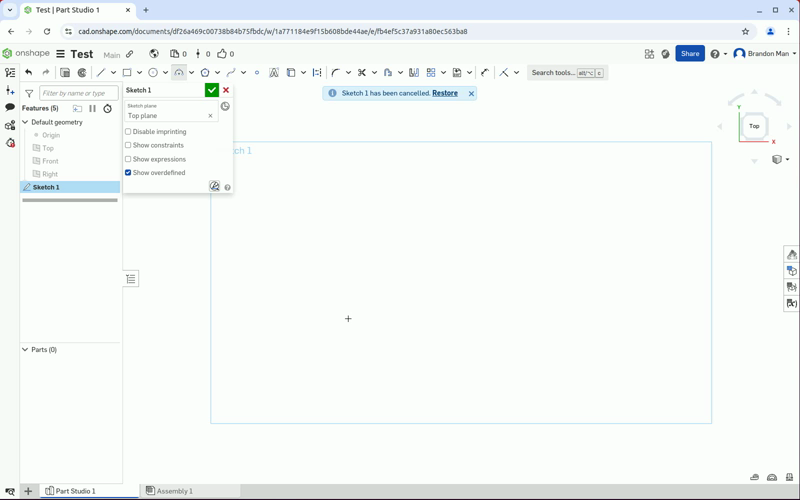
key_down(shift)
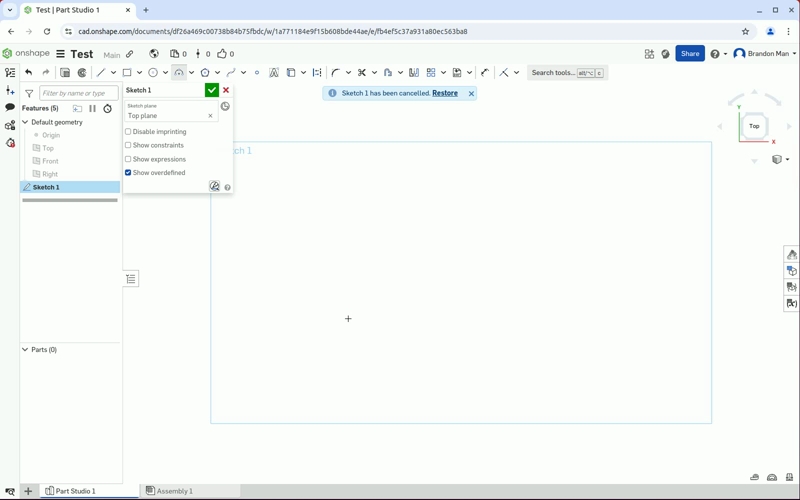
mouse_move(368, 337)
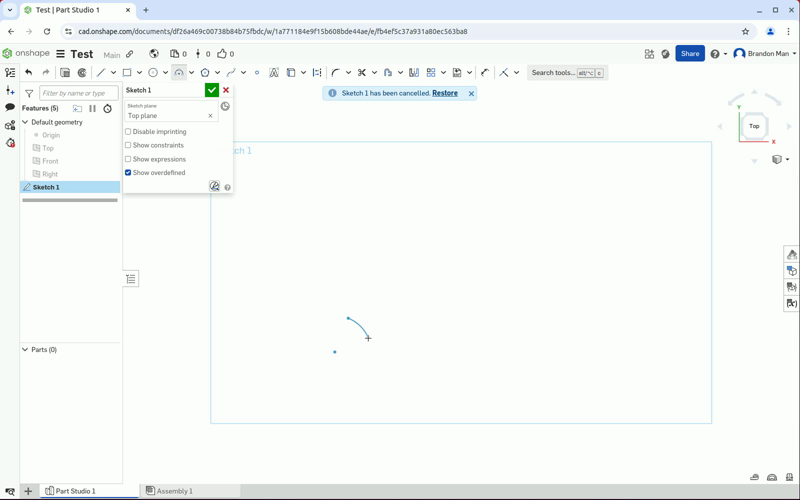
click(368, 337)
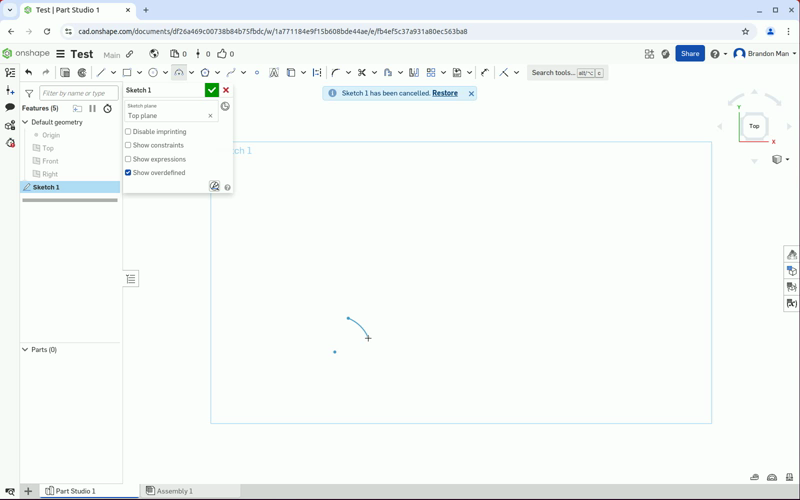
mouse_move(353, 332)
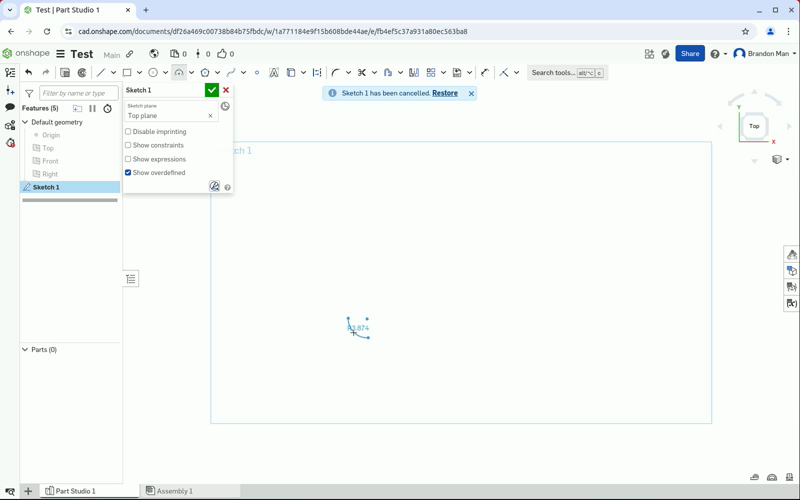
click(353, 332)
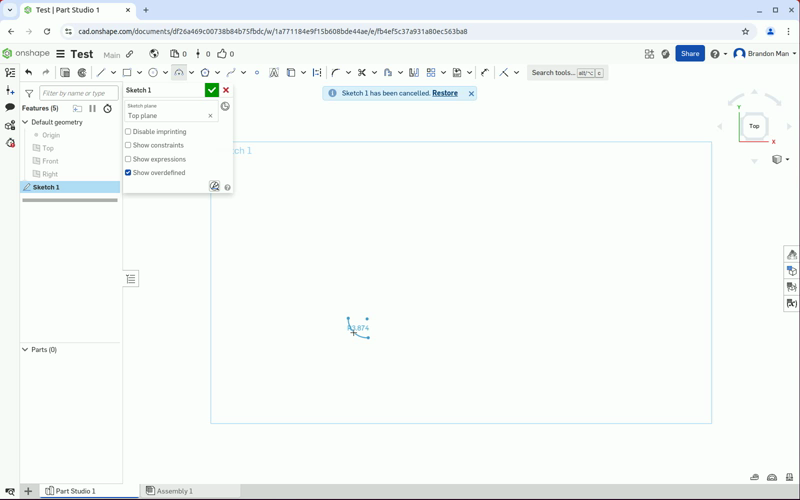
key_up(shift)
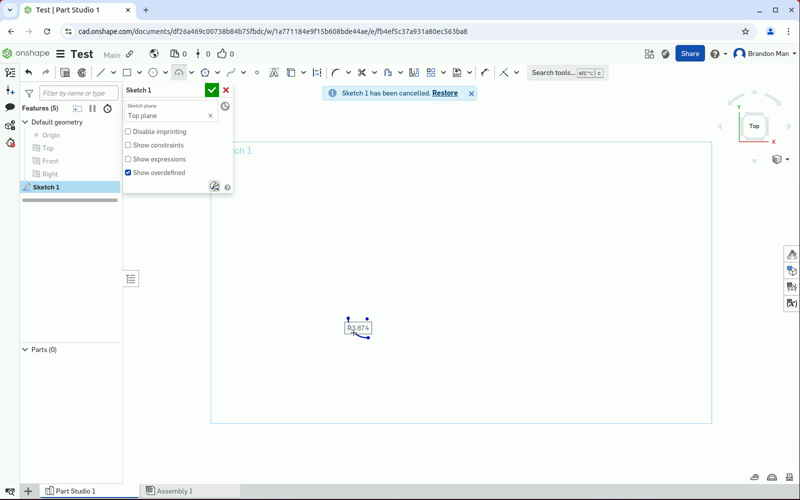
key(esc)
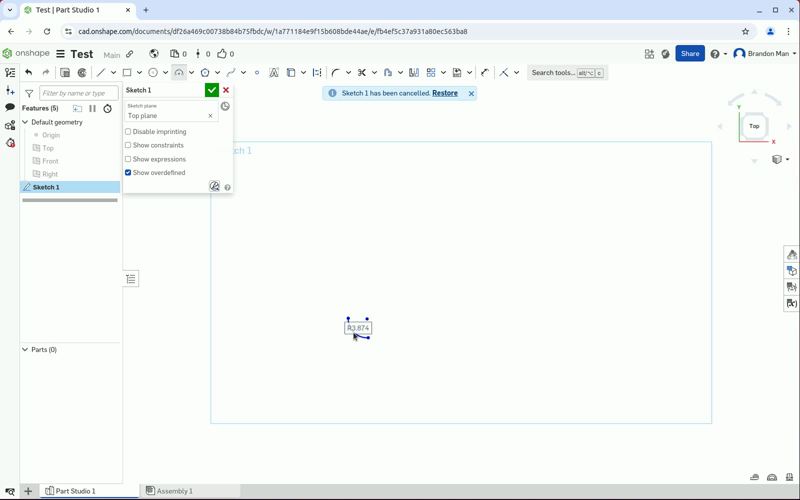
key(l)
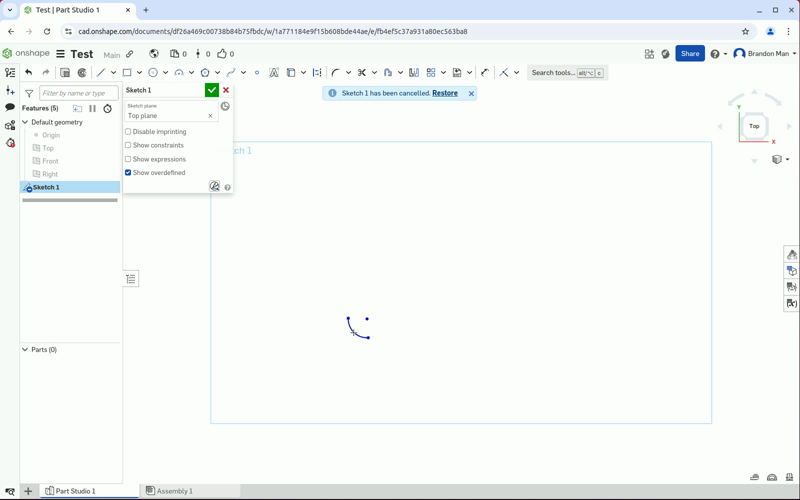
mouse_move(368, 337)
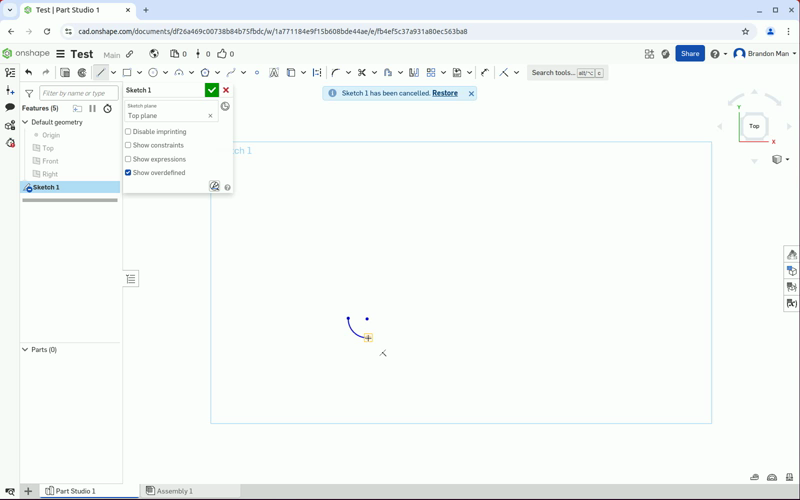
click(368, 337)
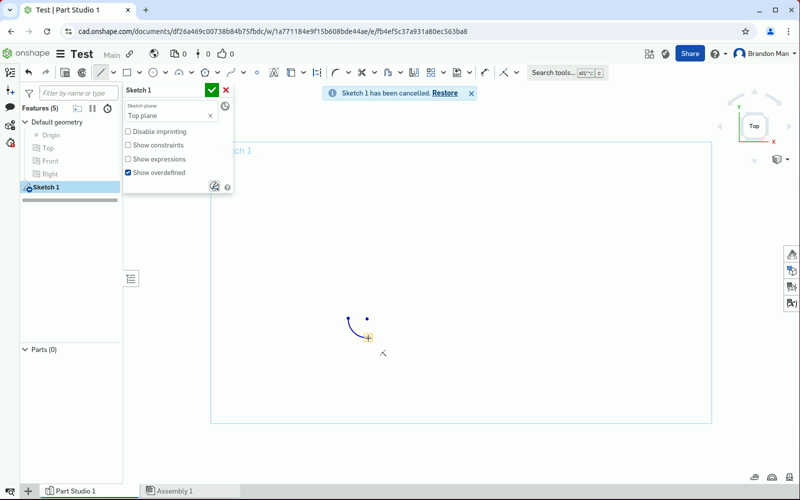
key_down(shift)
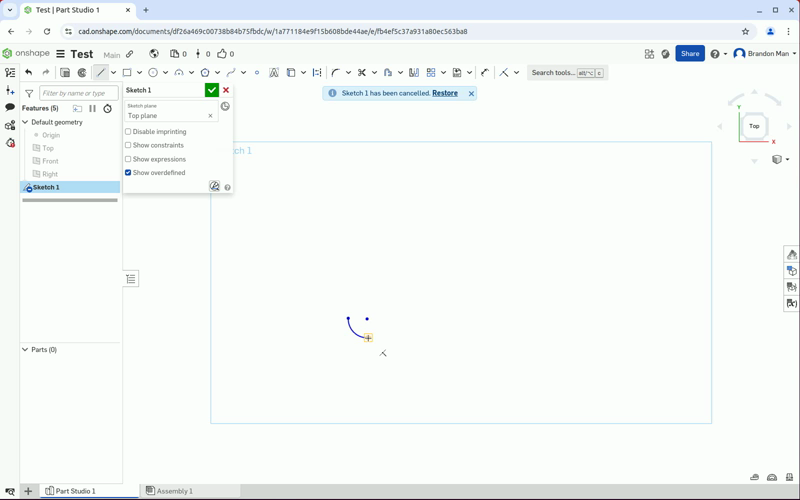
mouse_move(398, 337)
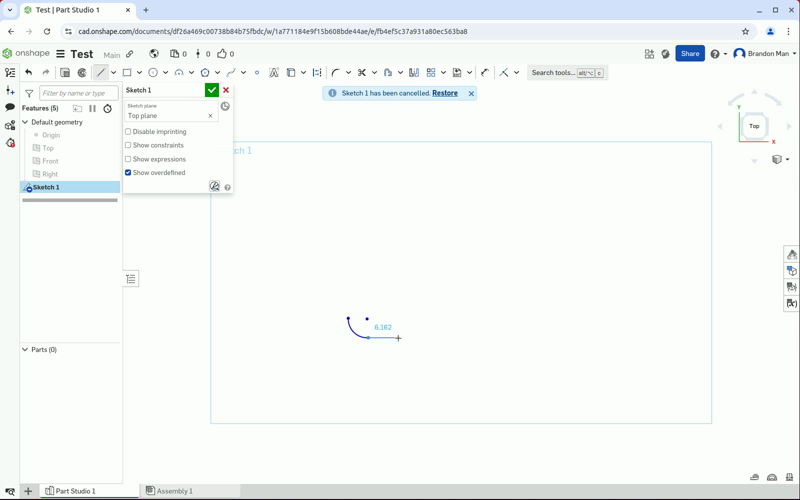
mouse_move(368, 324)
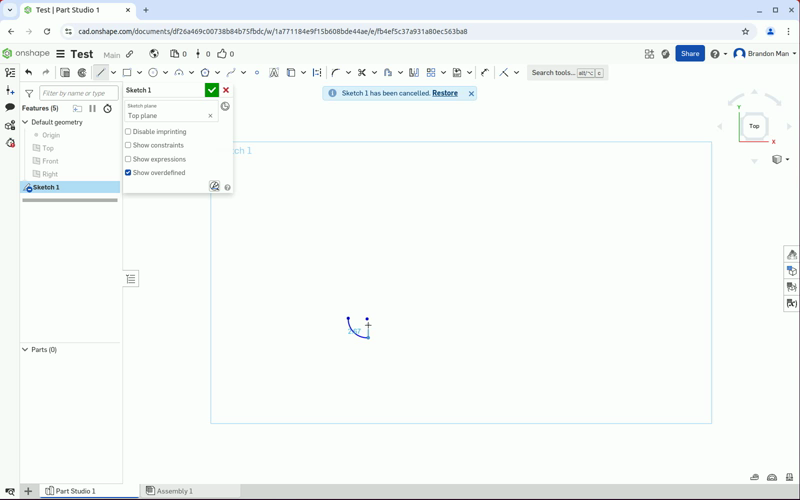
click(368, 324)
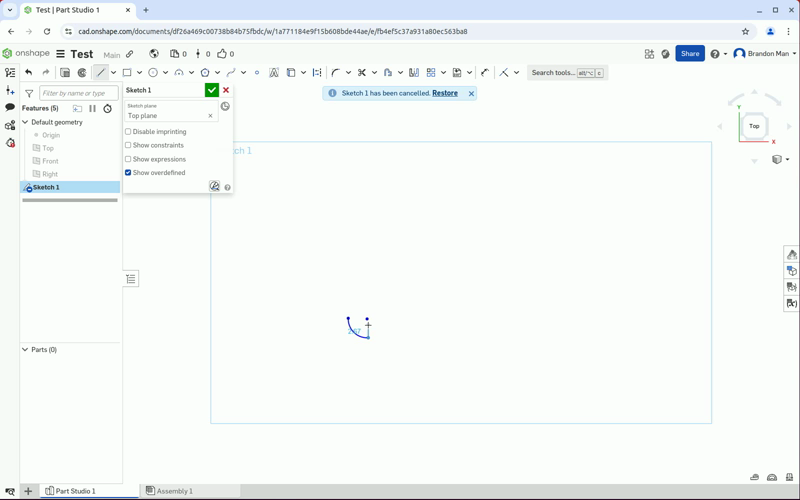
key_up(shift)
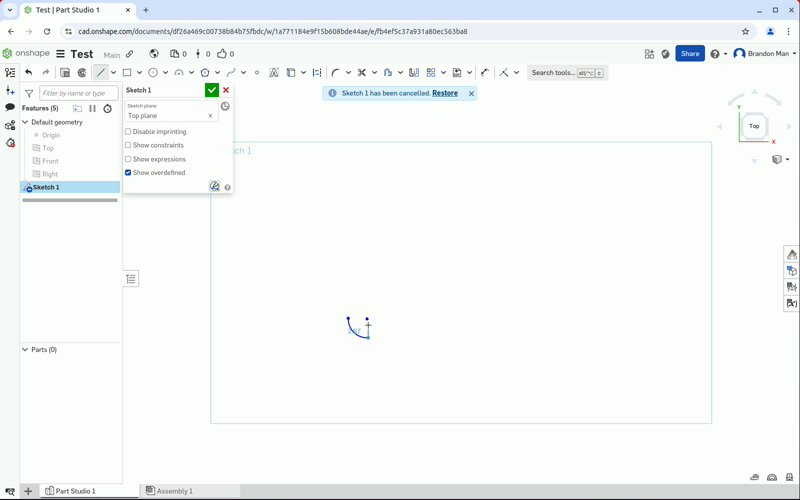
key(esc)
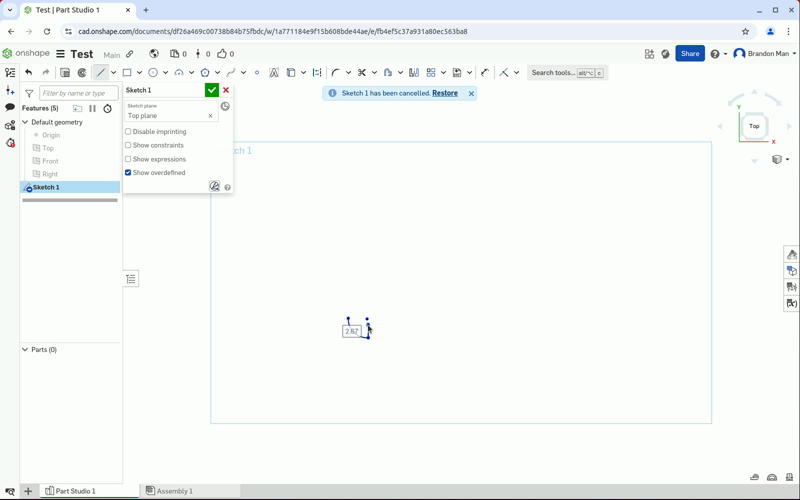
key(a)
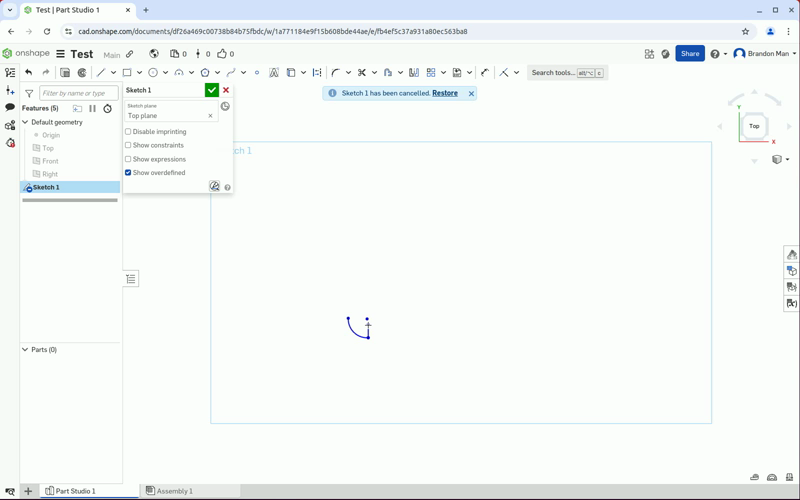
mouse_move(368, 324)
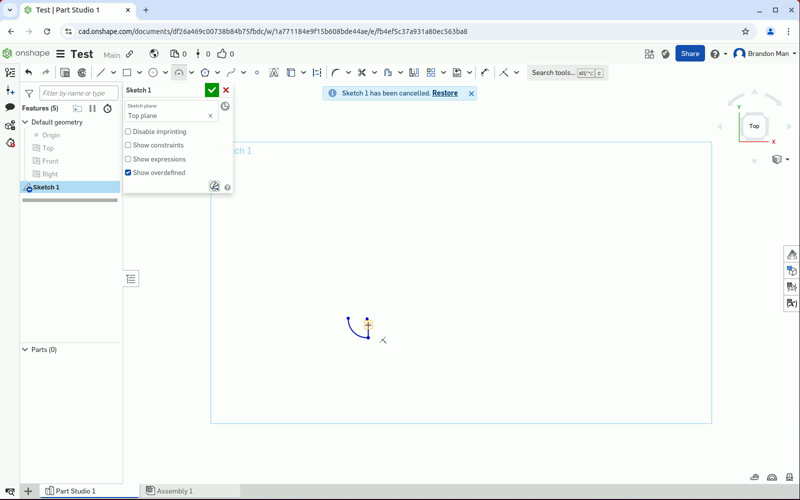
click(368, 324)
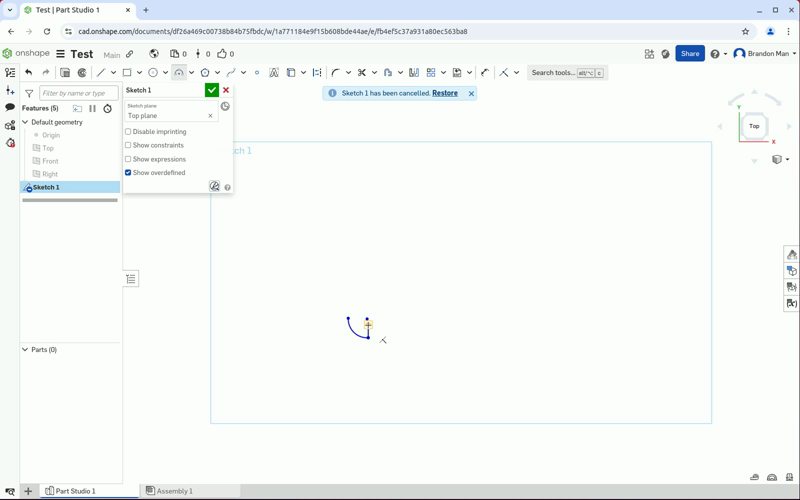
key_down(shift)
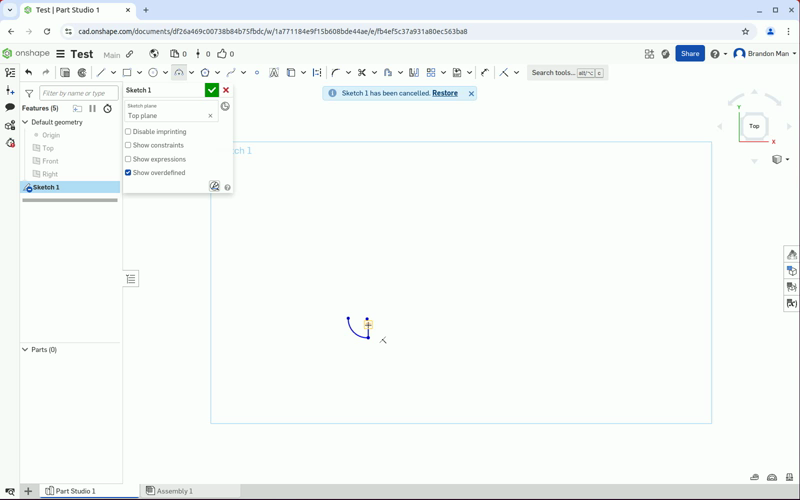
mouse_move(368, 311)
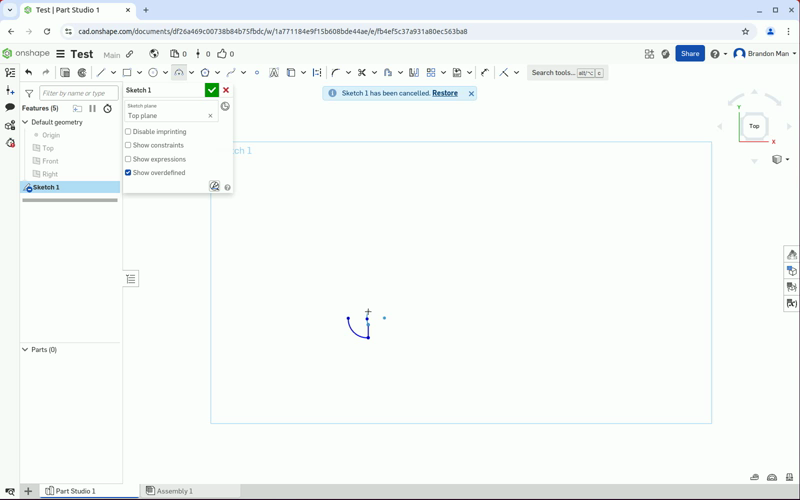
click(368, 311)
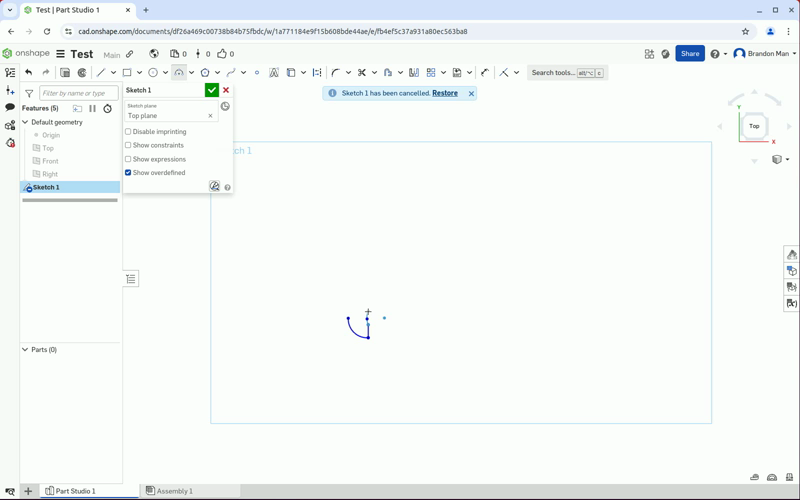
mouse_move(361, 318)
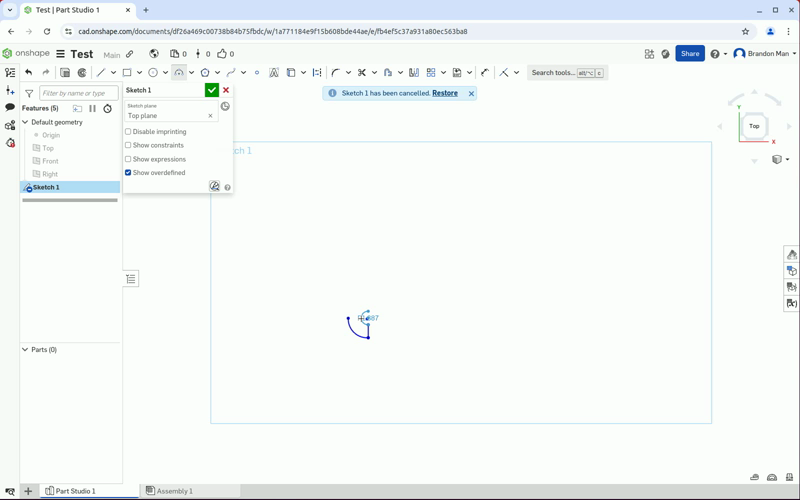
click(361, 318)
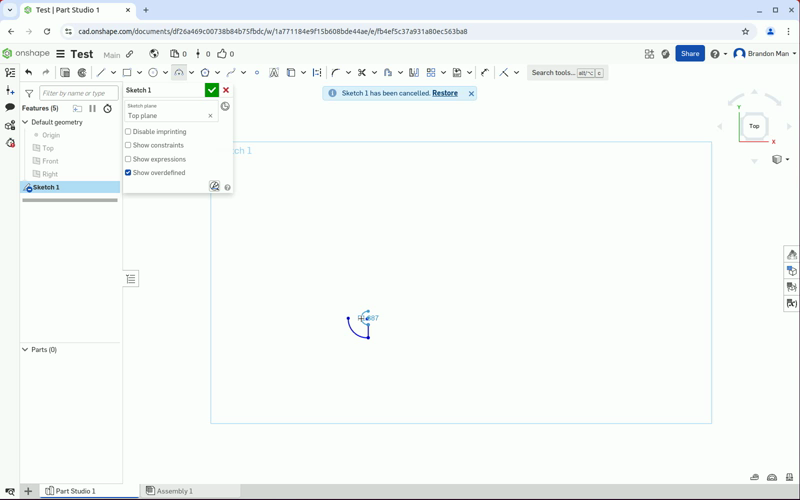
key_up(shift)
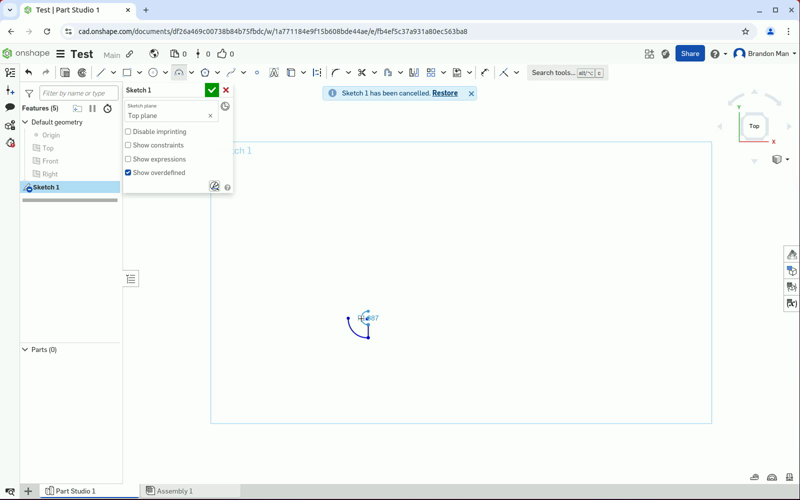
key(esc)
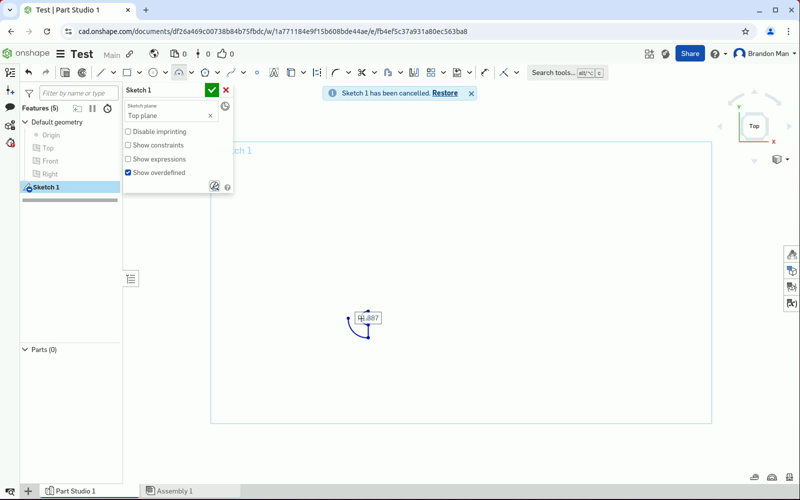
key(l)
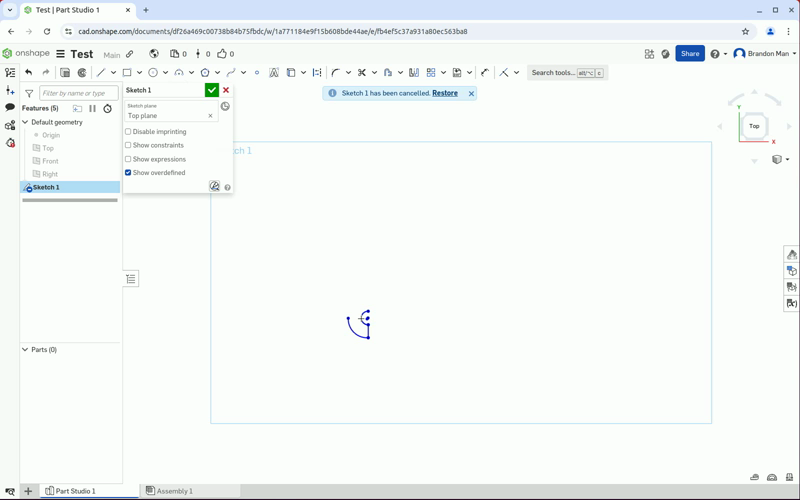
mouse_move(368, 311)
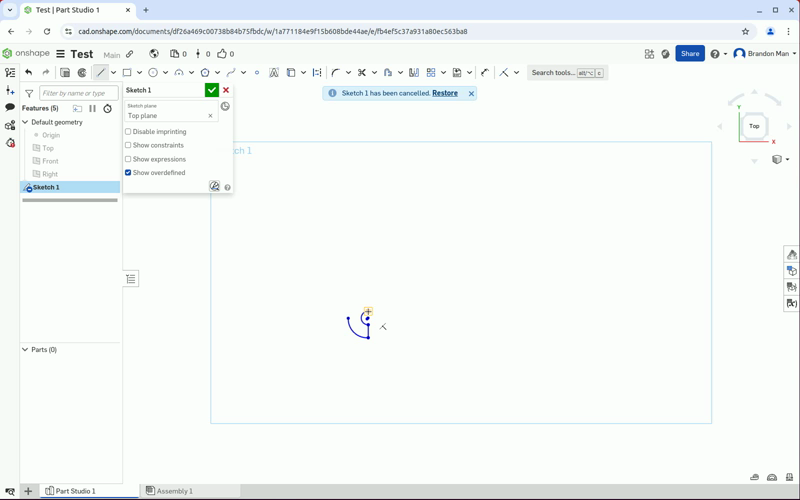
click(368, 311)
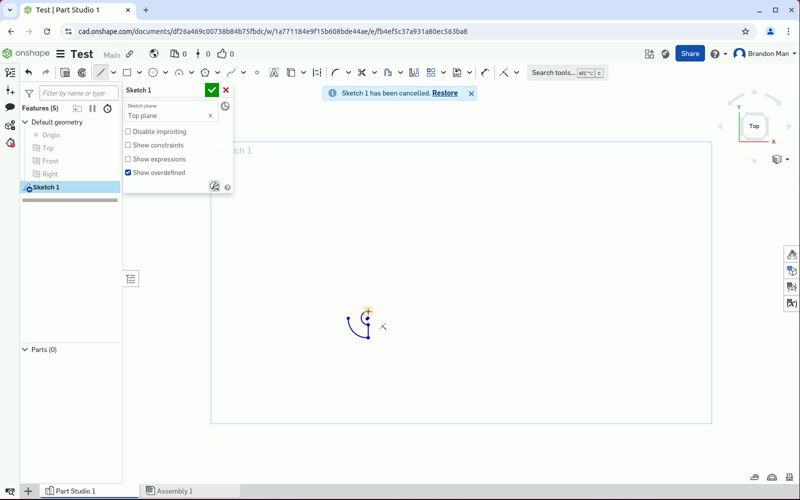
key_down(shift)
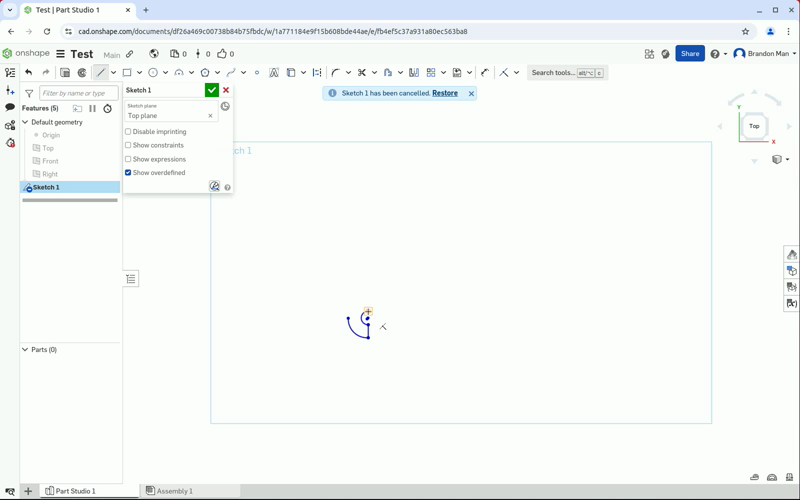
mouse_move(398, 311)
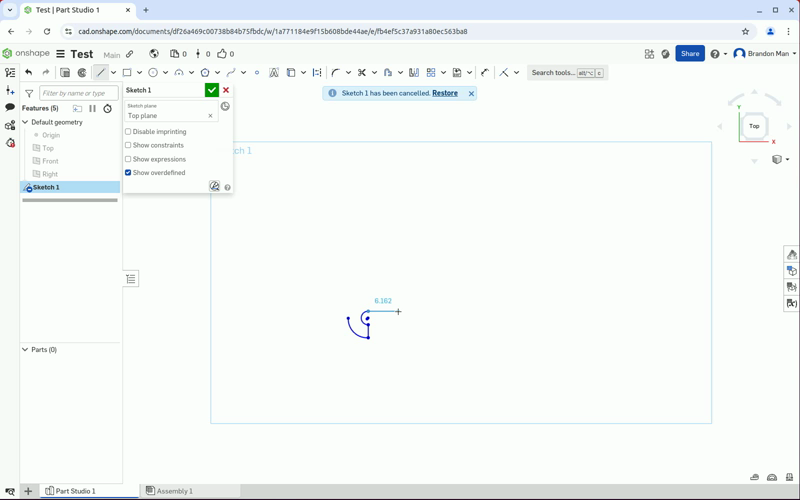
mouse_move(368, 255)
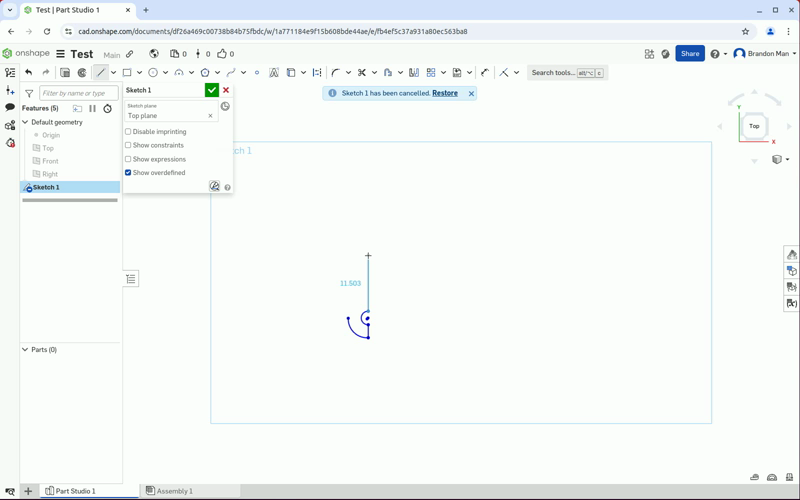
click(368, 255)
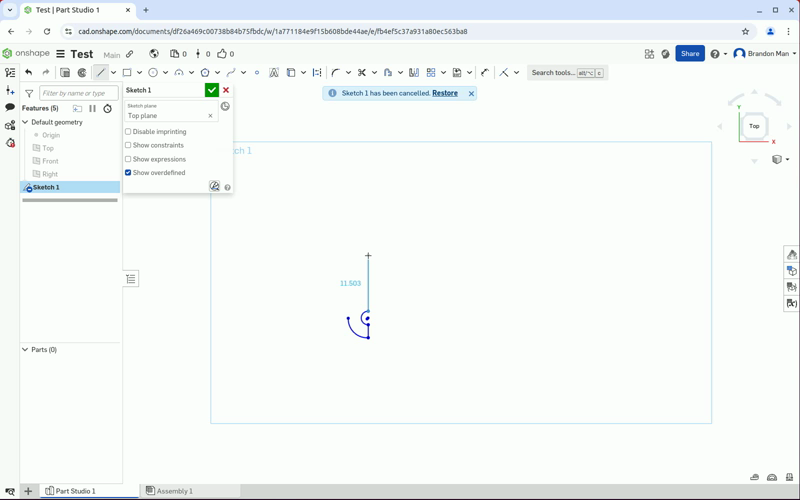
key_up(shift)
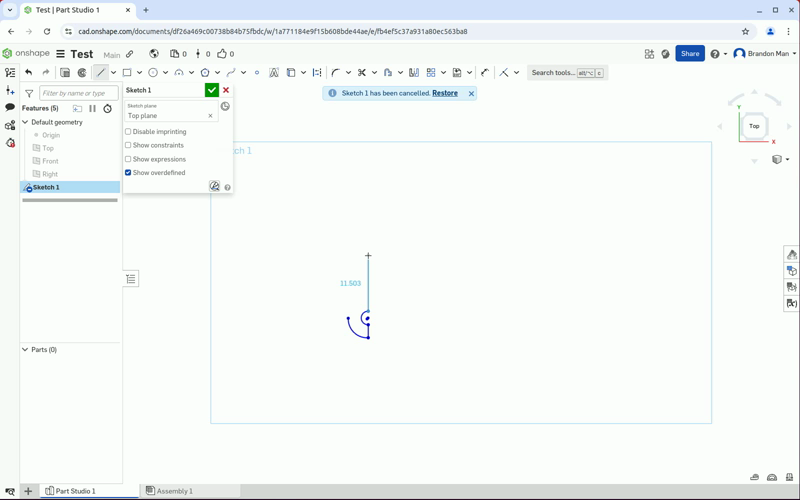
key(esc)
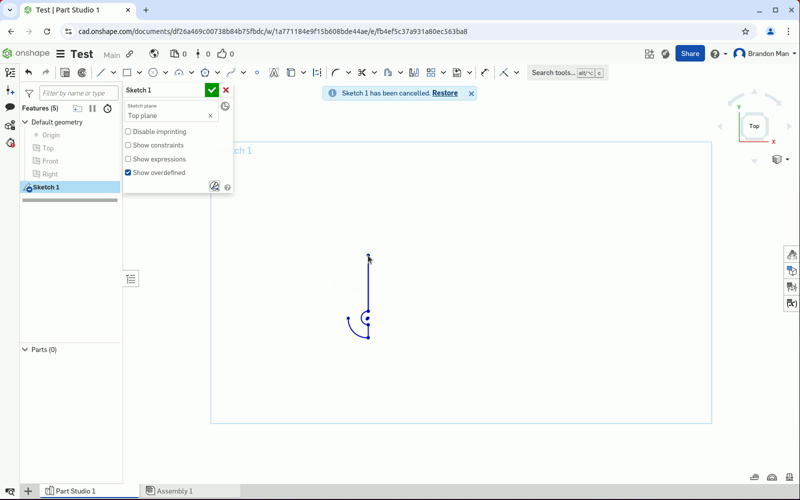
key(a)
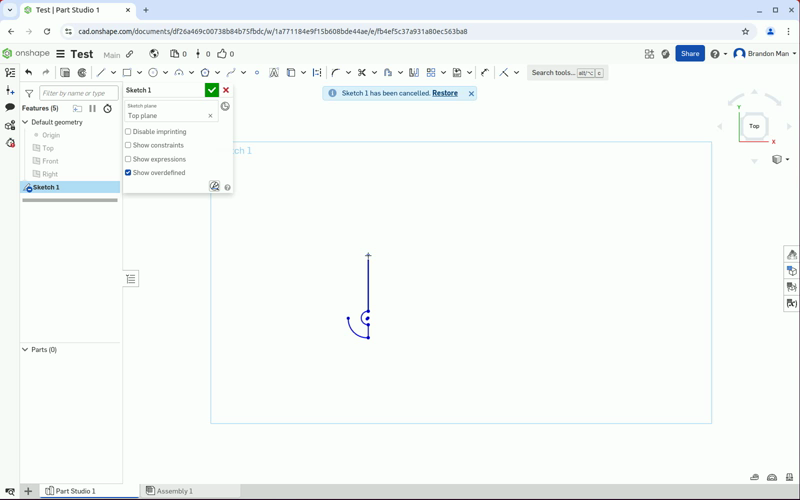
mouse_move(368, 255)
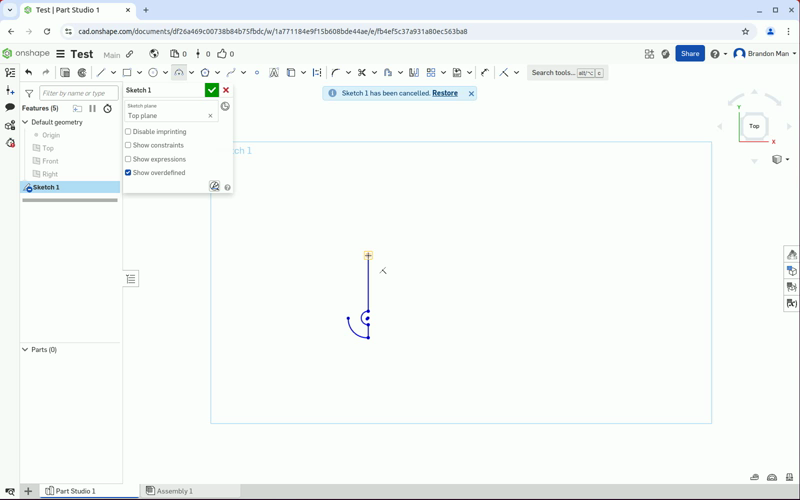
click(368, 255)
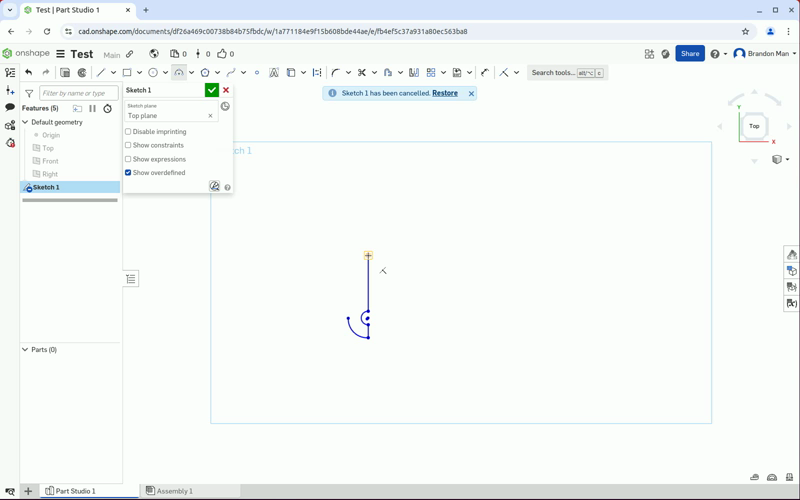
key_down(shift)
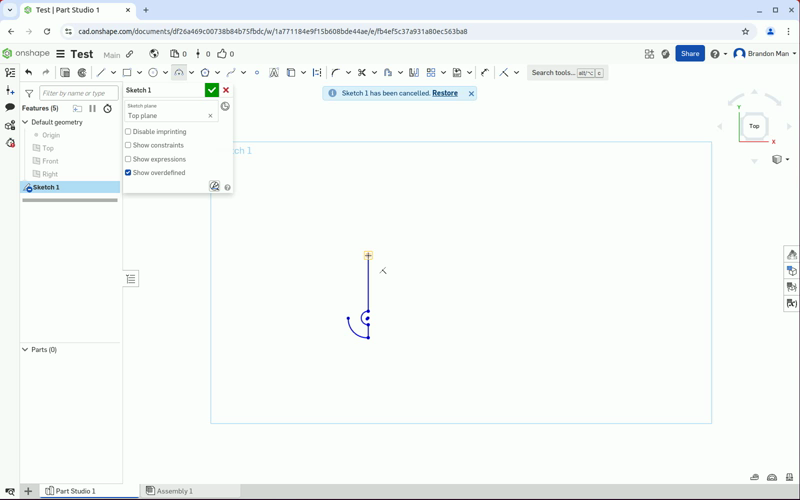
mouse_move(368, 241)
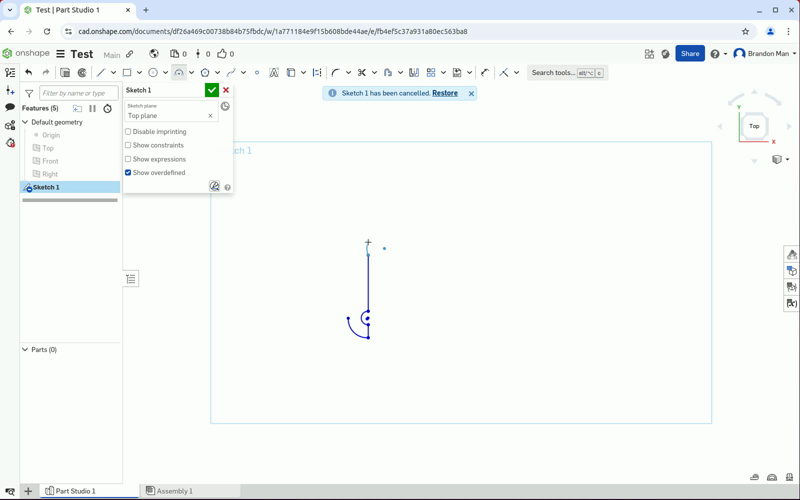
click(368, 241)
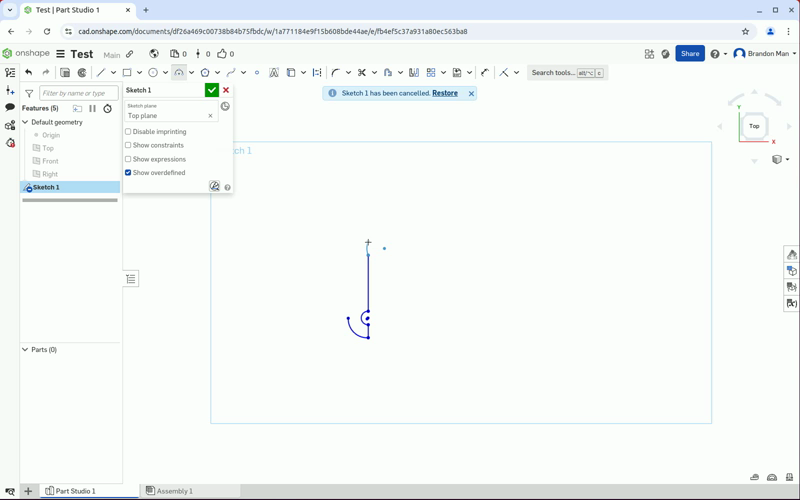
mouse_move(361, 248)
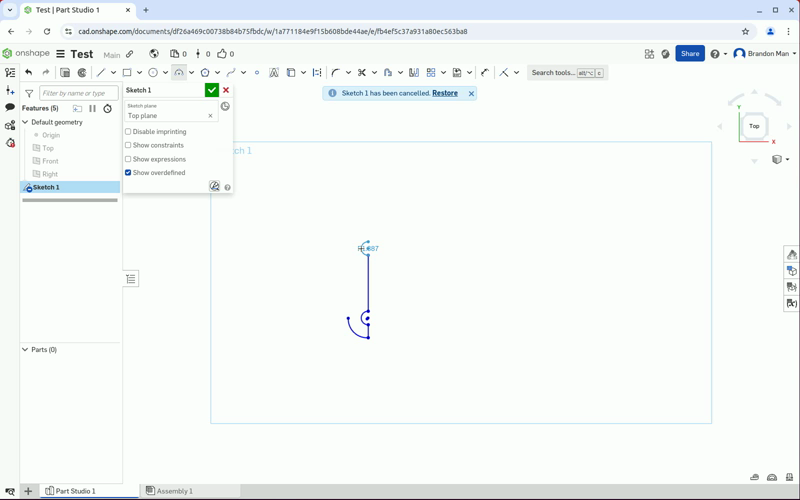
click(361, 248)
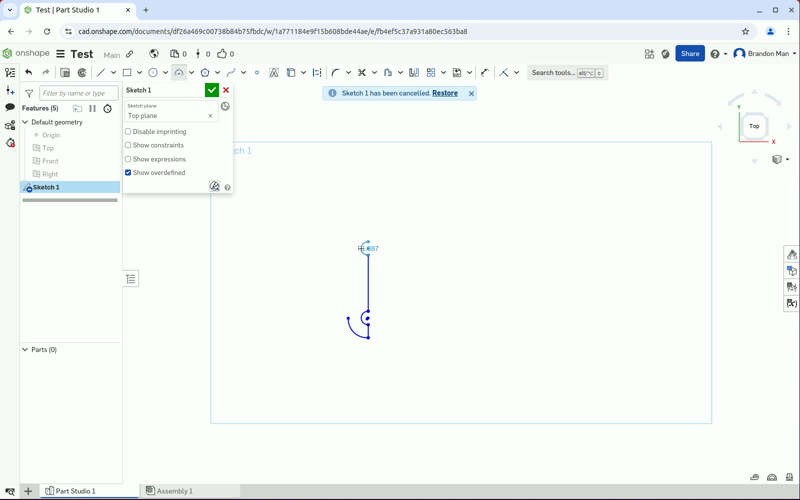
key_up(shift)
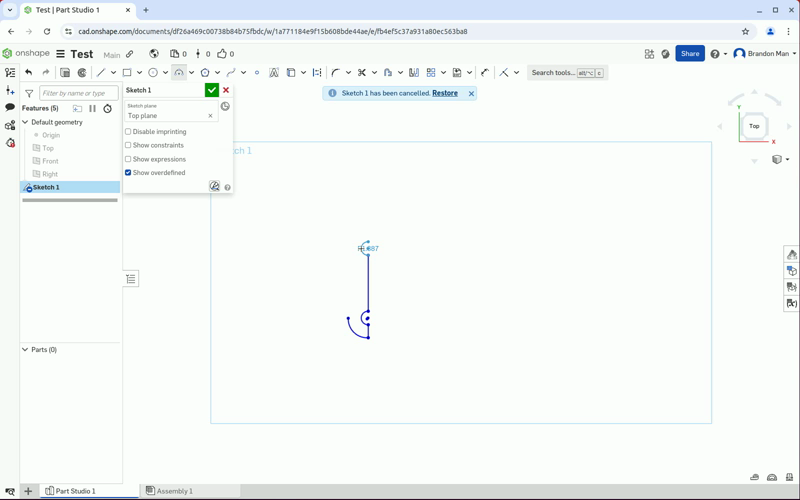
key(esc)
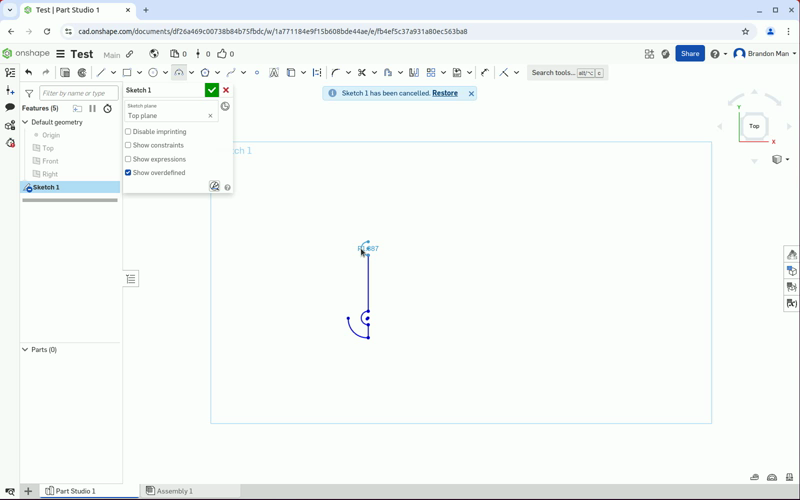
key(l)
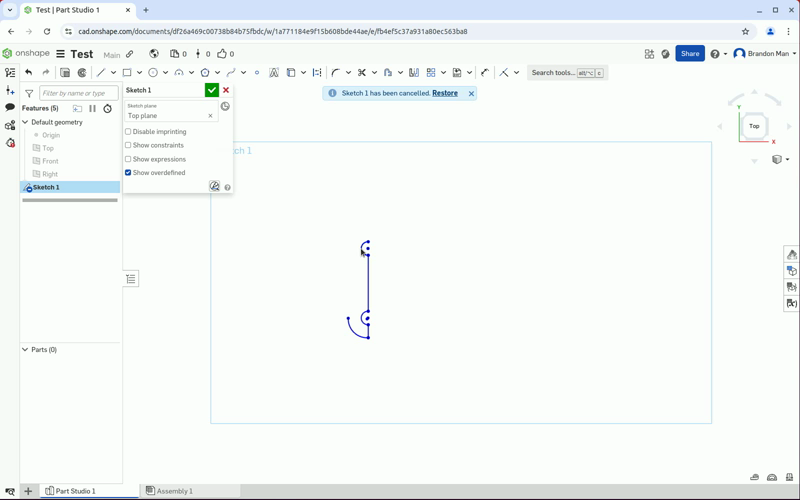
mouse_move(368, 241)
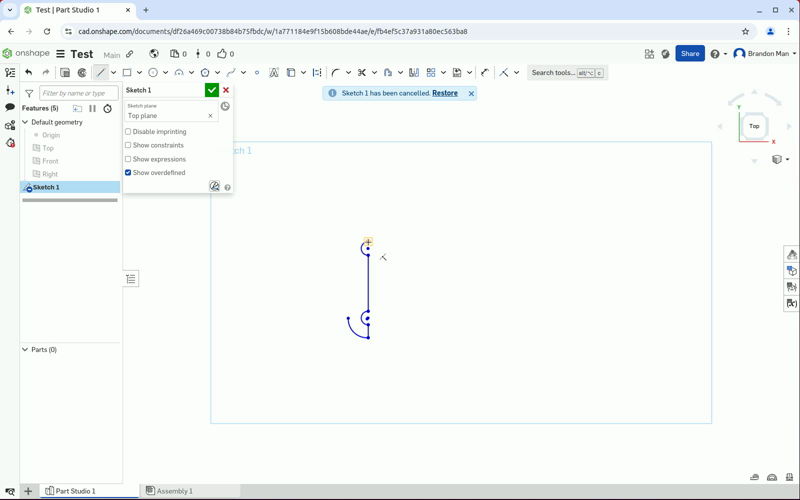
click(368, 241)
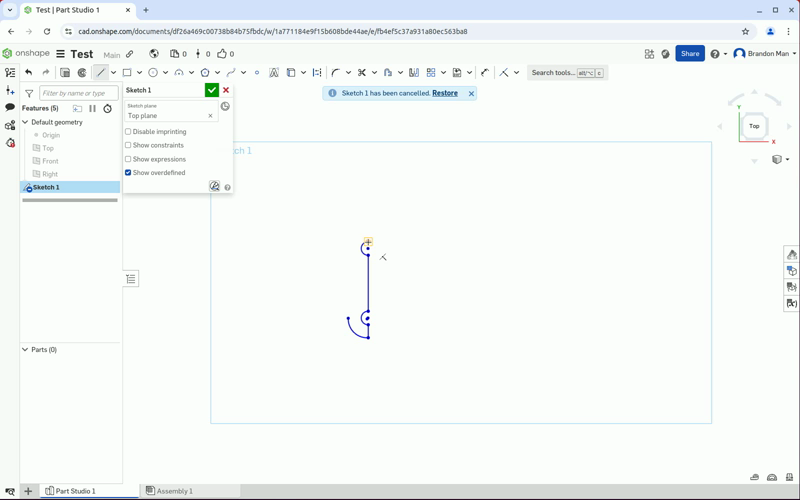
key_down(shift)
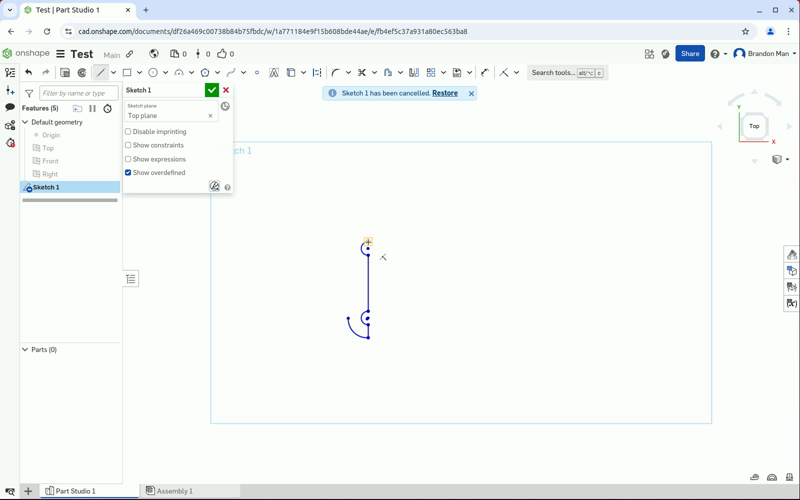
mouse_move(398, 241)
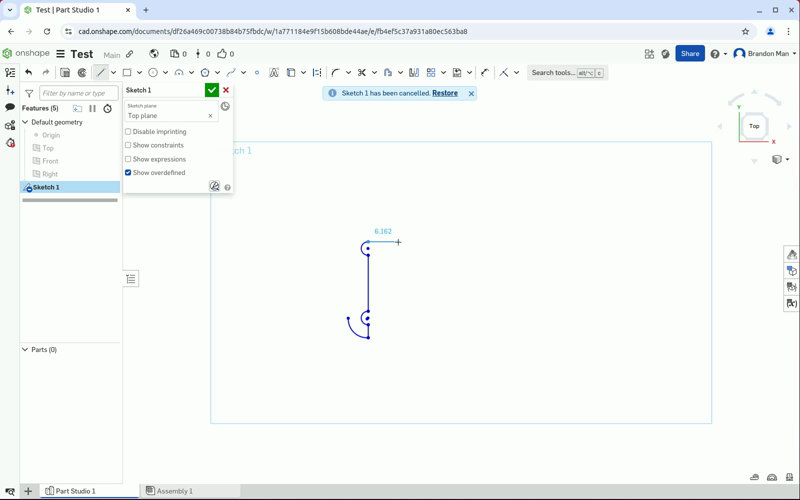
mouse_move(368, 228)
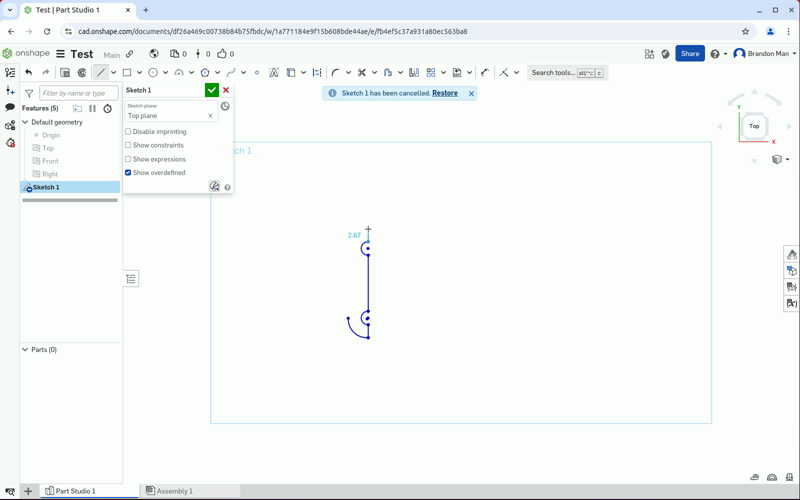
click(368, 228)
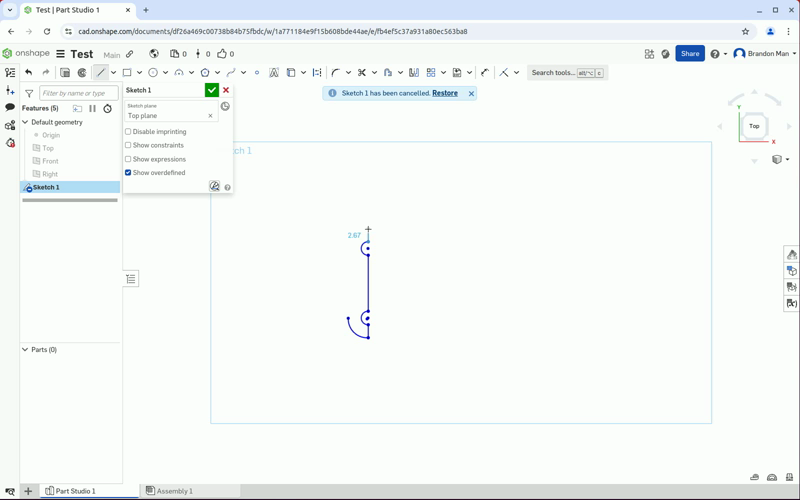
key_up(shift)
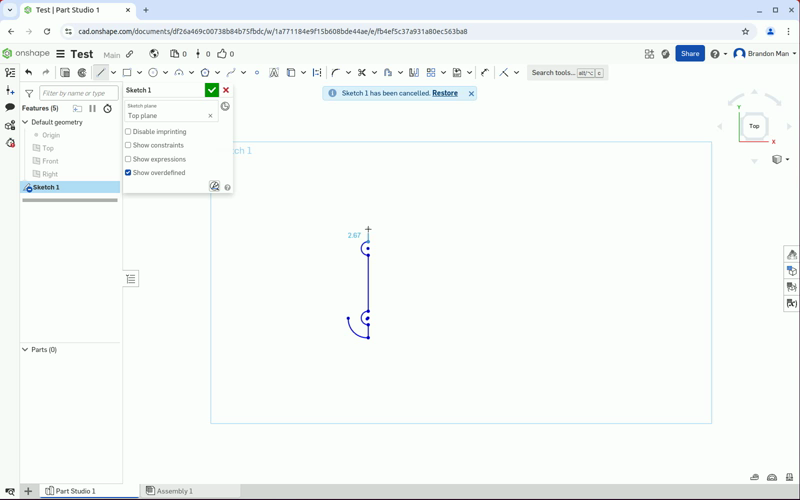
key(esc)
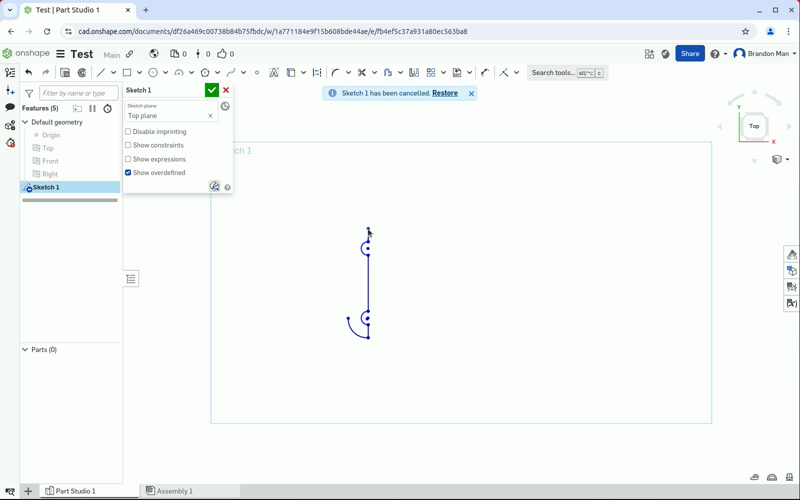
key(a)
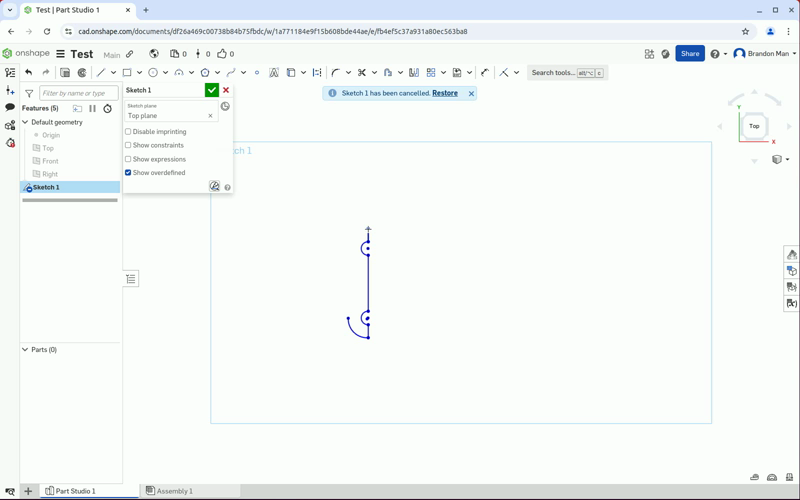
mouse_move(368, 228)
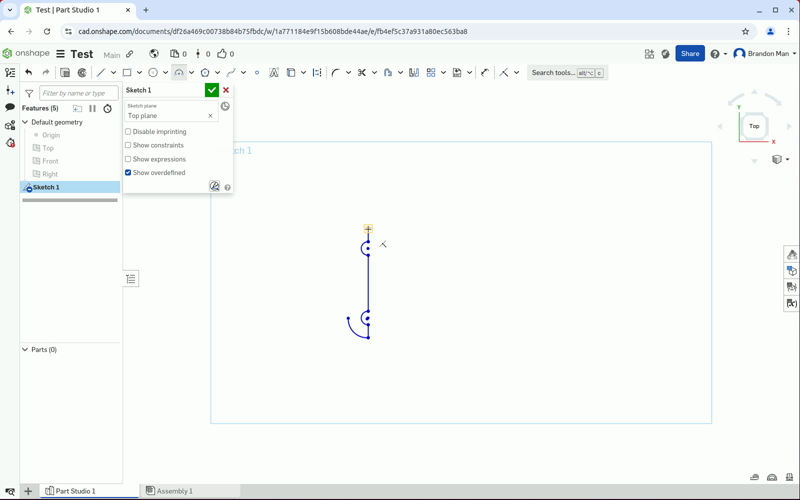
click(368, 228)
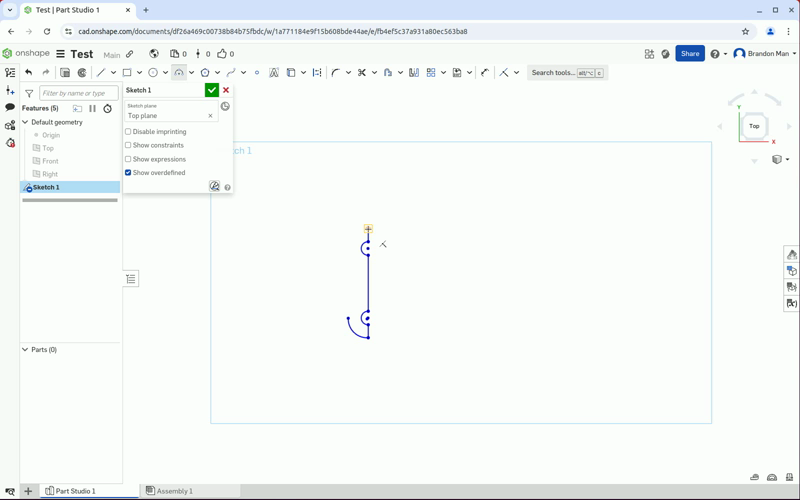
key_down(shift)
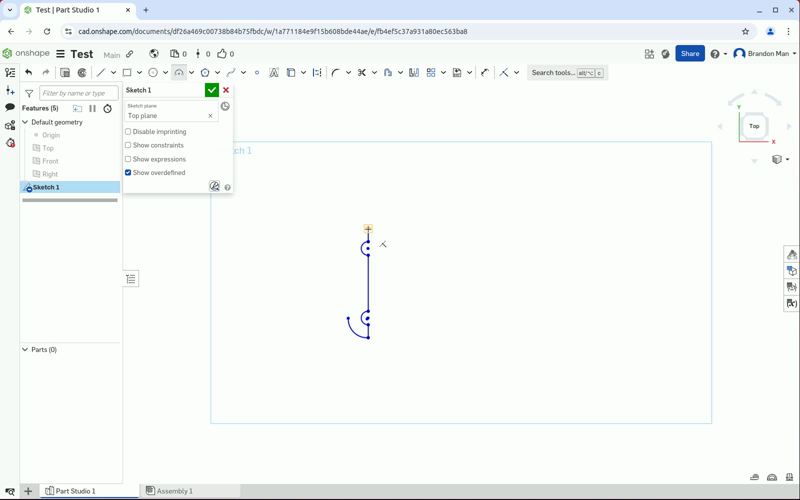
mouse_move(348, 248)
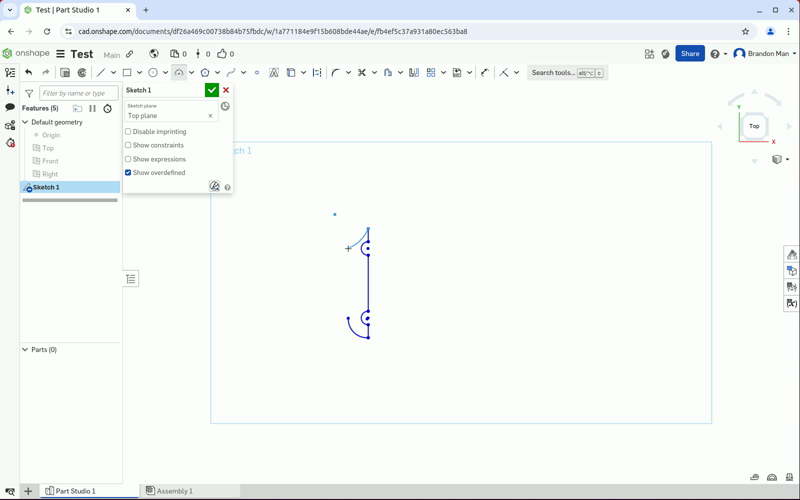
click(348, 248)
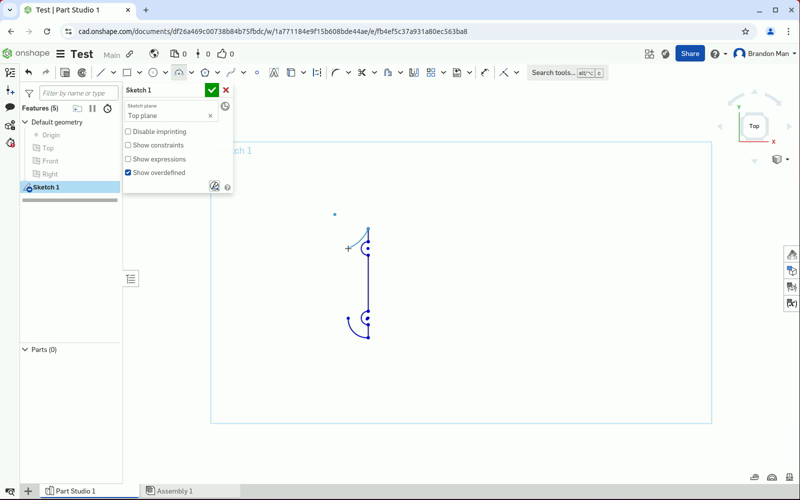
mouse_move(353, 234)
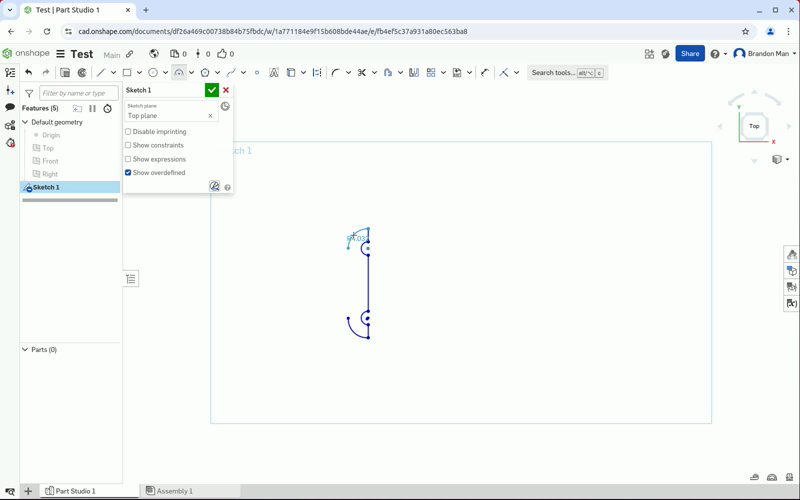
click(353, 234)
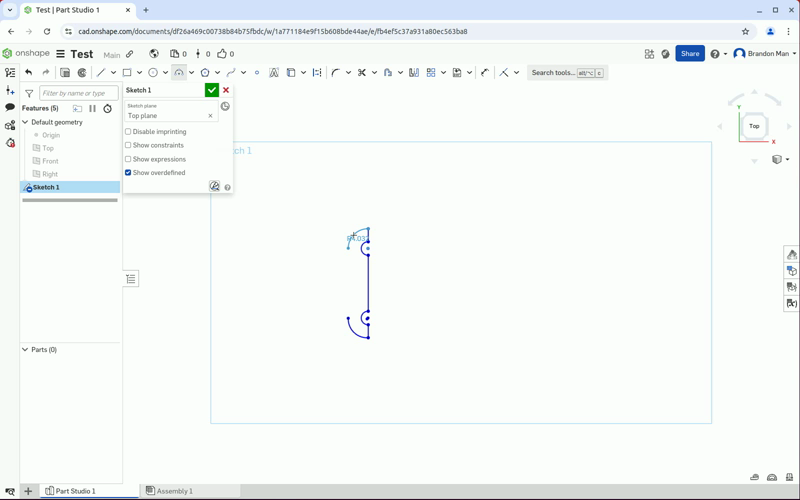
key_up(shift)
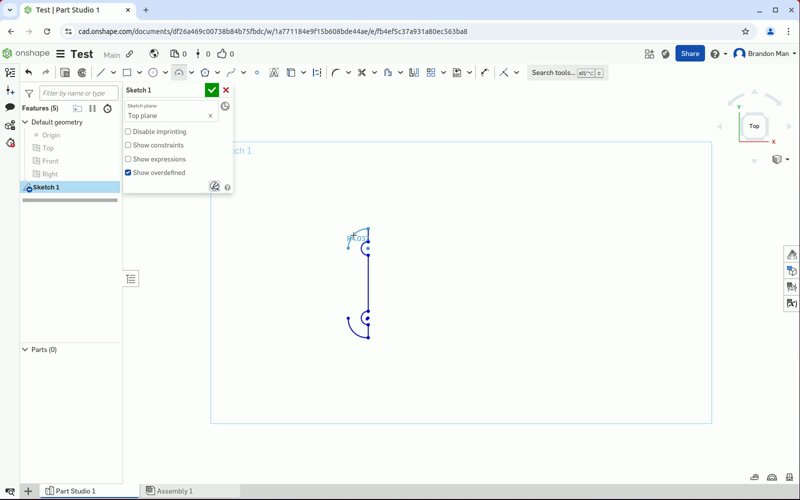
key(esc)
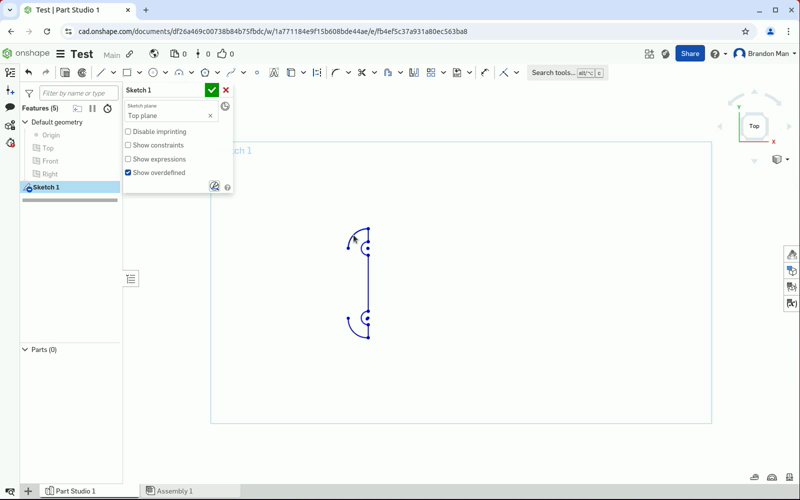
key(l)
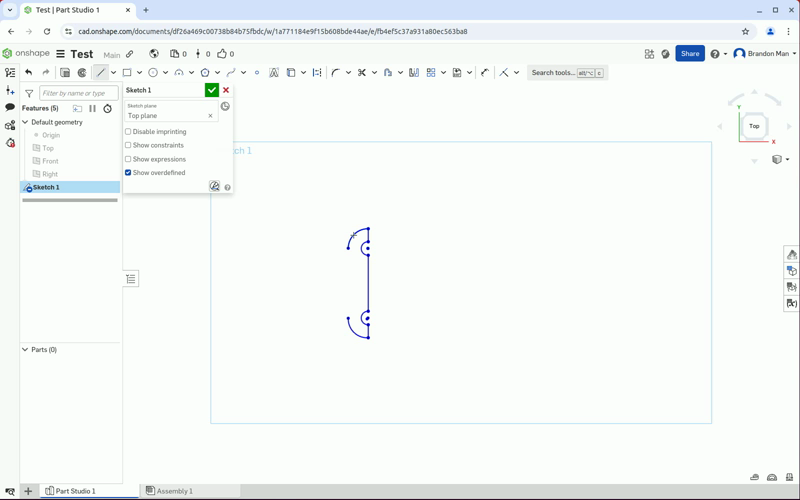
mouse_move(348, 248)
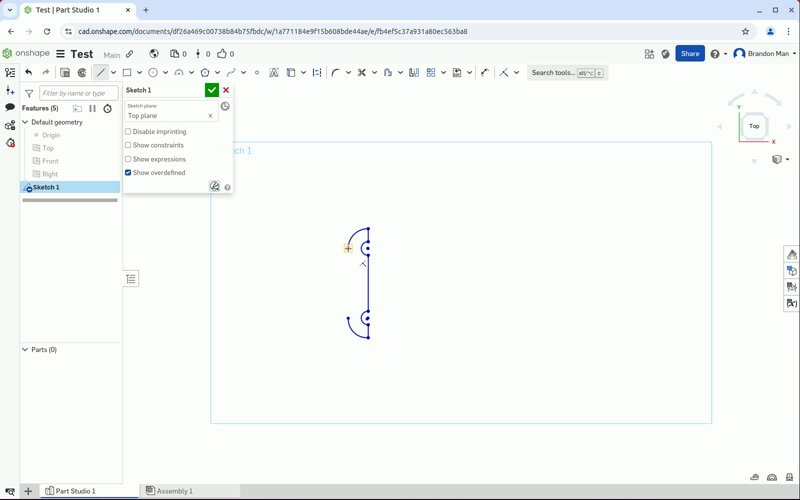
click(348, 248)
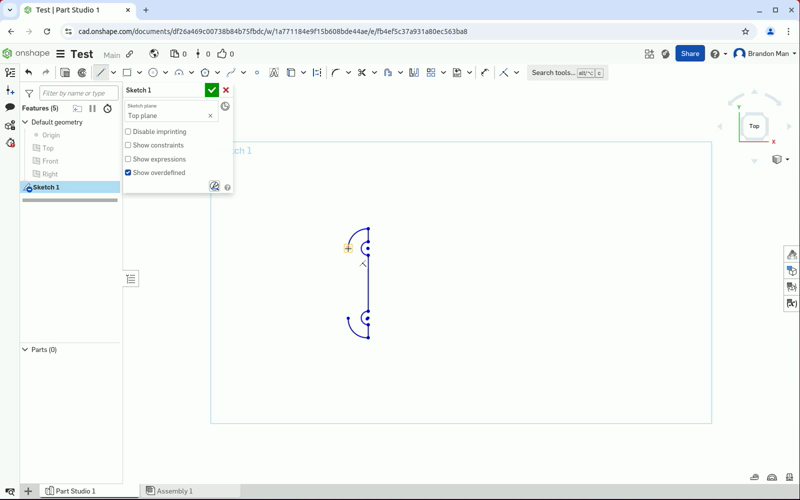
key_down(shift)
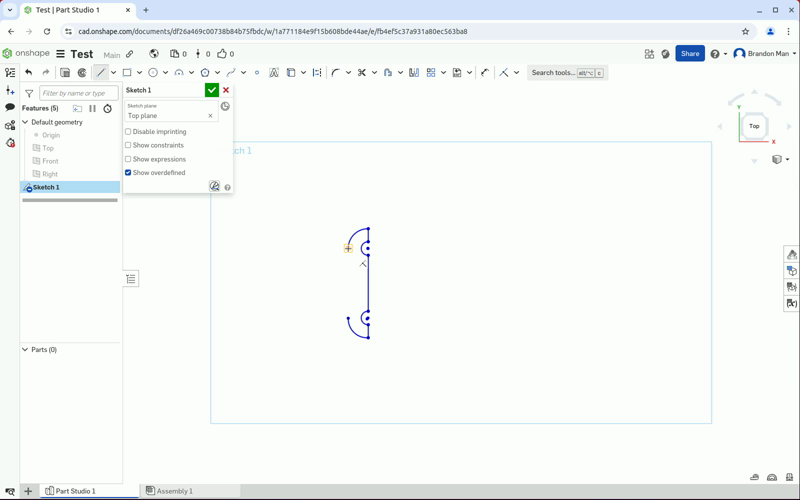
mouse_move(348, 318)
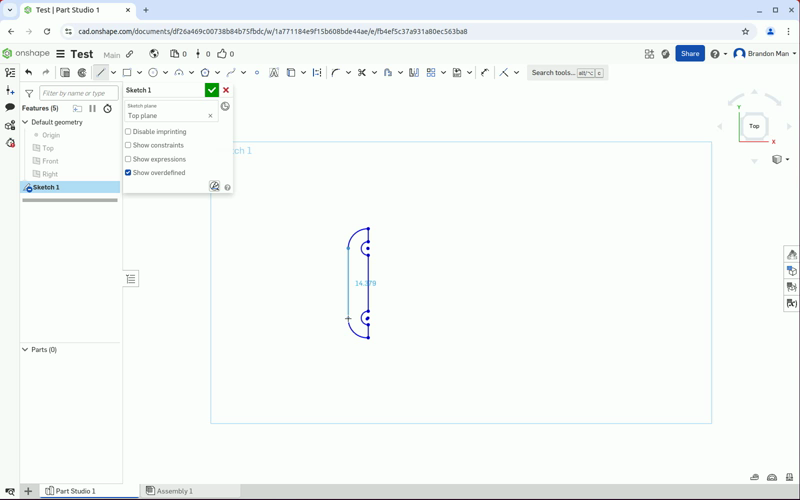
key_up(shift)
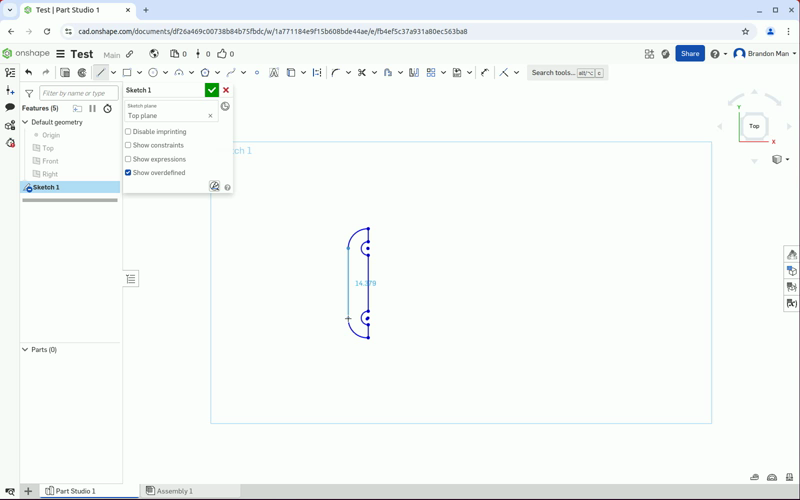
click(348, 318)
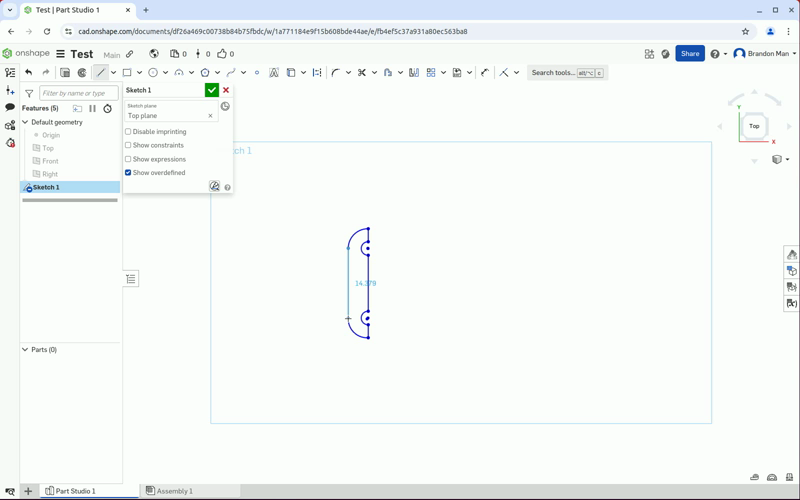
key(esc)
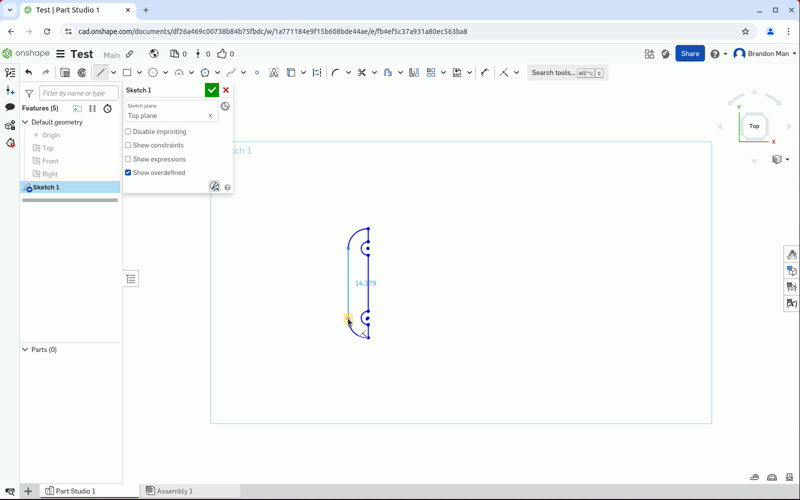
mouse_move(357, 266)
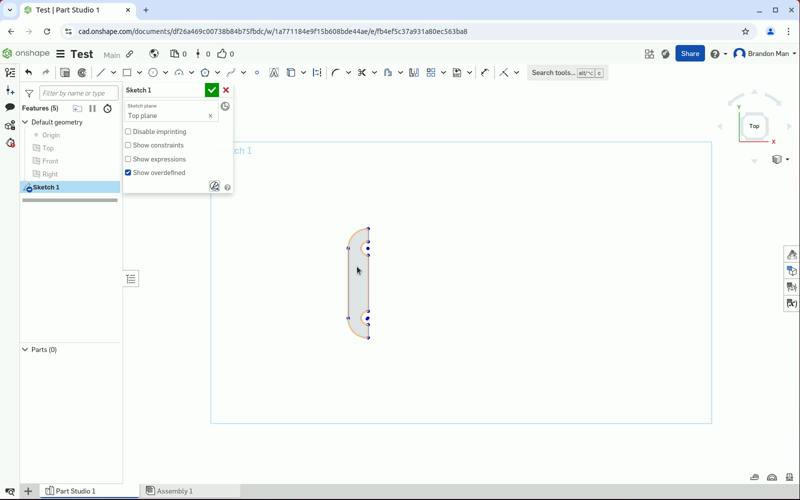
scroll(6)
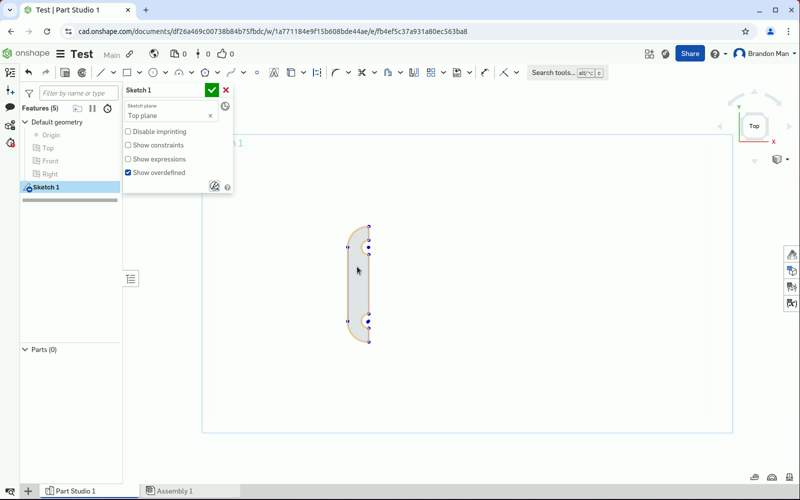
scroll(6)
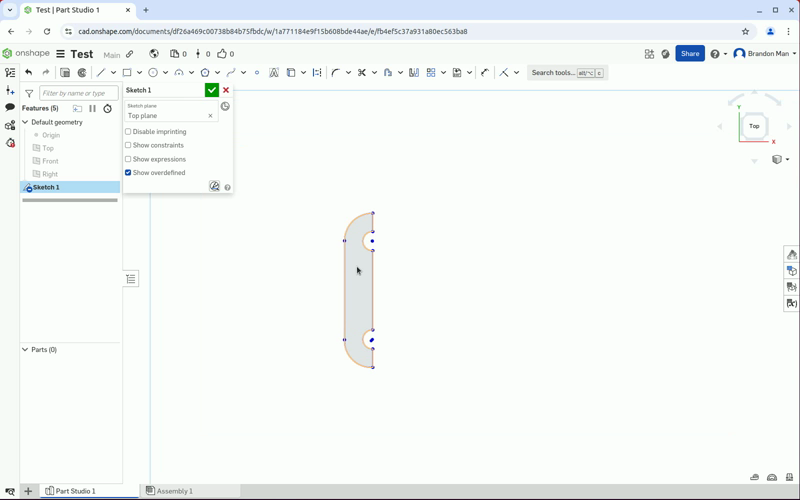
scroll(6)
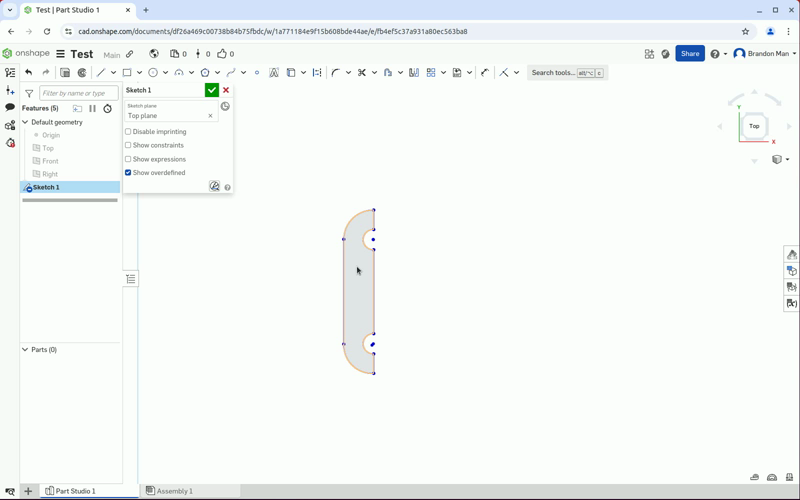
scroll(6)
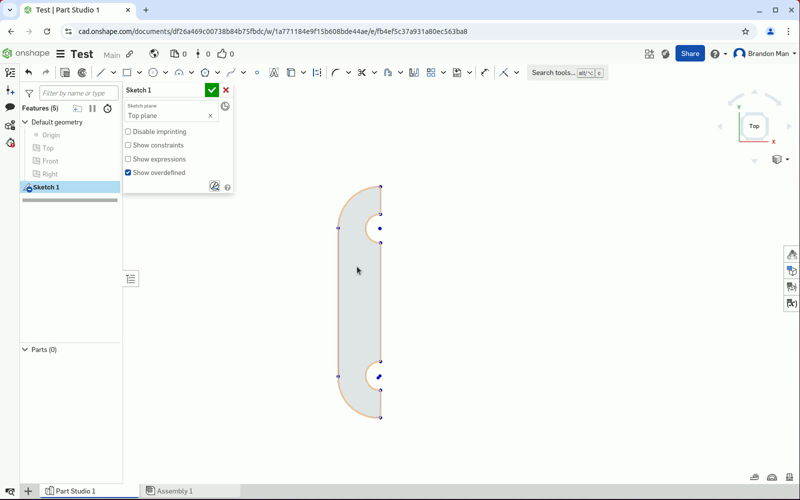
scroll(6)
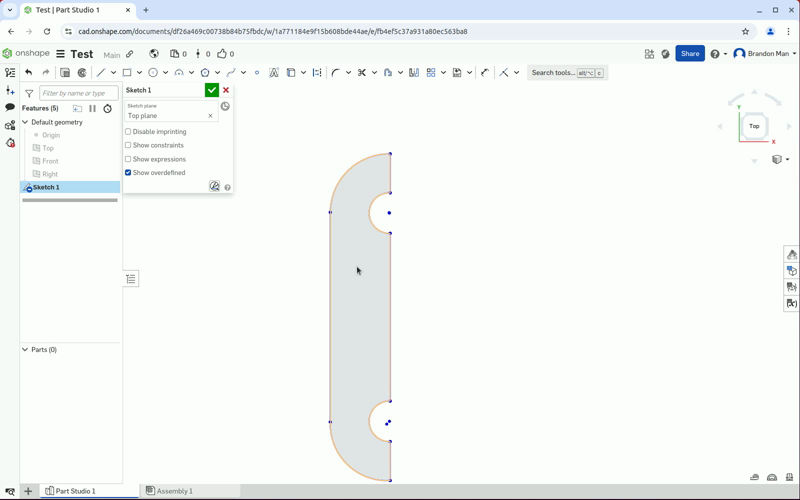
scroll(6)
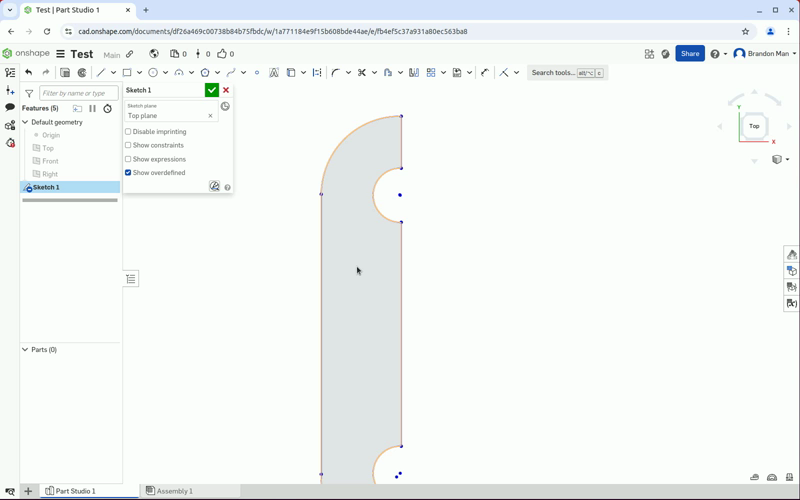
scroll(6)
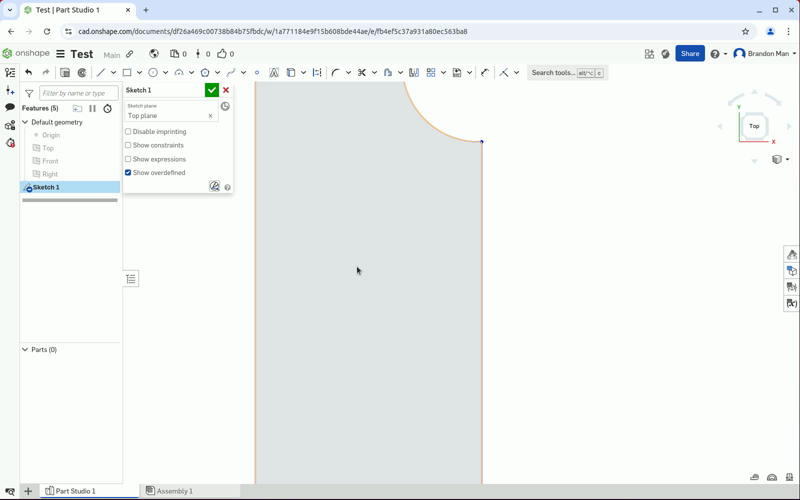
click(357, 266)
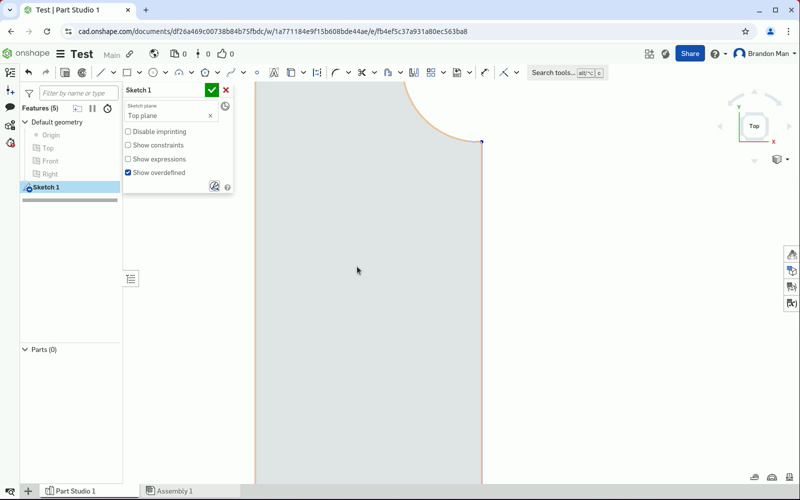
scroll(-6)
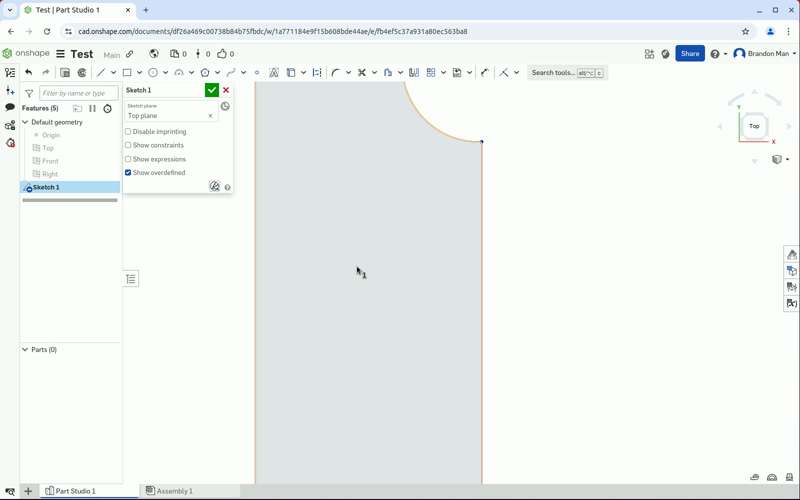
scroll(-6)
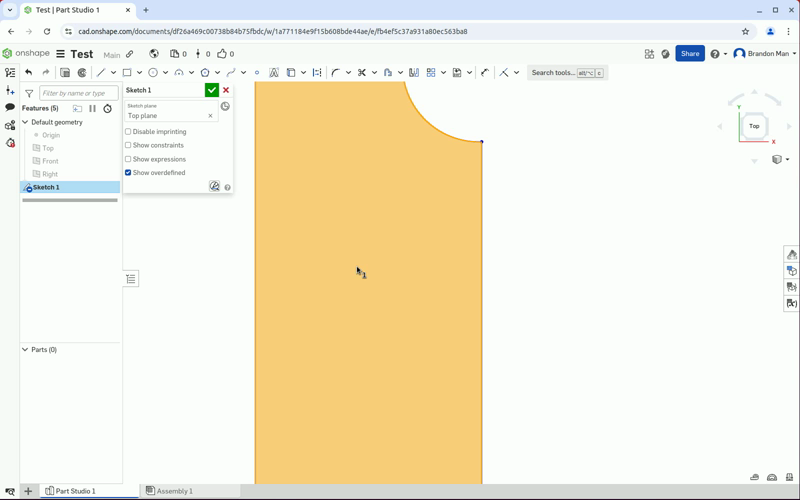
scroll(-6)
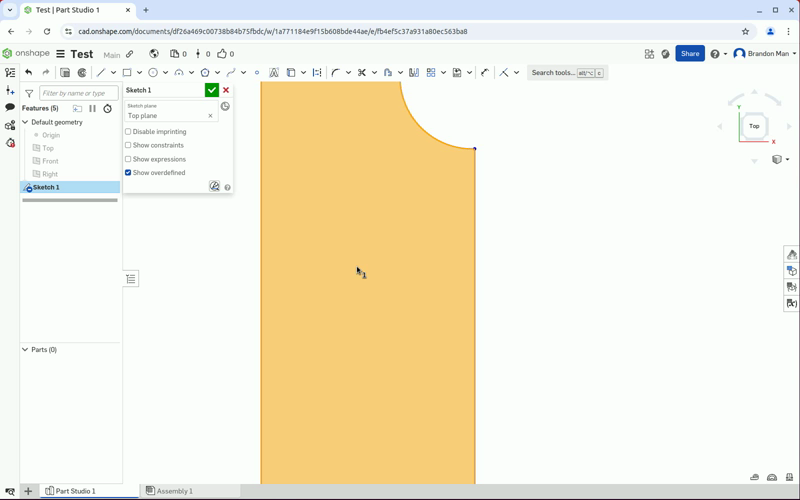
scroll(-6)
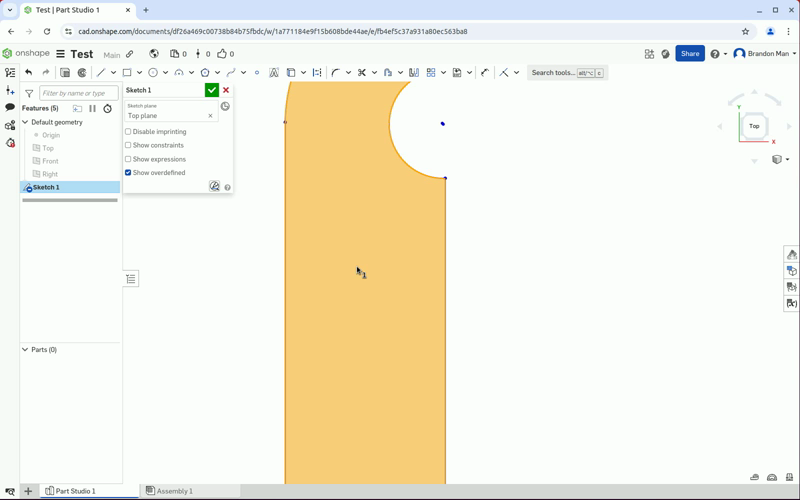
scroll(-6)
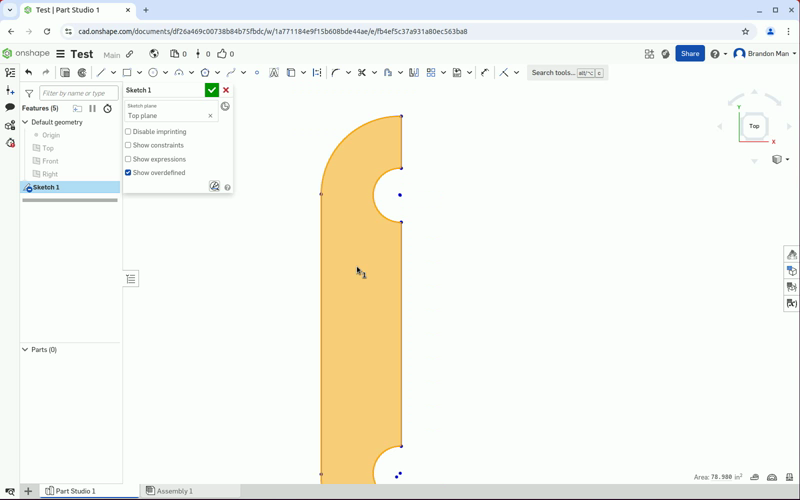
scroll(-6)
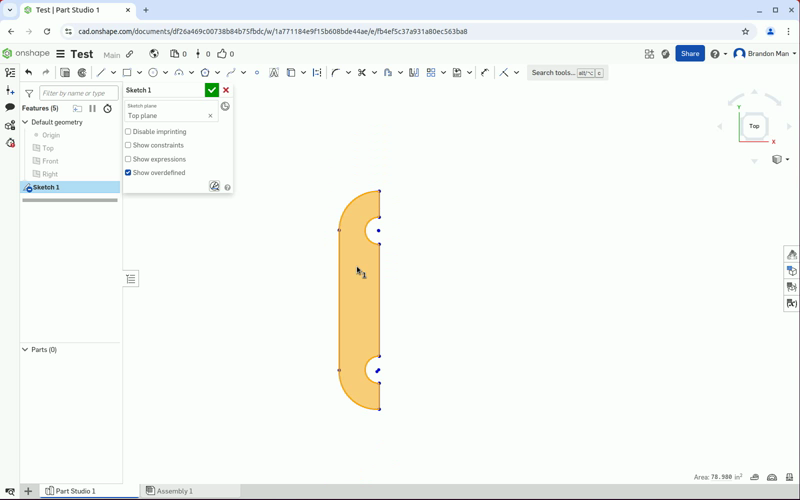
scroll(-6)
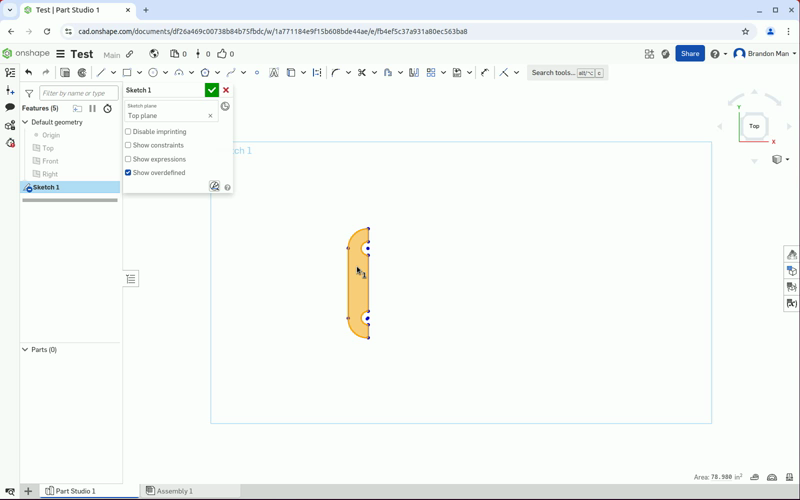
mouse_move(73, 352)
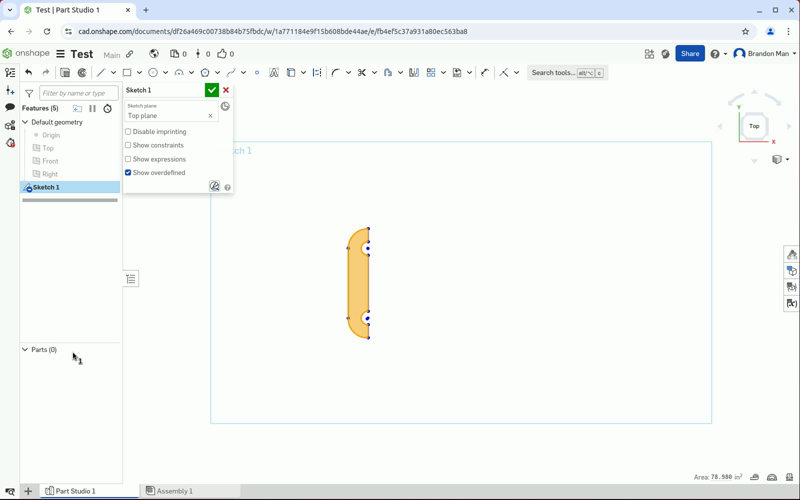
key(shift+y)
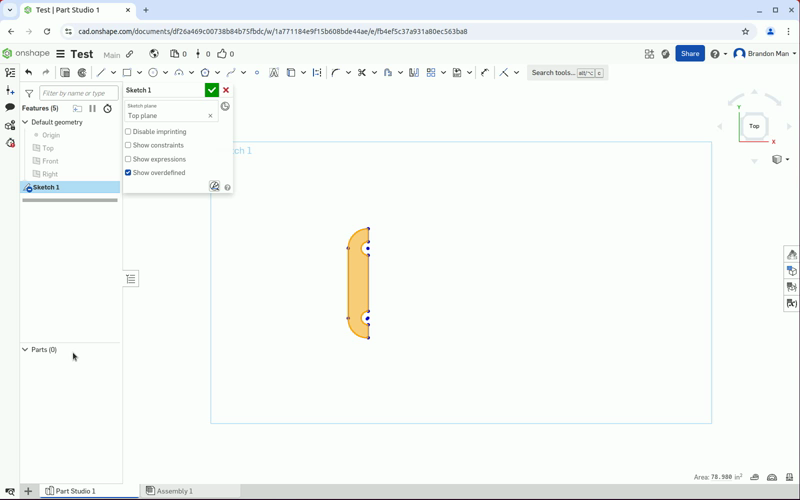
key(shift+e)
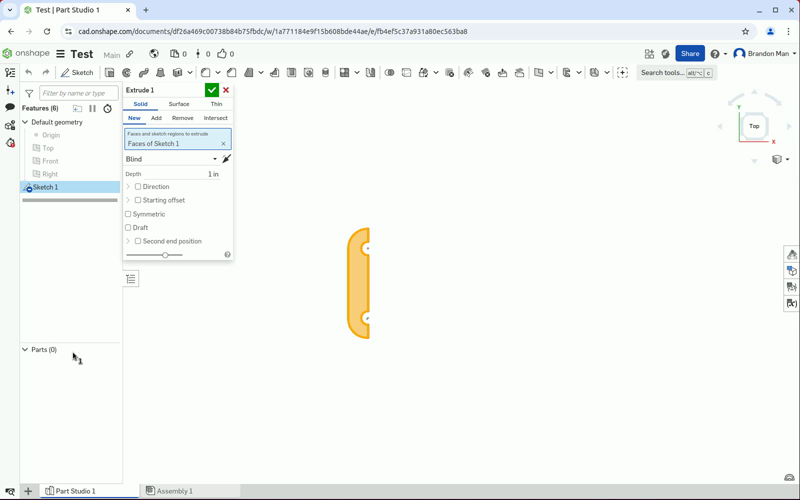
mouse_move(143, 106)
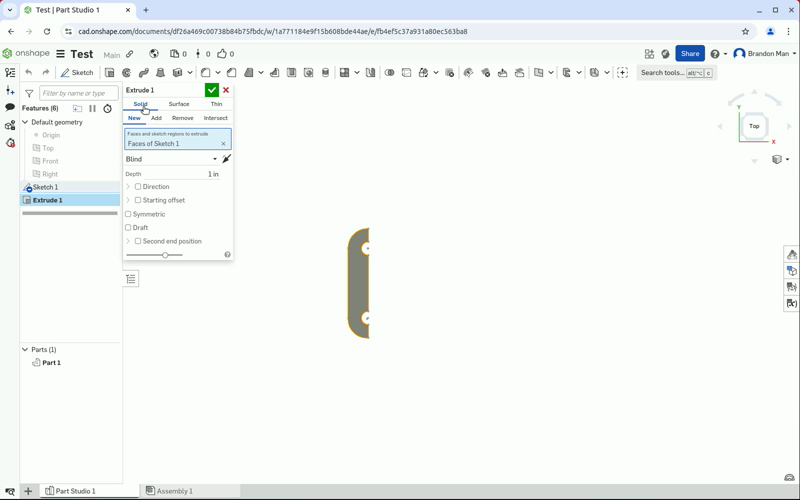
click(143, 106)
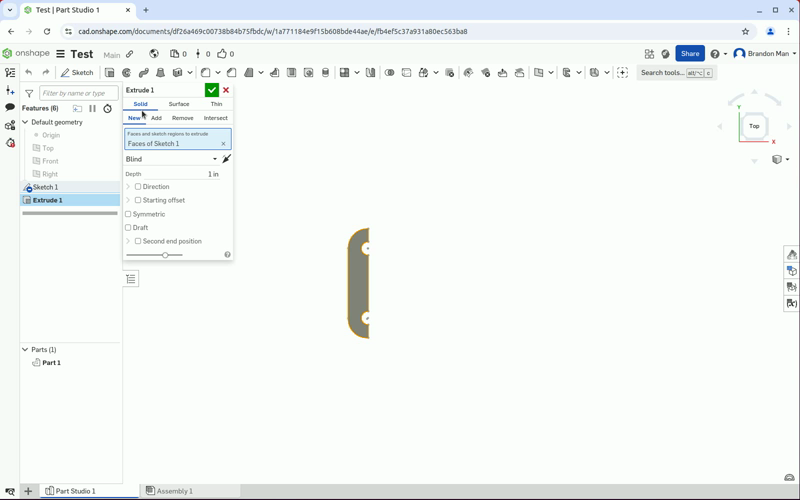
mouse_move(137, 120)
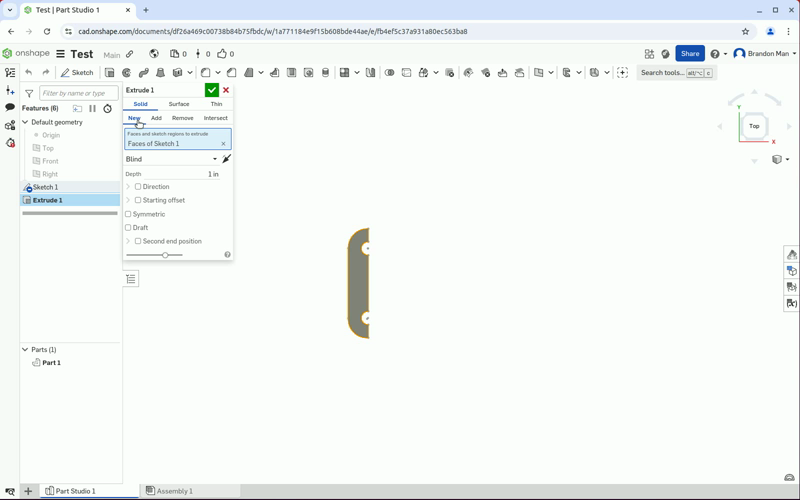
click(137, 120)
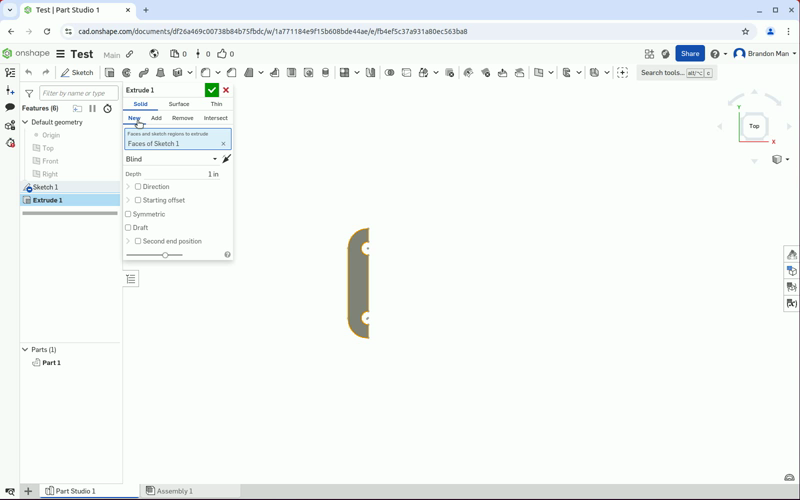
key(tab, 4)
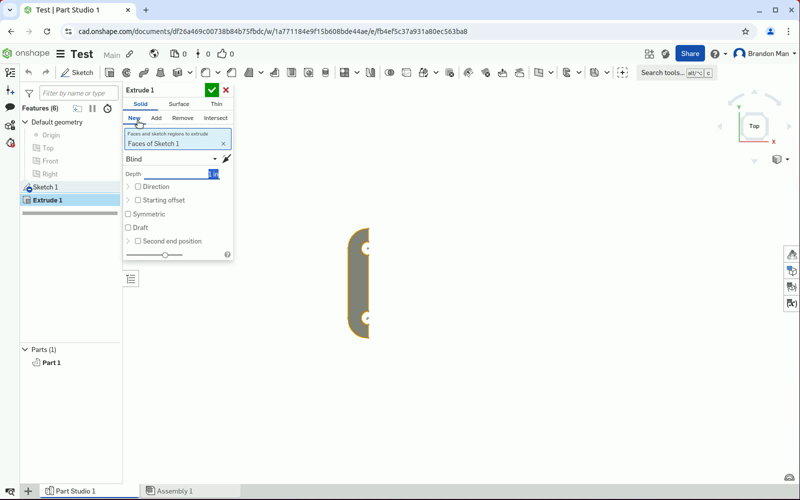
text(1.926)
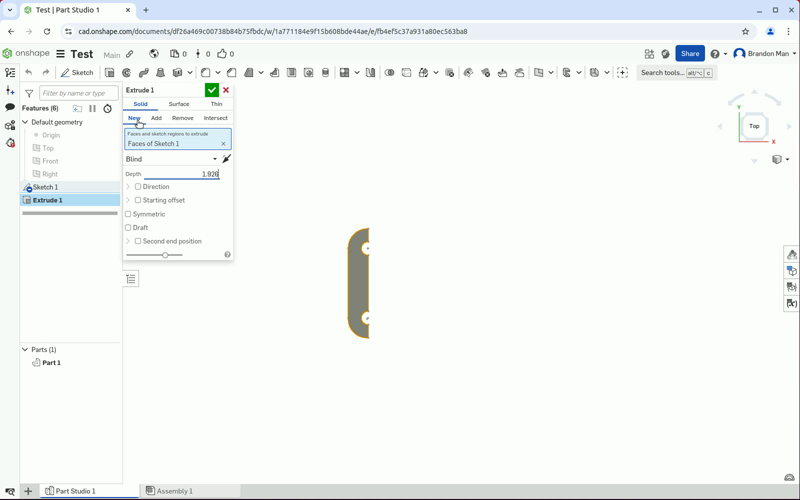
key(enter)
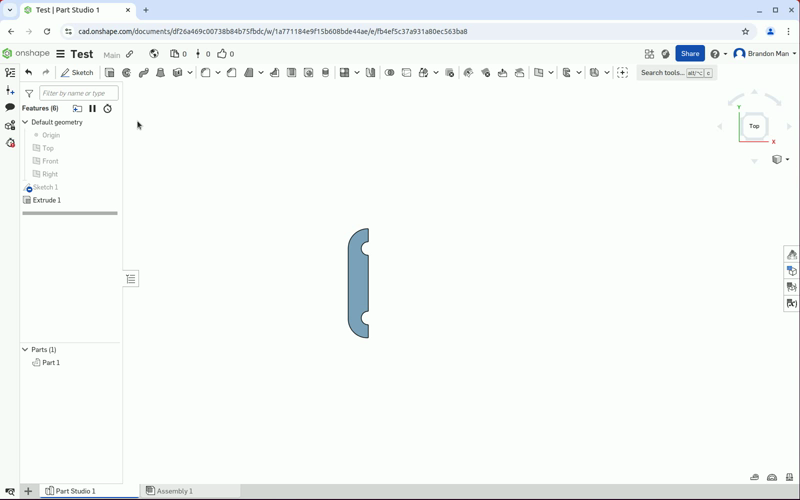
key(shift+h)
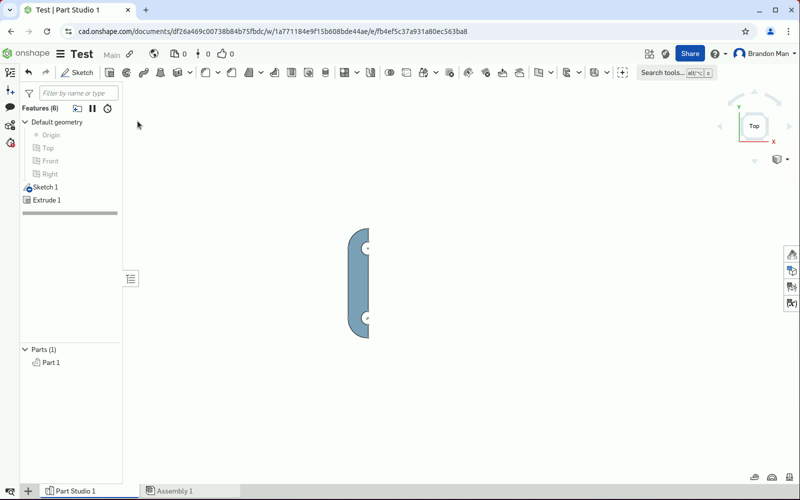
key(shift+h)
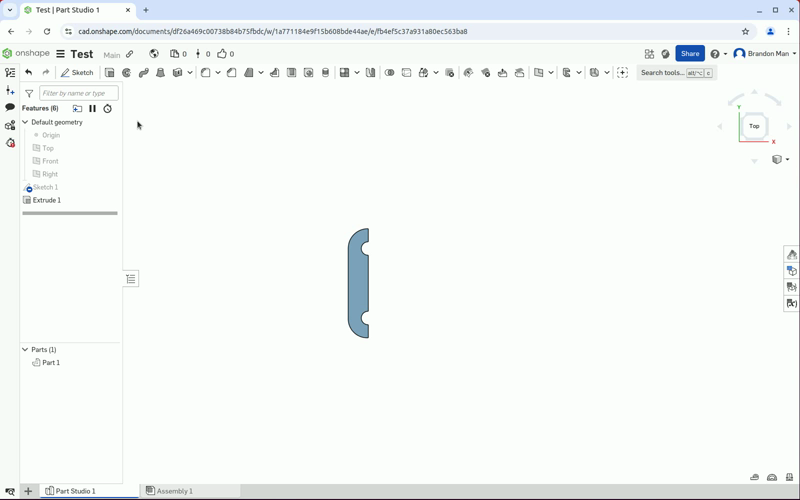
mouse_move(73, 189)
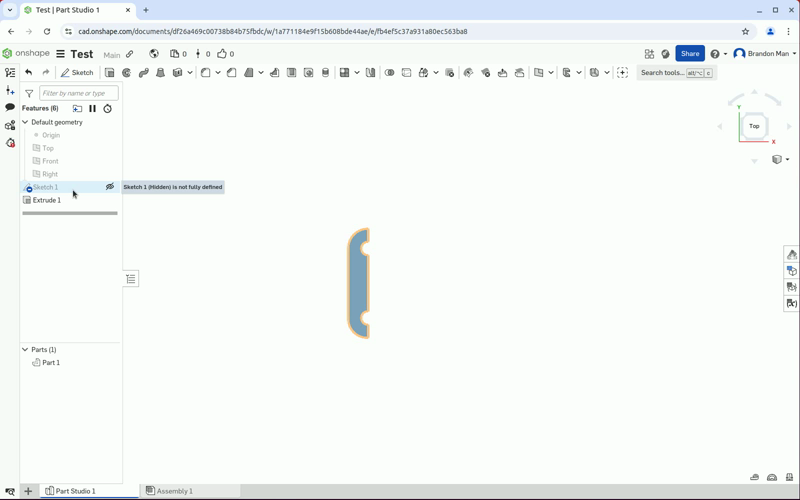
click(73, 189)
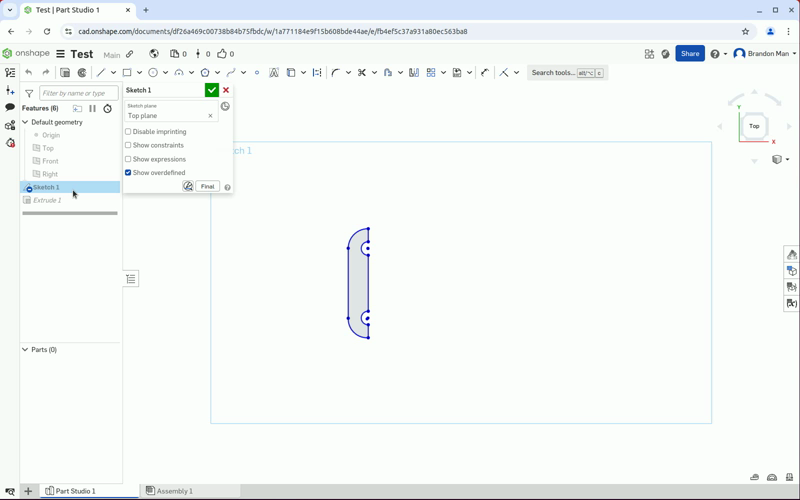
mouse_move(229, 92)
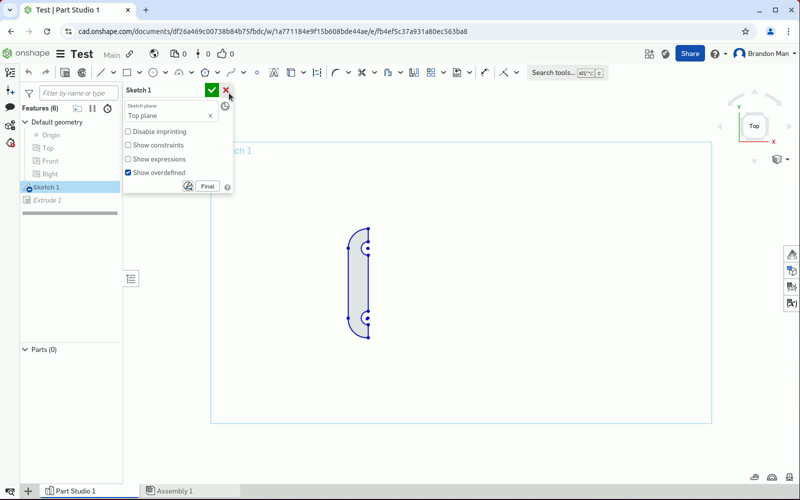
click(229, 92)
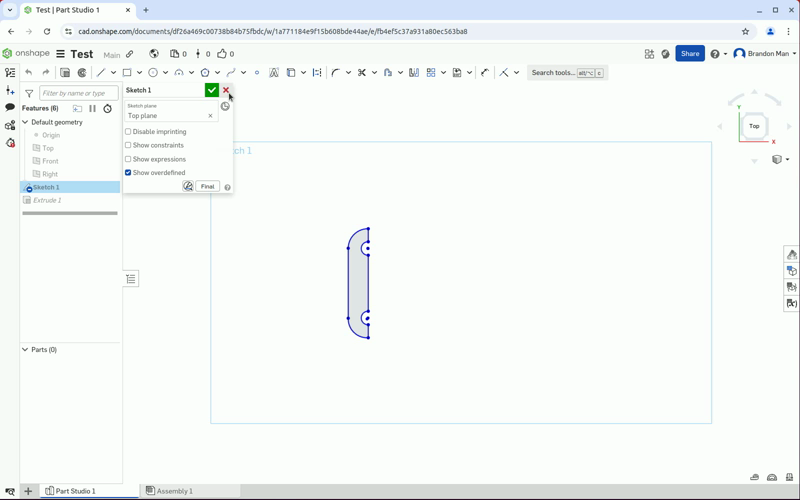
key(shift+s)
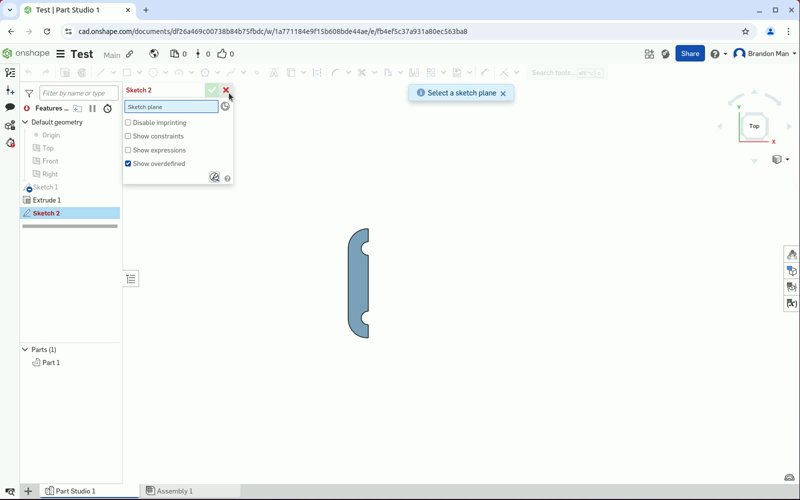
mouse_move(73, 150)
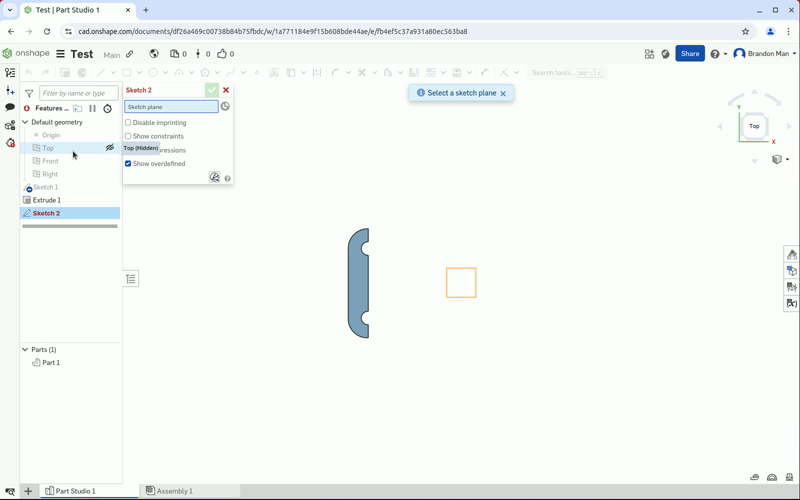
click(73, 150)
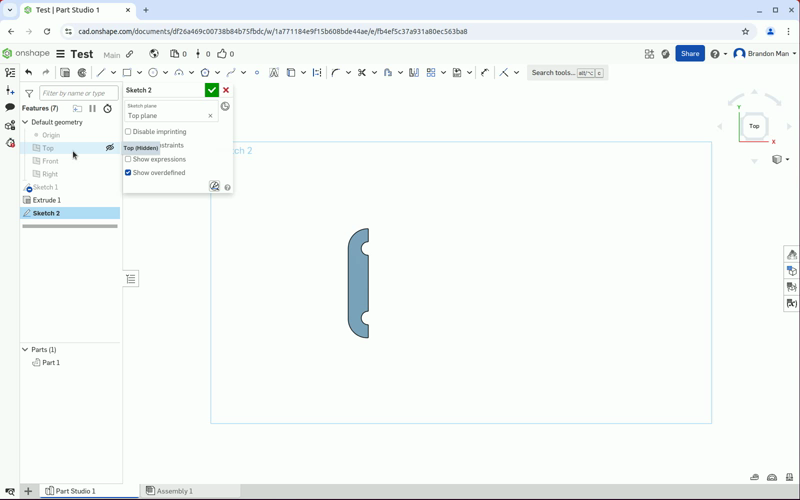
mouse_move(73, 352)
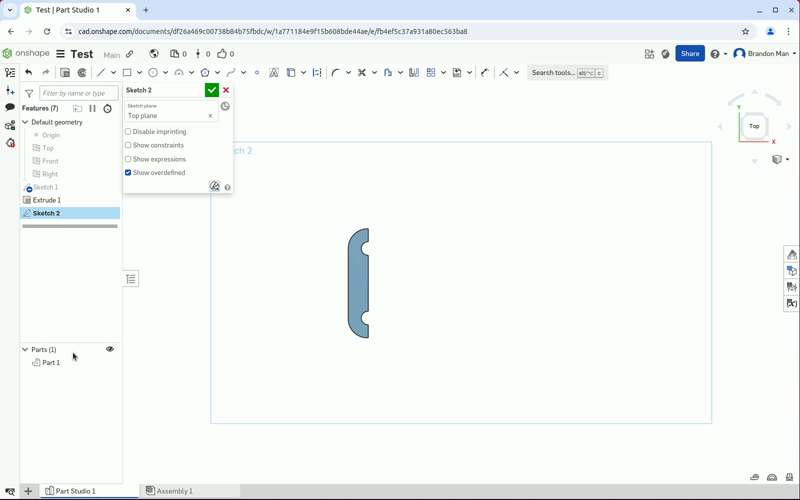
key(y)
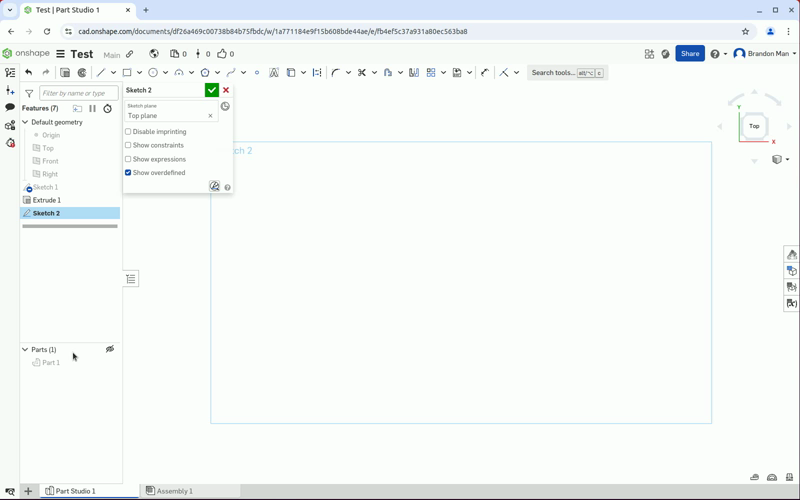
key(l)
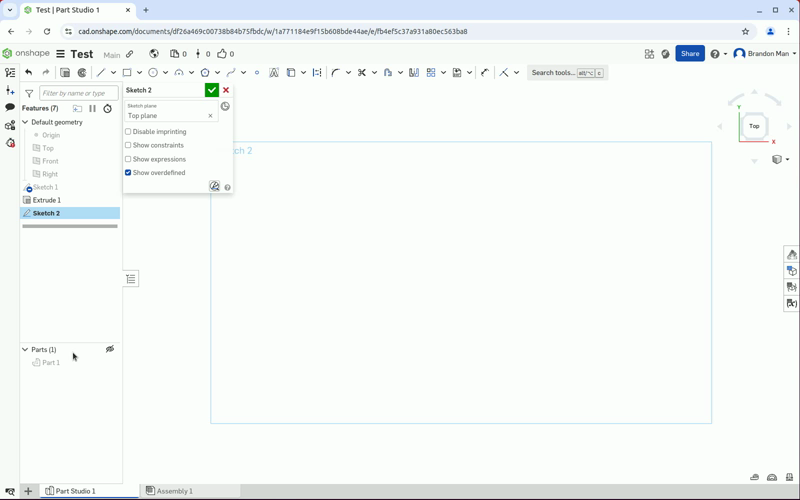
key_down(shift)
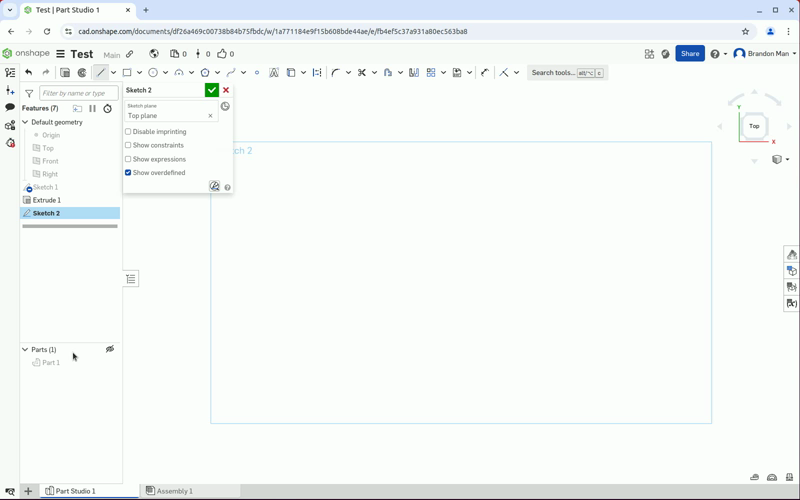
mouse_move(368, 336)
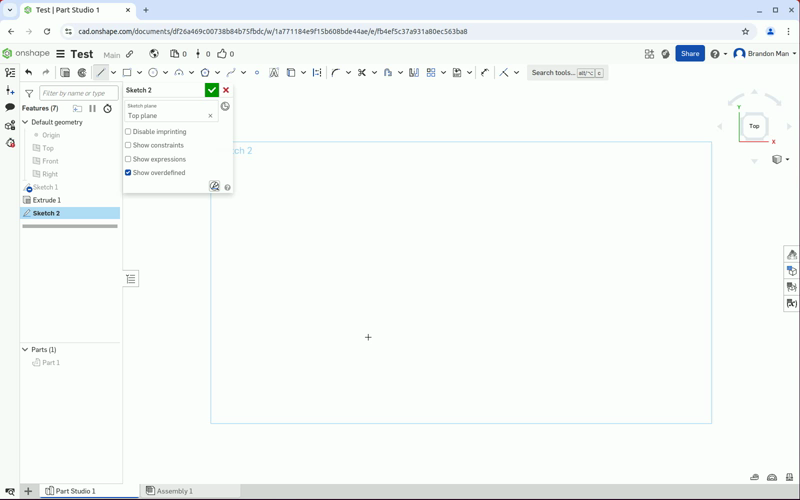
click(368, 336)
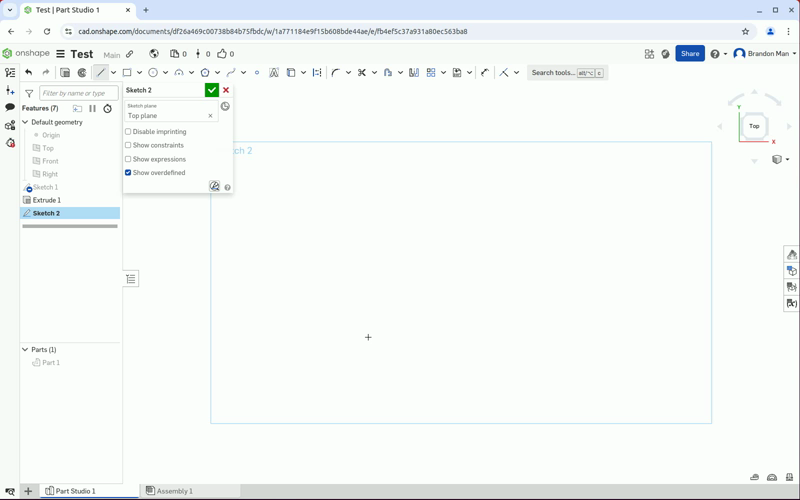
key_up(shift)
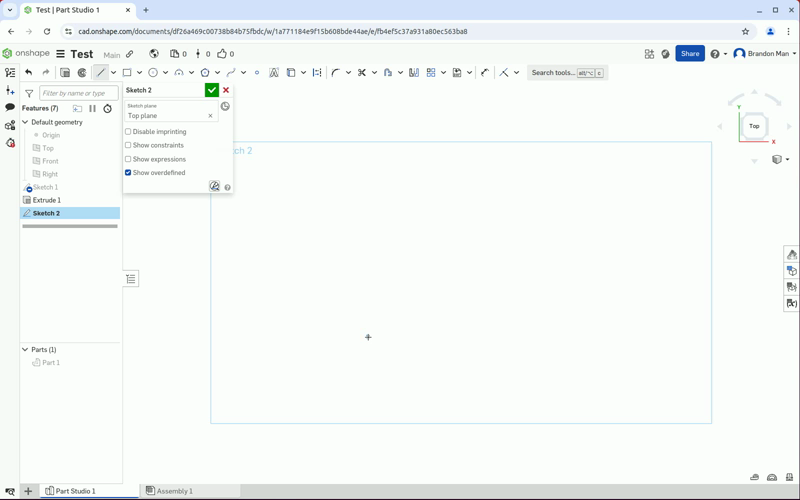
key_down(shift)
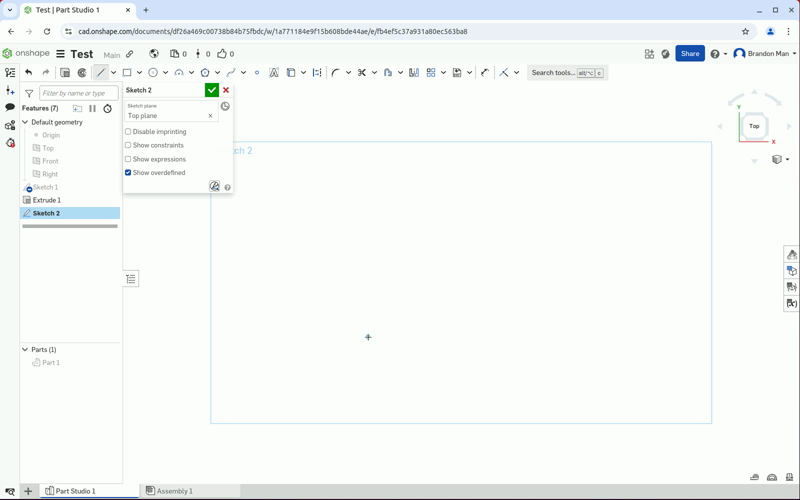
mouse_move(398, 336)
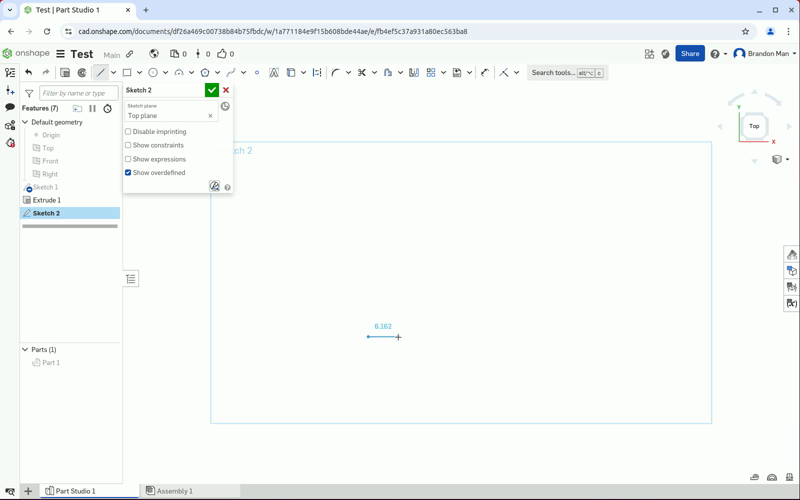
mouse_move(406, 336)
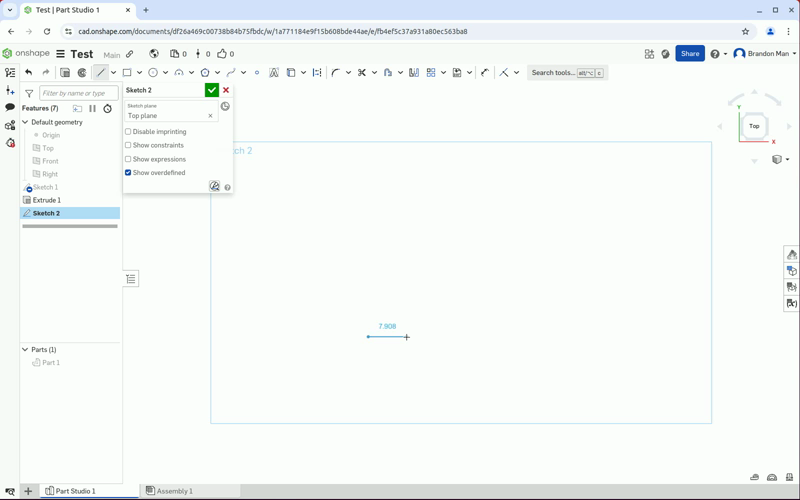
click(406, 336)
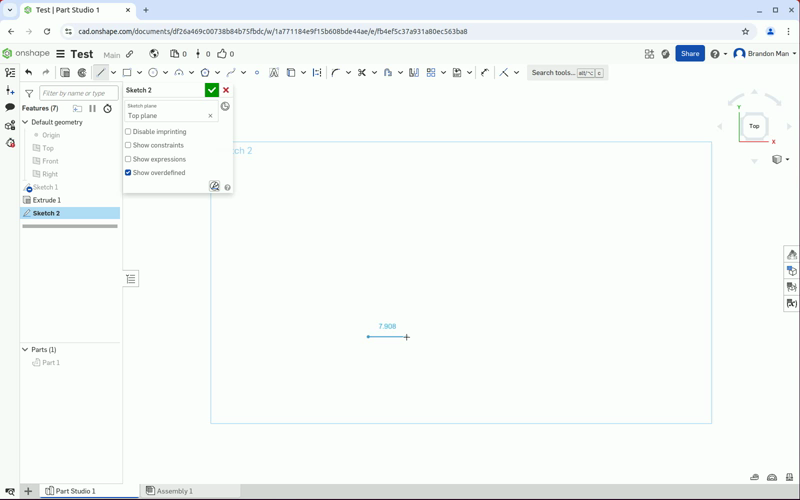
key_up(shift)
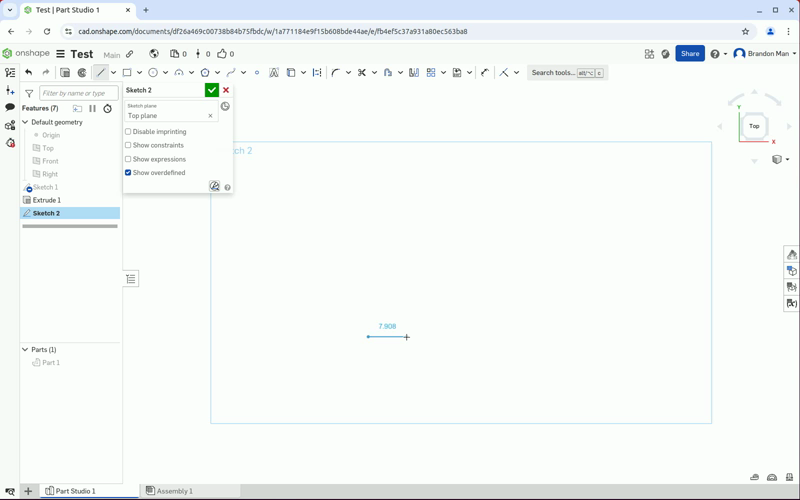
key_down(shift)
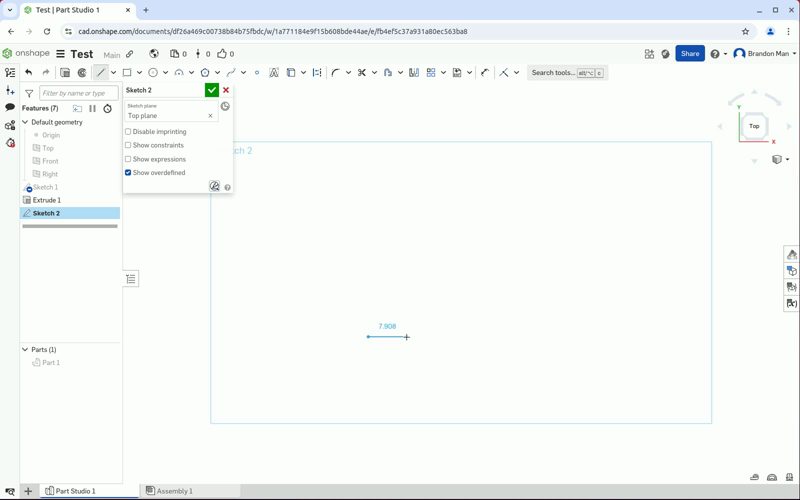
mouse_move(406, 228)
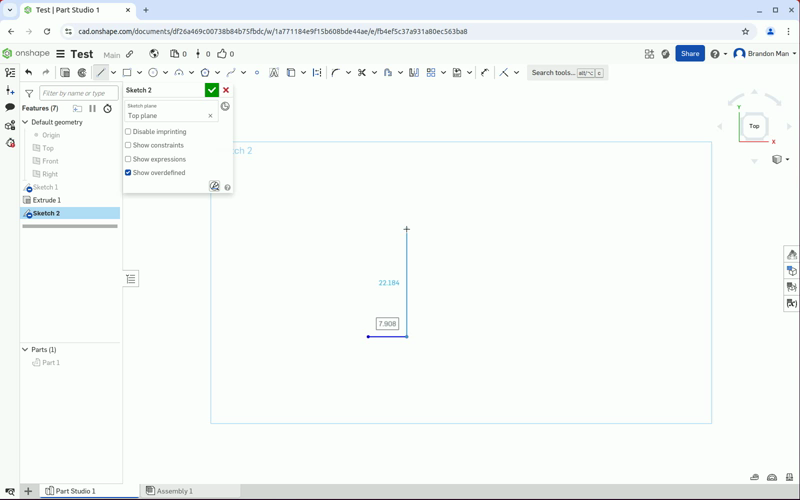
click(406, 228)
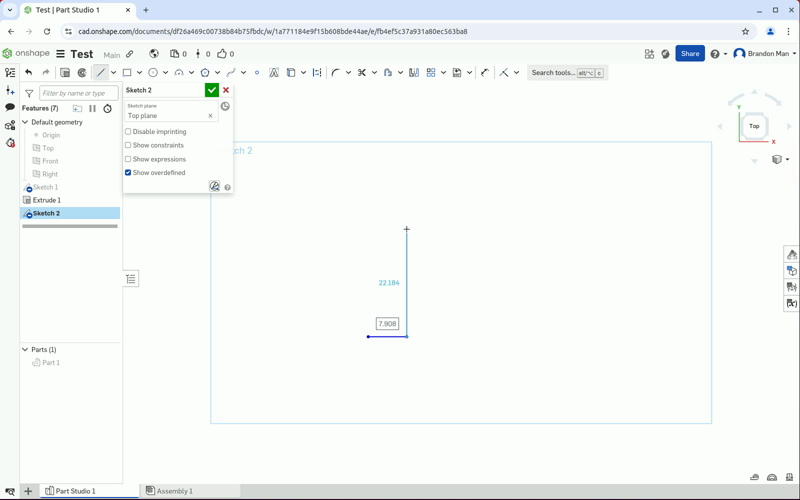
key_up(shift)
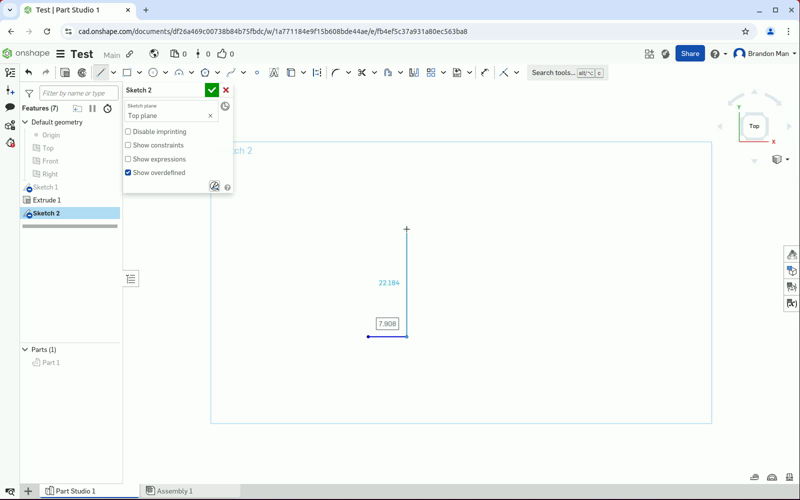
key_down(shift)
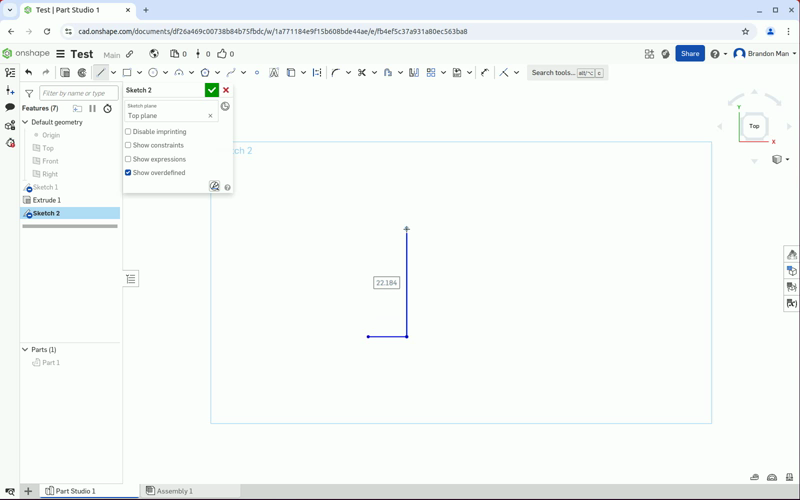
mouse_move(436, 228)
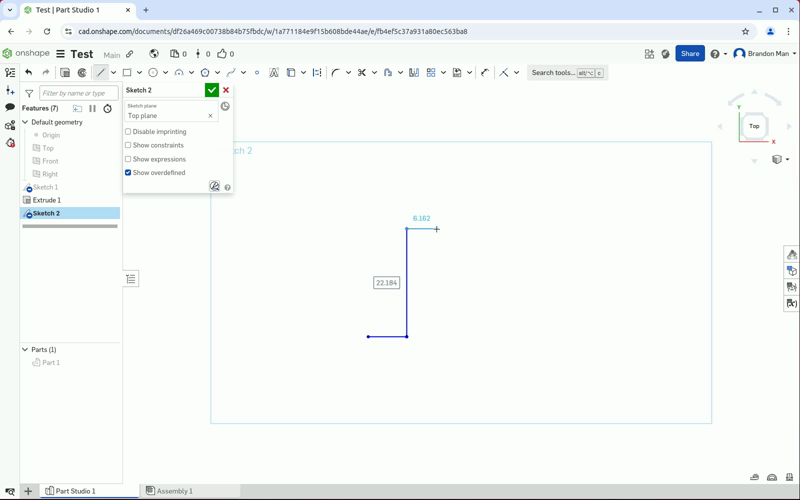
mouse_move(368, 228)
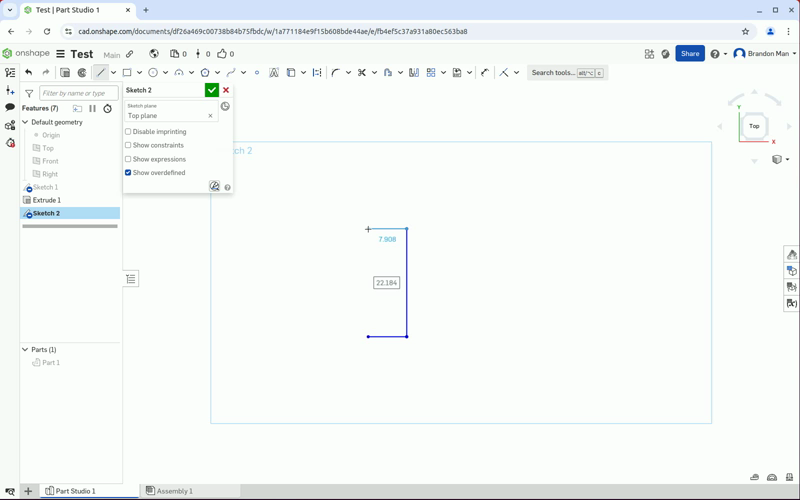
click(368, 228)
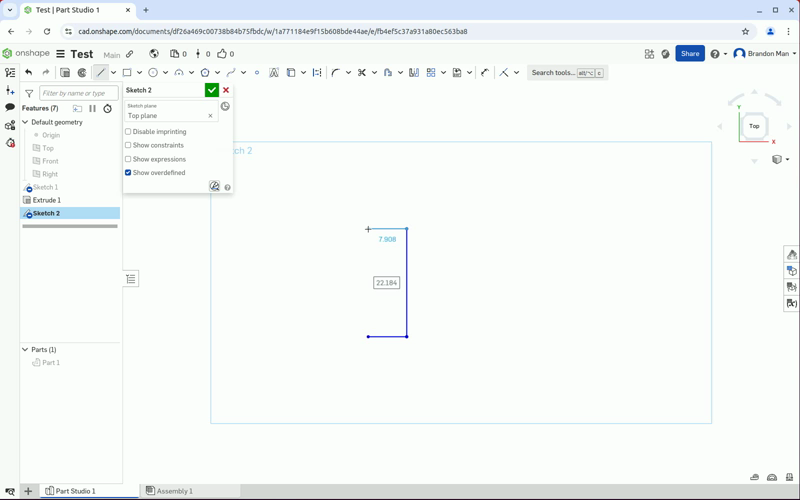
key_up(shift)
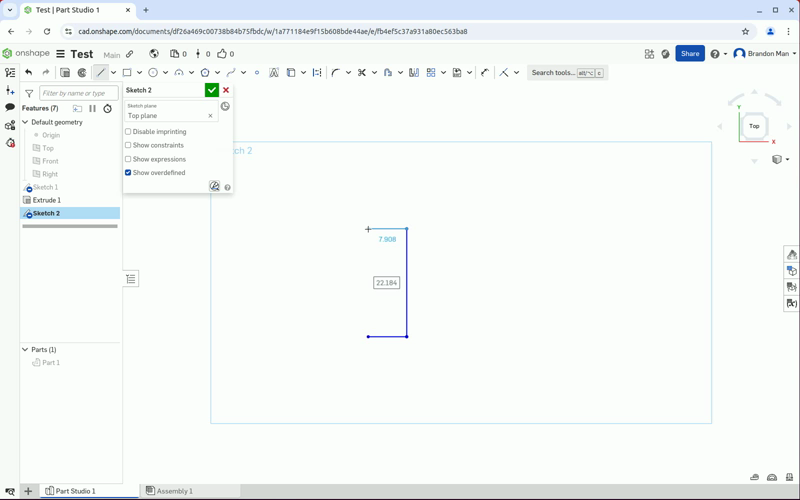
key_down(shift)
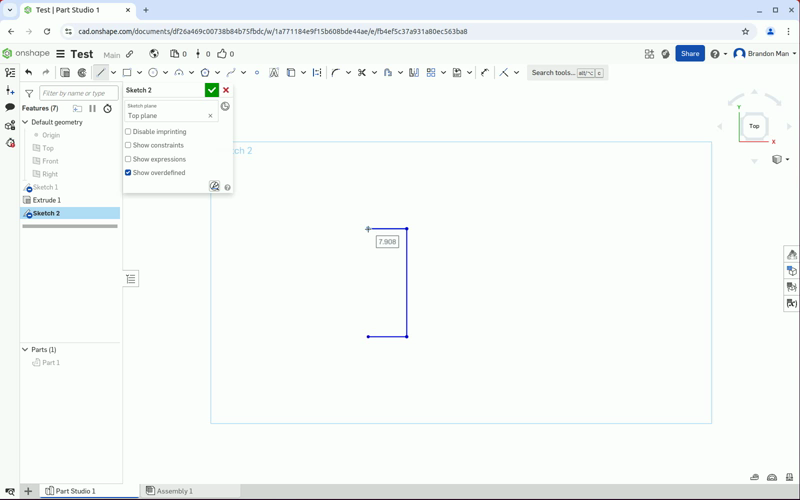
mouse_move(398, 228)
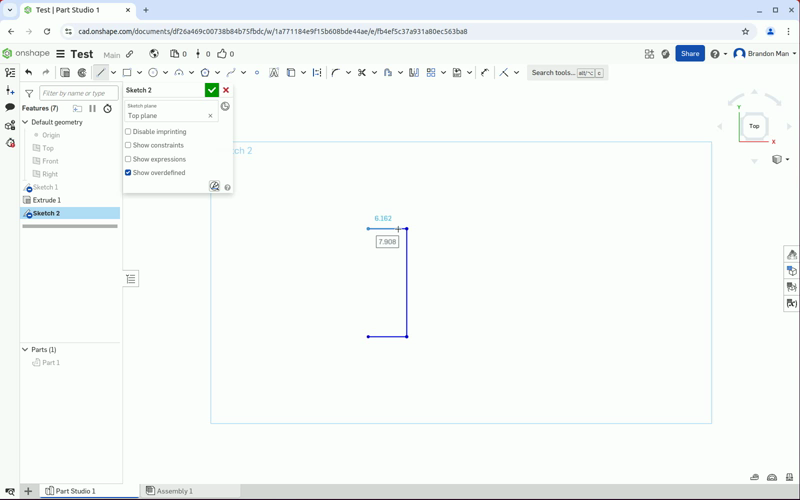
mouse_move(368, 241)
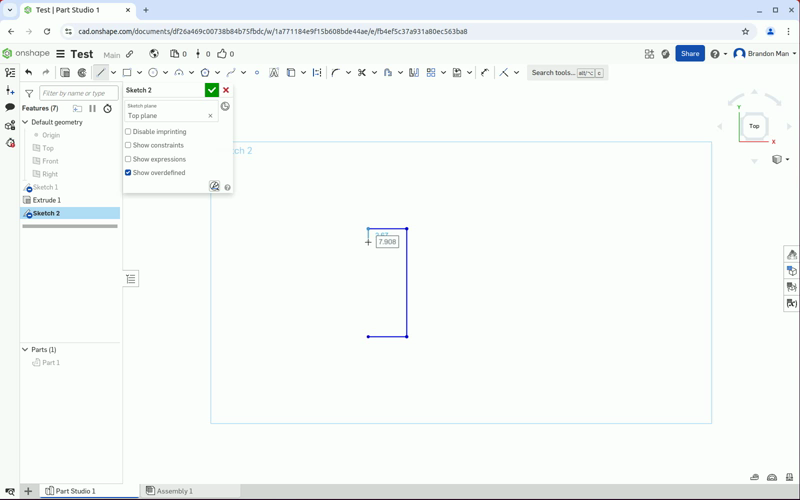
click(368, 241)
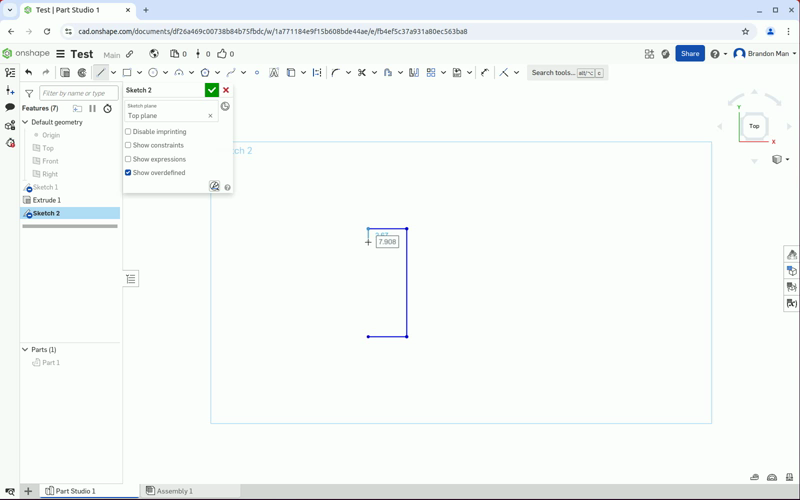
key_up(shift)
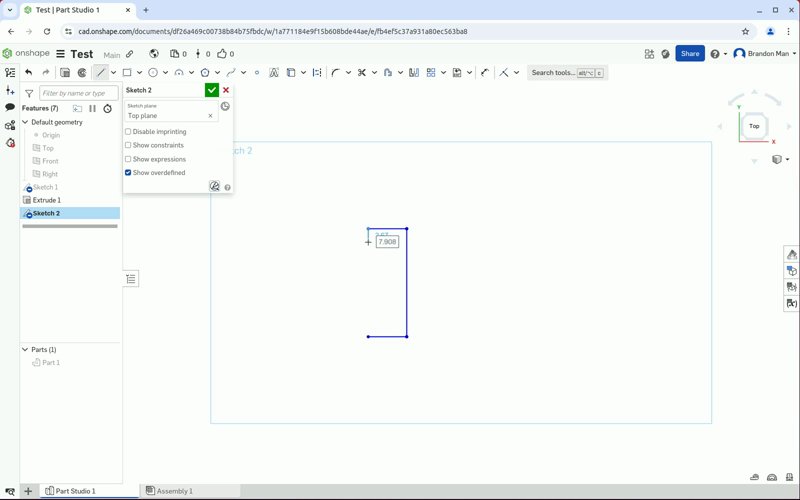
key(esc)
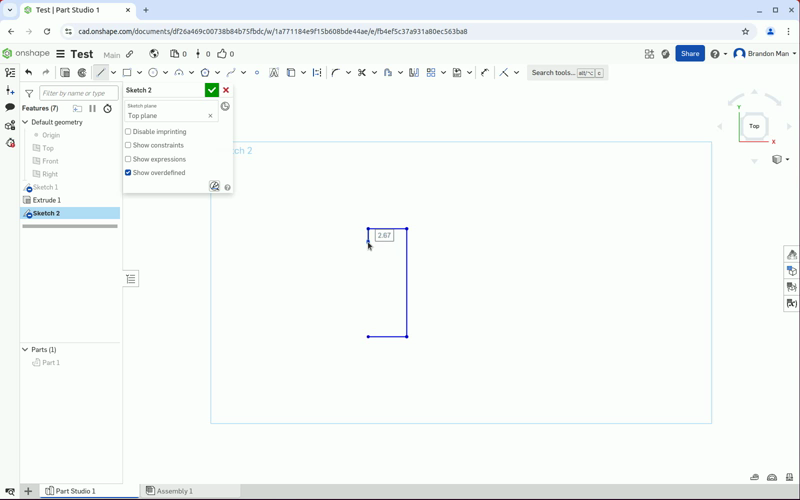
key(a)
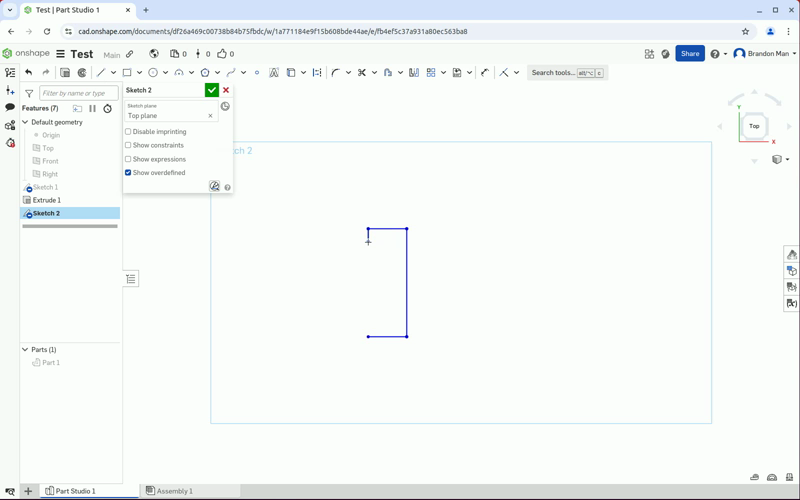
mouse_move(368, 241)
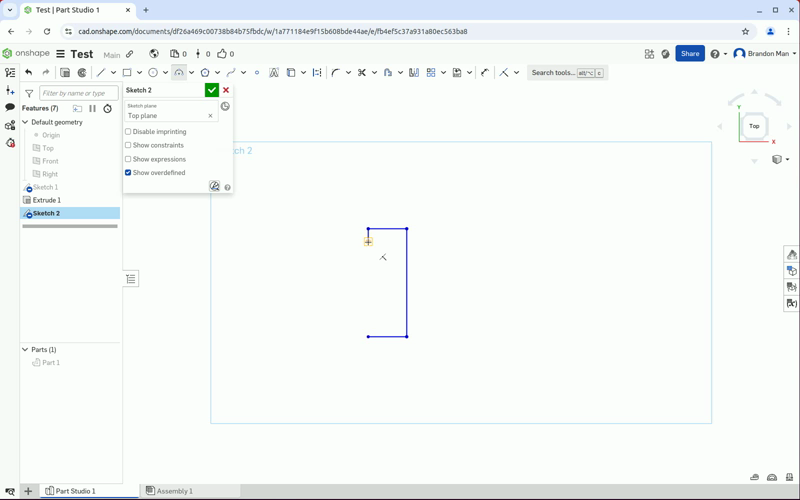
click(368, 241)
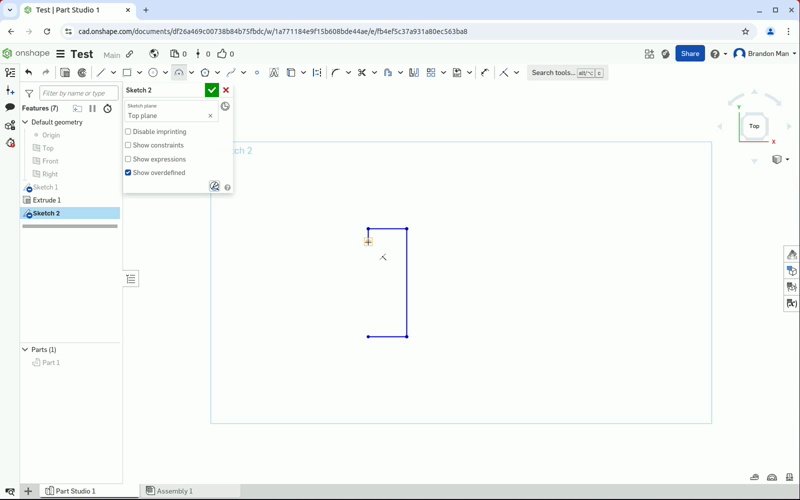
key_down(shift)
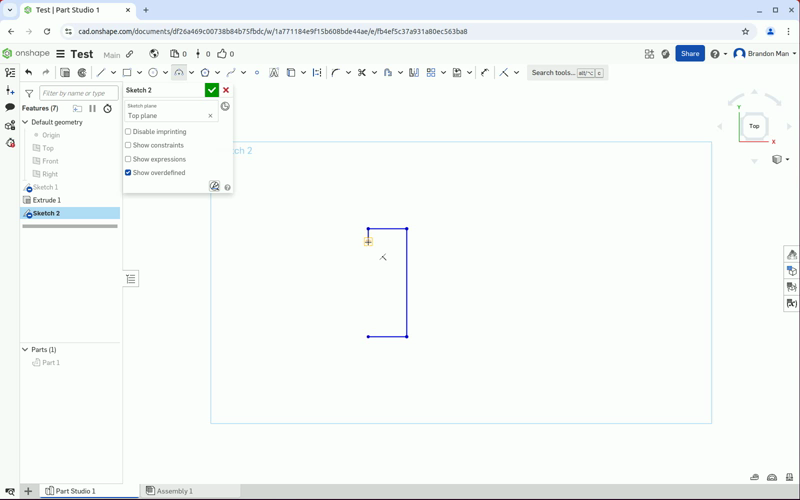
mouse_move(368, 255)
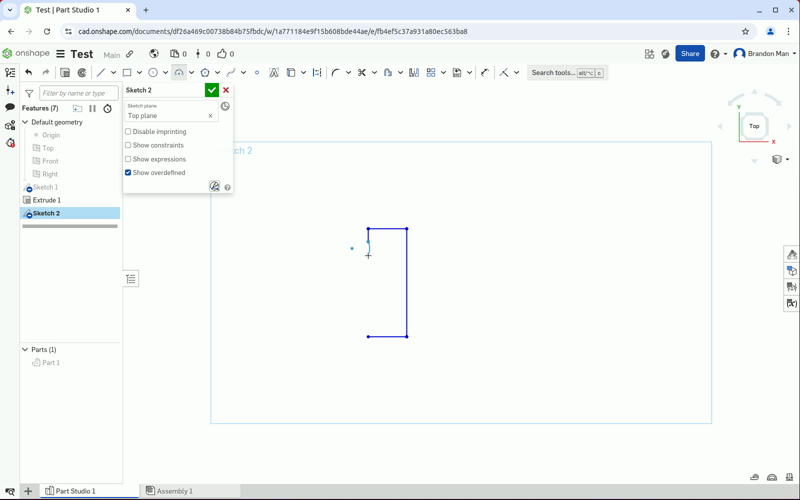
click(368, 255)
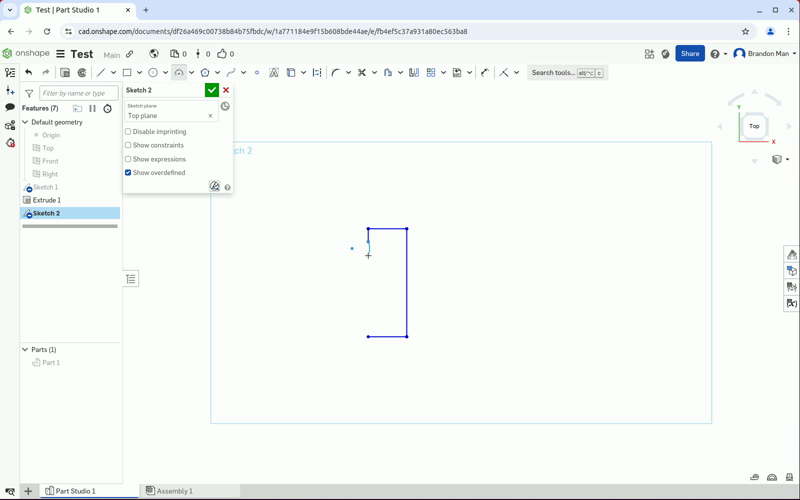
mouse_move(374, 248)
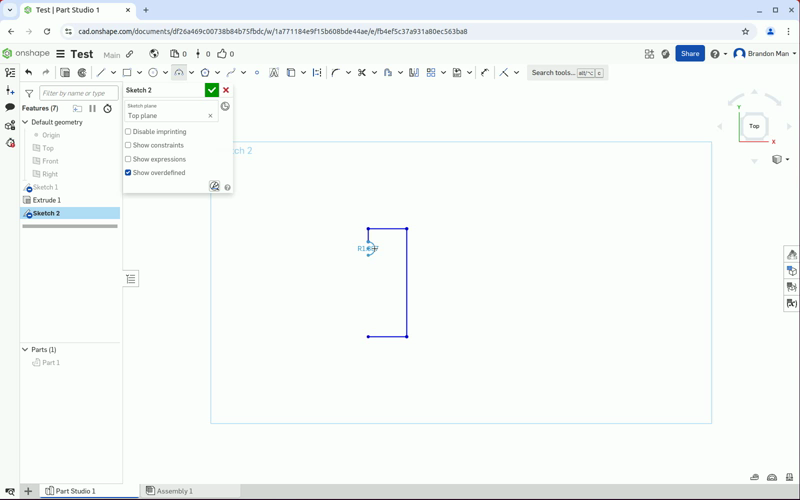
click(374, 248)
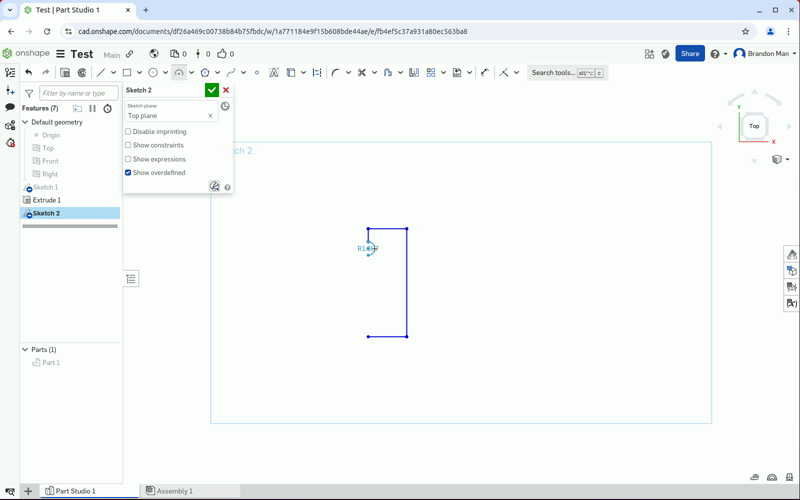
key_up(shift)
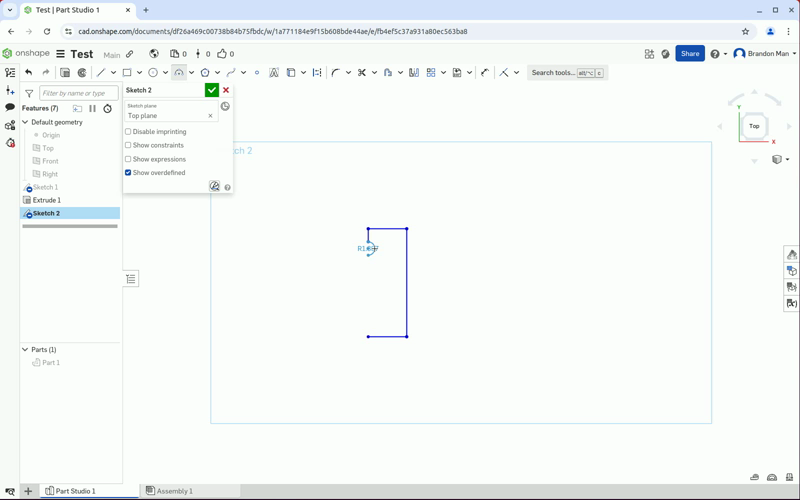
key(esc)
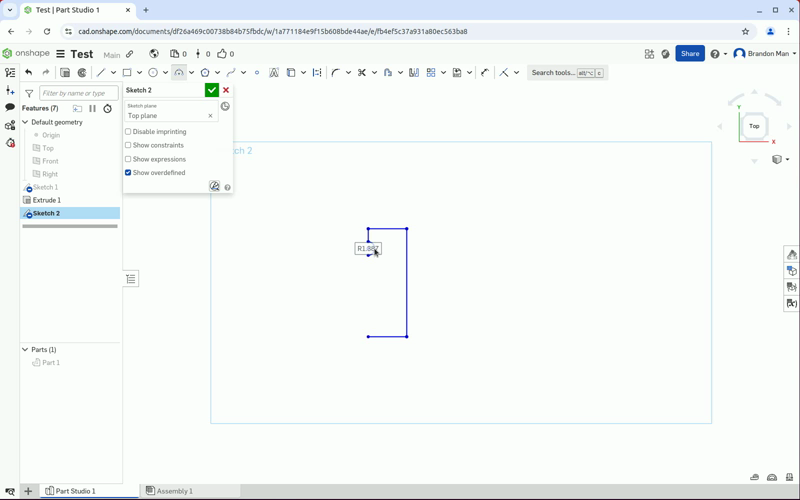
key(l)
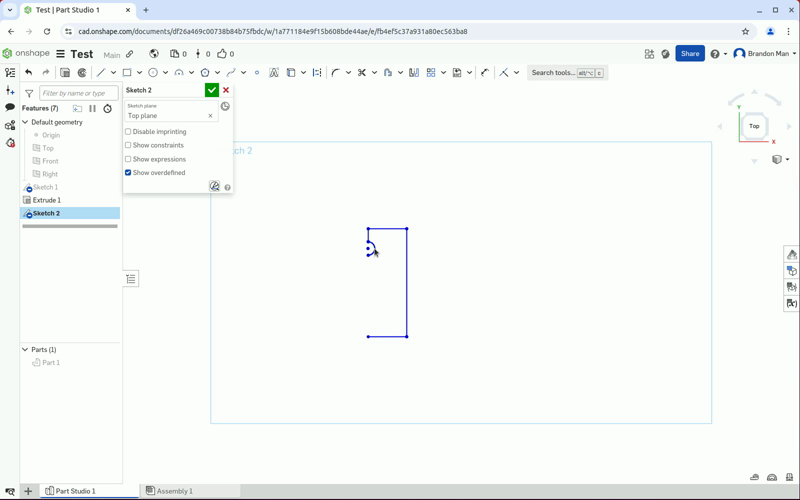
mouse_move(368, 255)
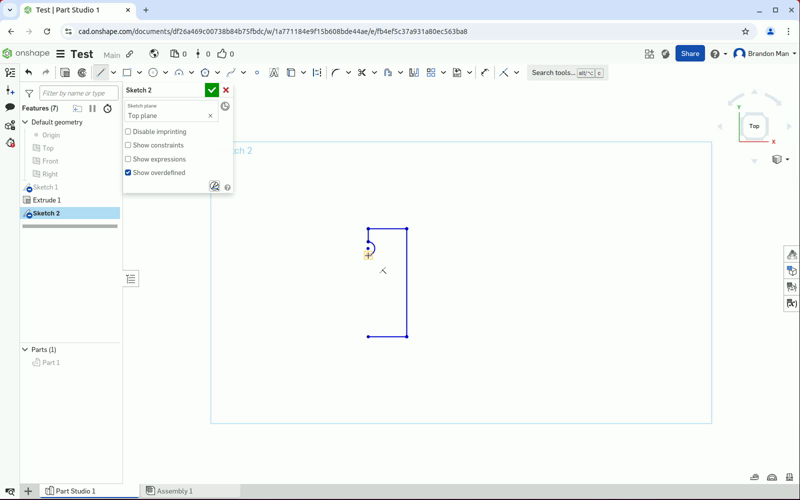
click(368, 255)
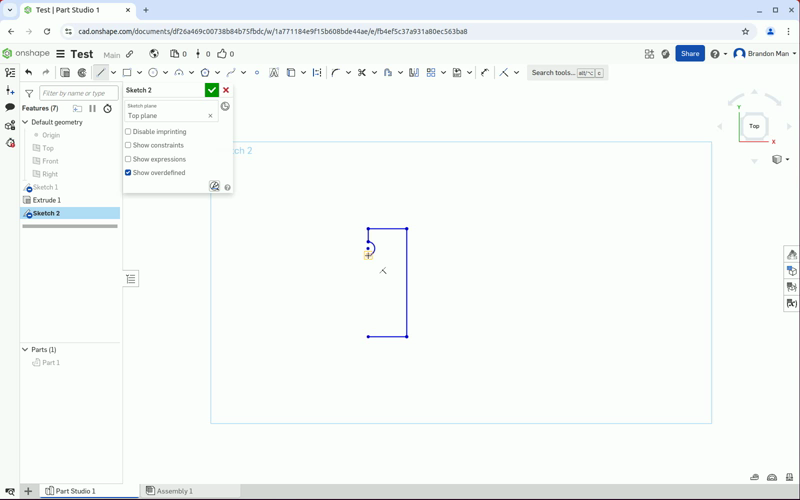
key_down(shift)
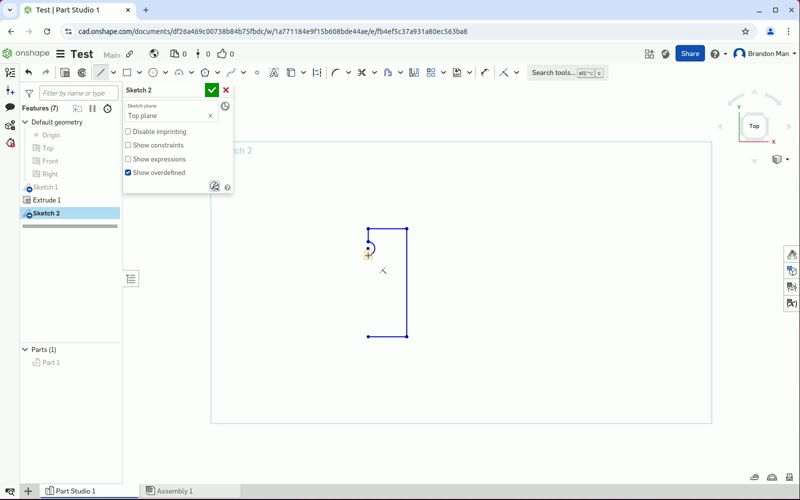
mouse_move(398, 255)
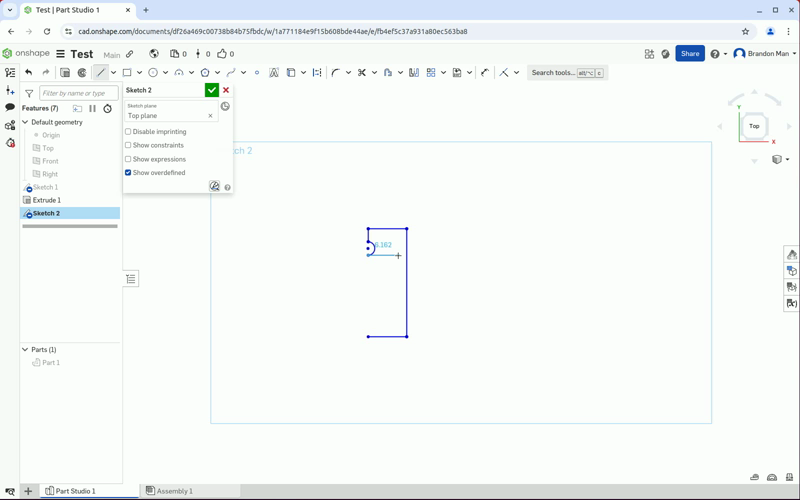
mouse_move(368, 310)
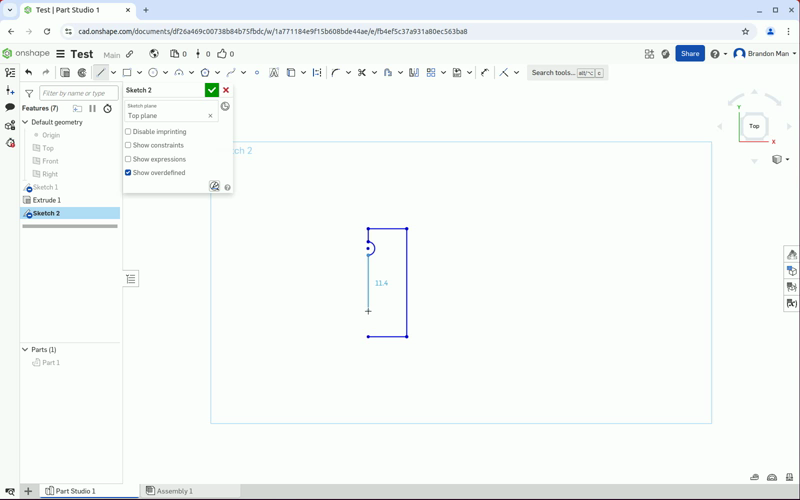
click(368, 310)
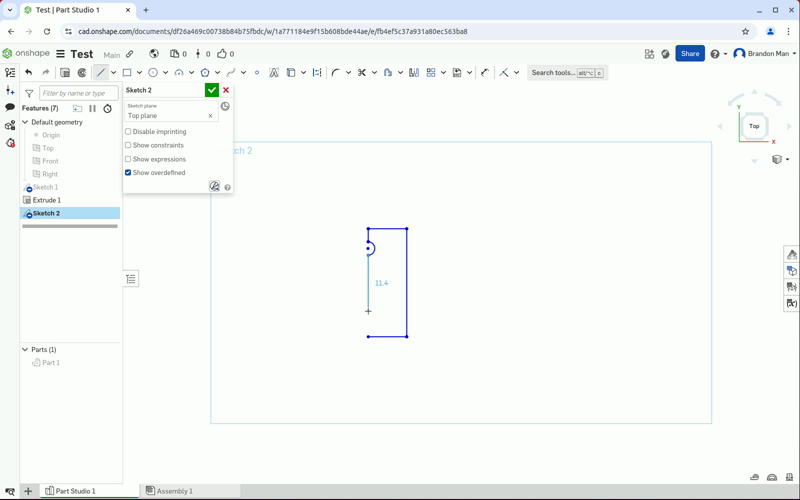
key_up(shift)
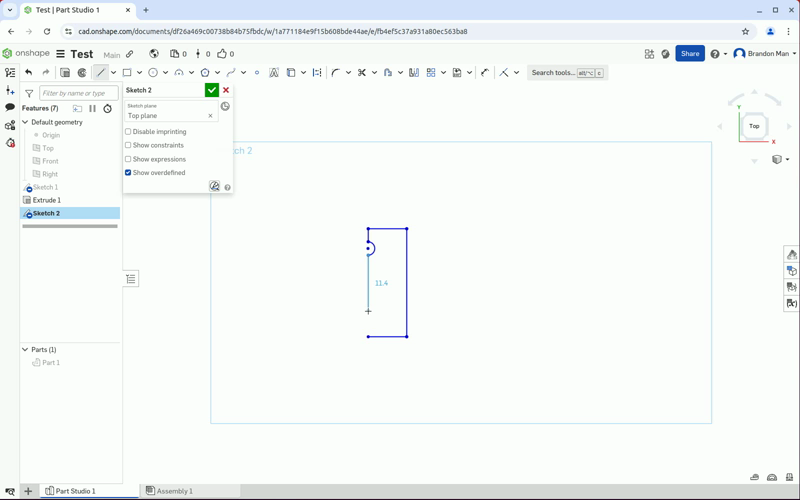
key(esc)
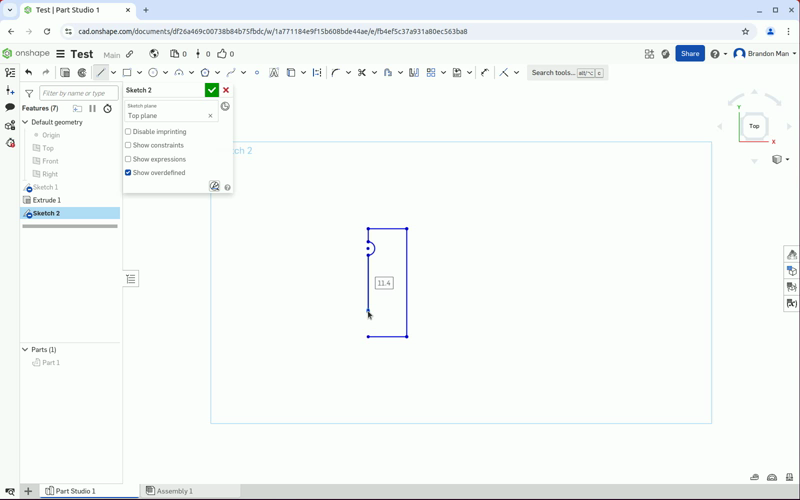
key(a)
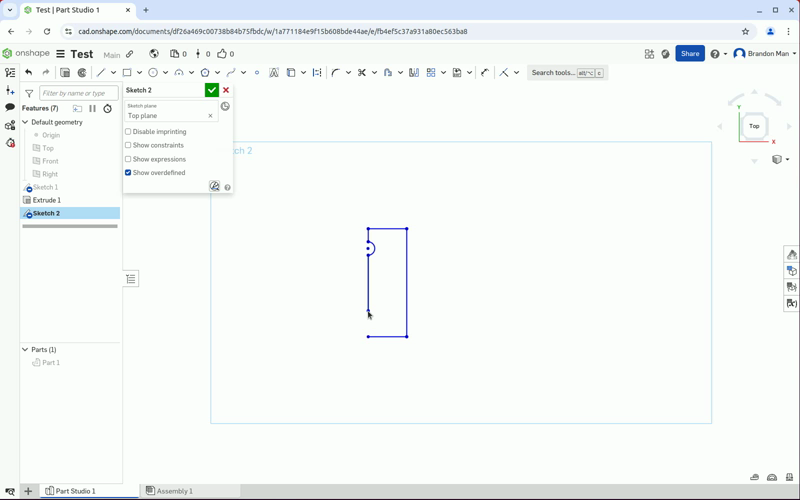
mouse_move(368, 310)
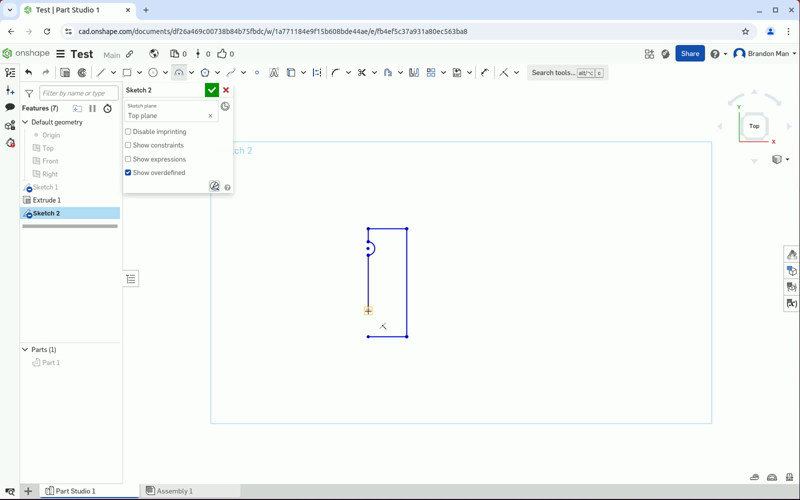
click(368, 310)
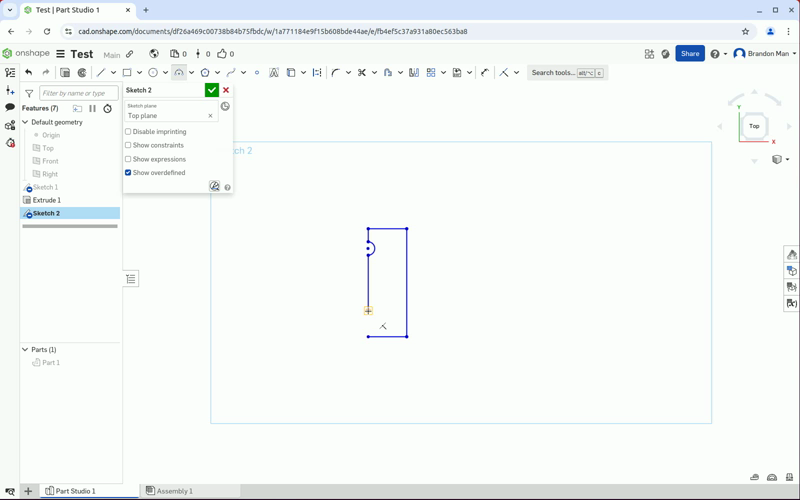
key_down(shift)
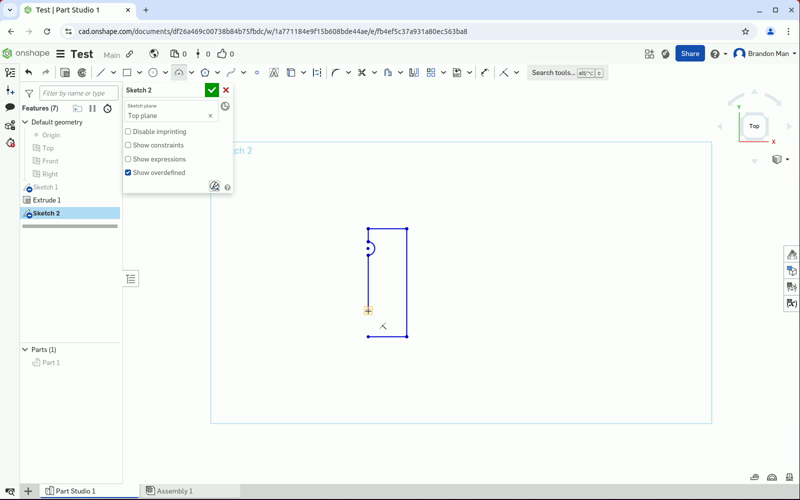
mouse_move(368, 324)
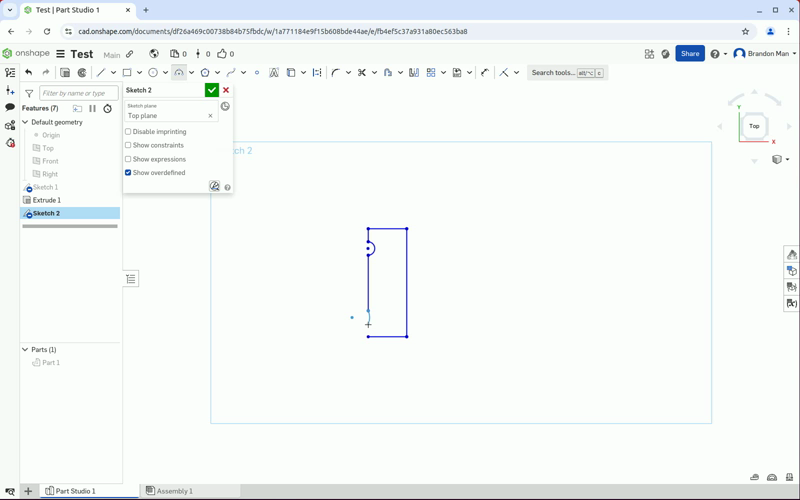
click(368, 324)
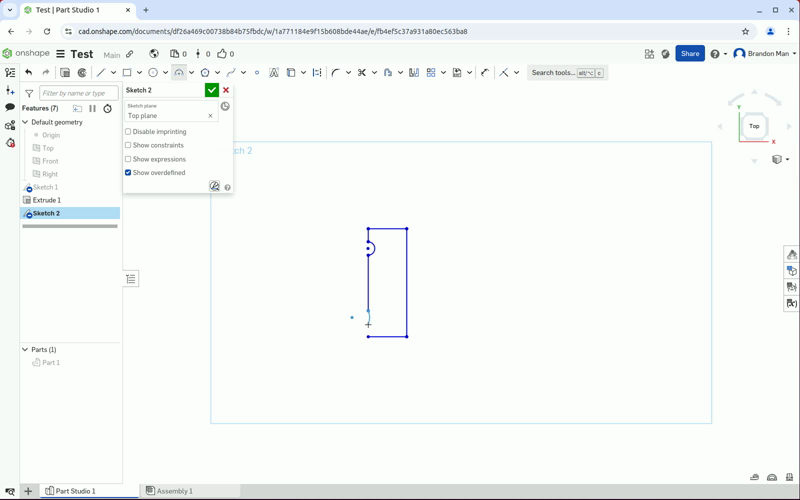
mouse_move(374, 317)
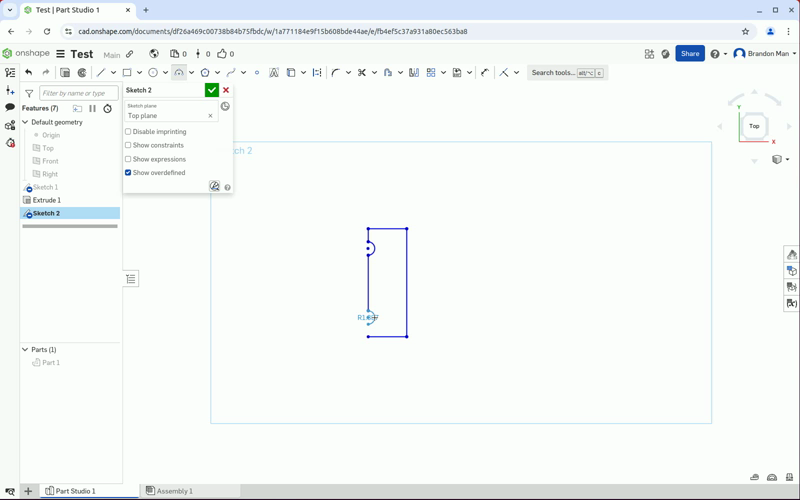
click(374, 317)
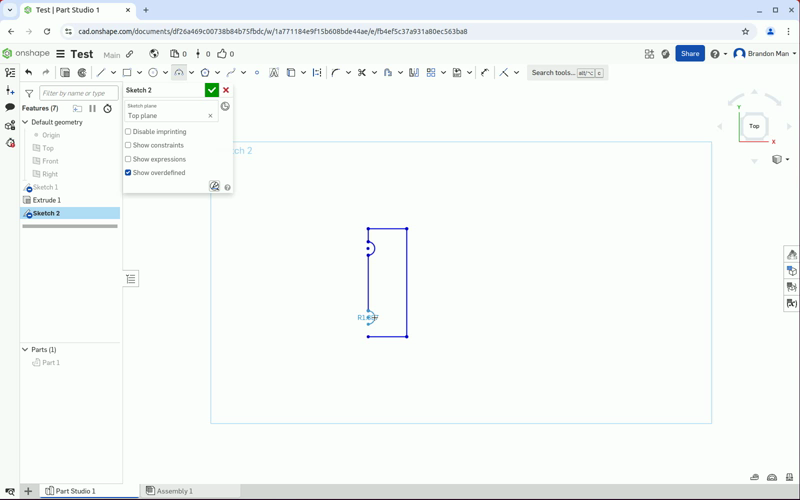
key_up(shift)
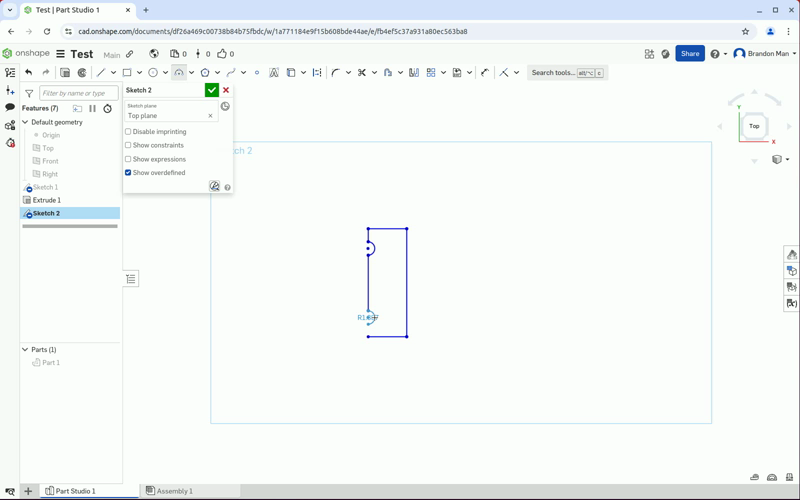
key(esc)
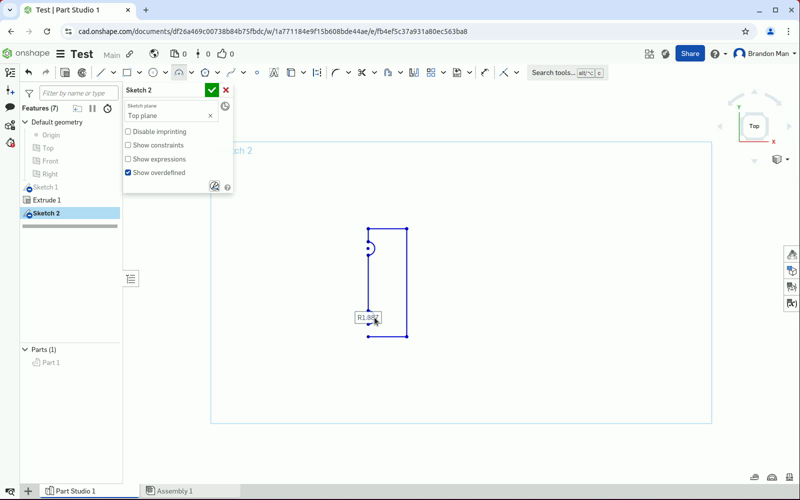
key(l)
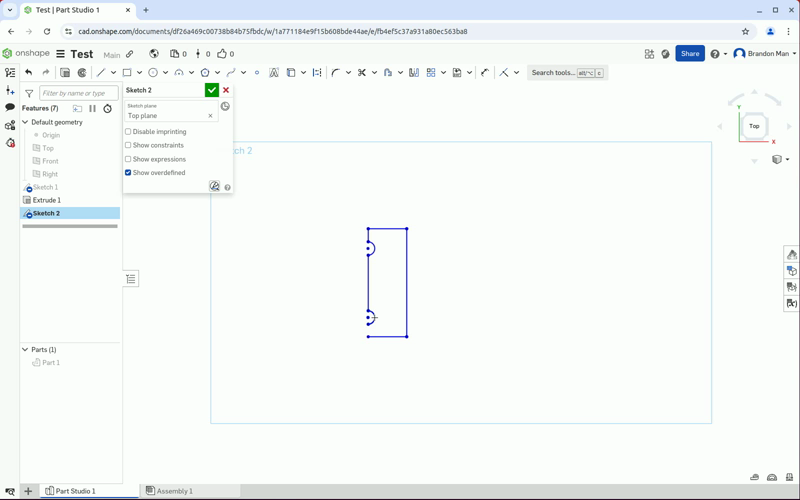
mouse_move(368, 324)
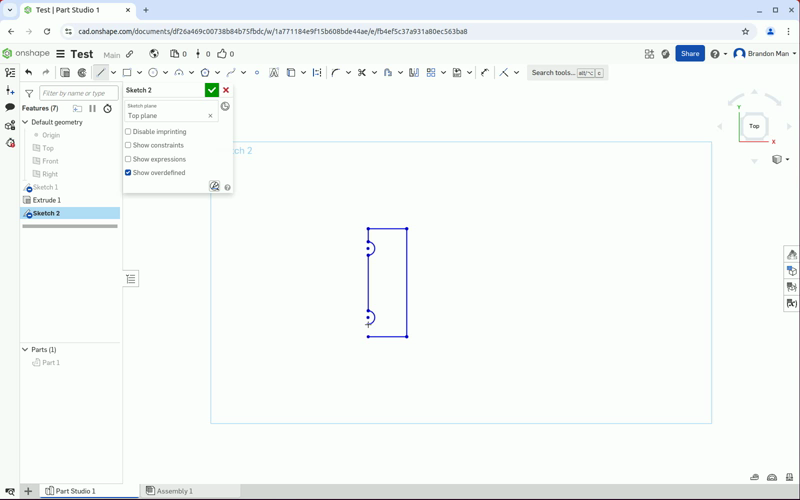
click(368, 324)
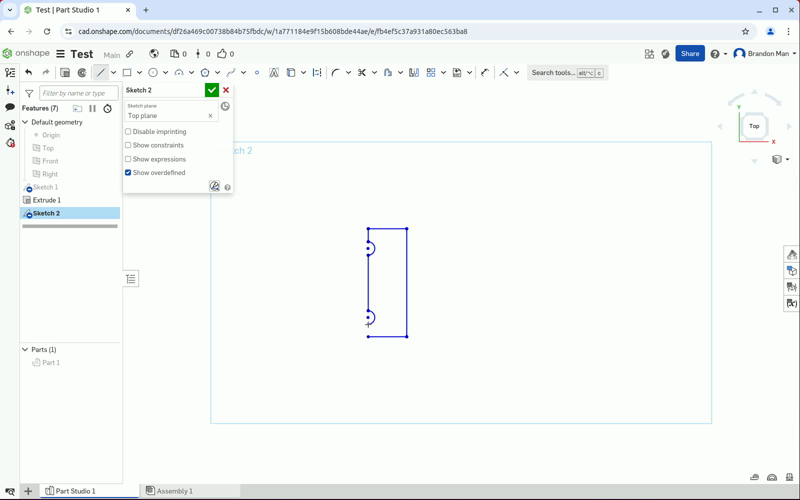
mouse_move(398, 324)
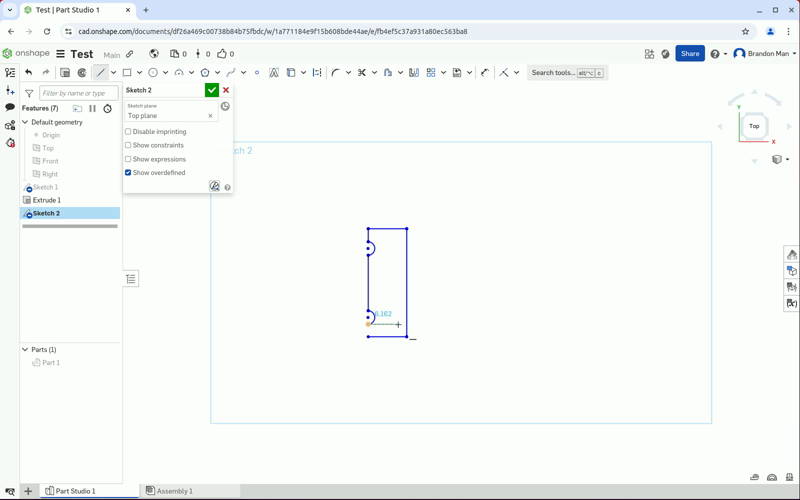
key_down(shift)
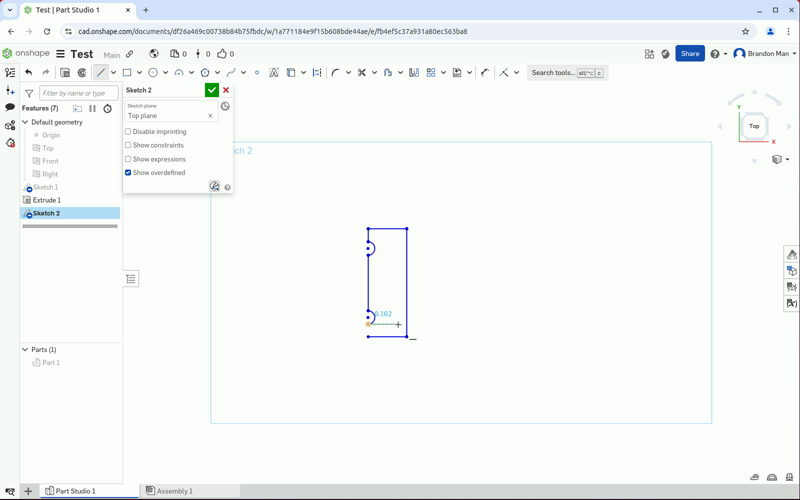
mouse_move(368, 336)
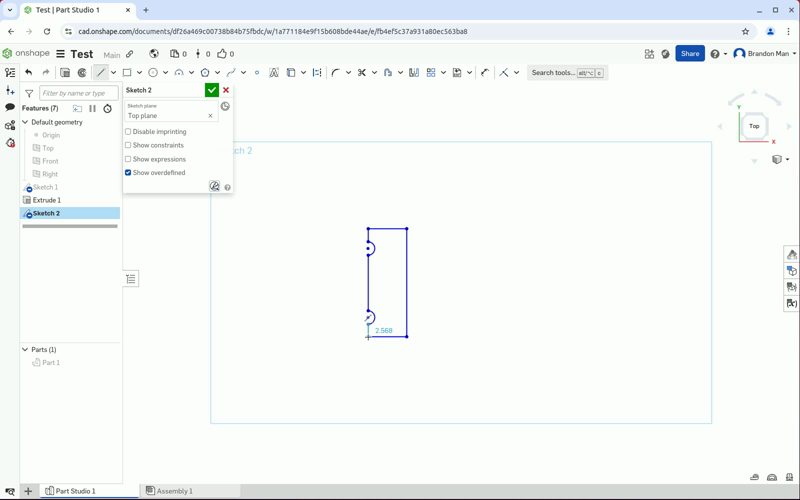
key_up(shift)
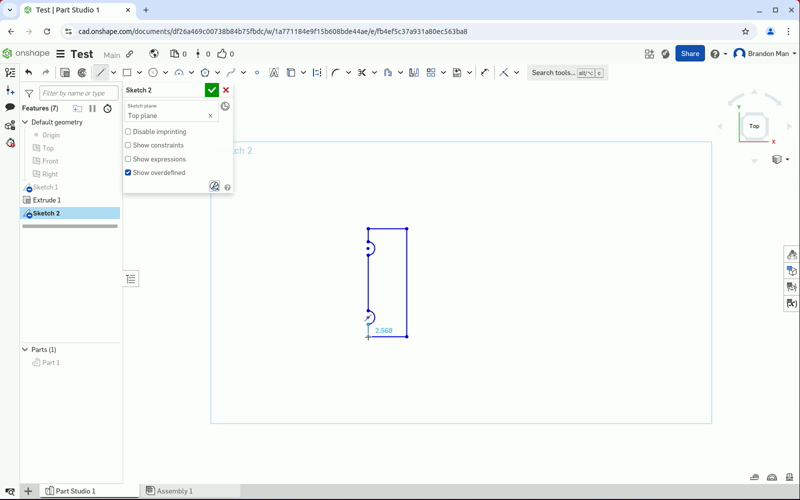
click(368, 336)
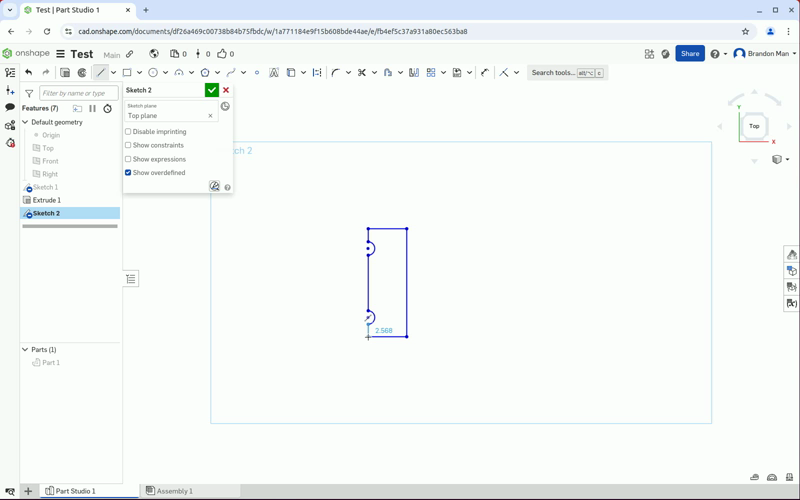
key(esc)
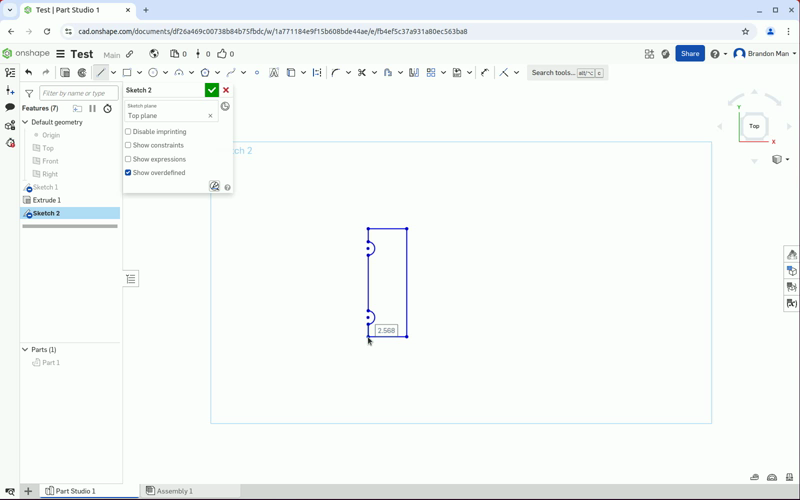
mouse_move(380, 267)
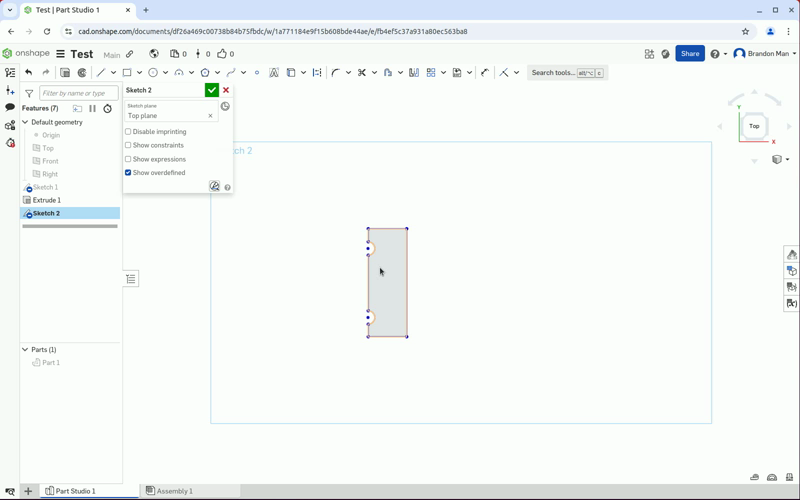
scroll(6)
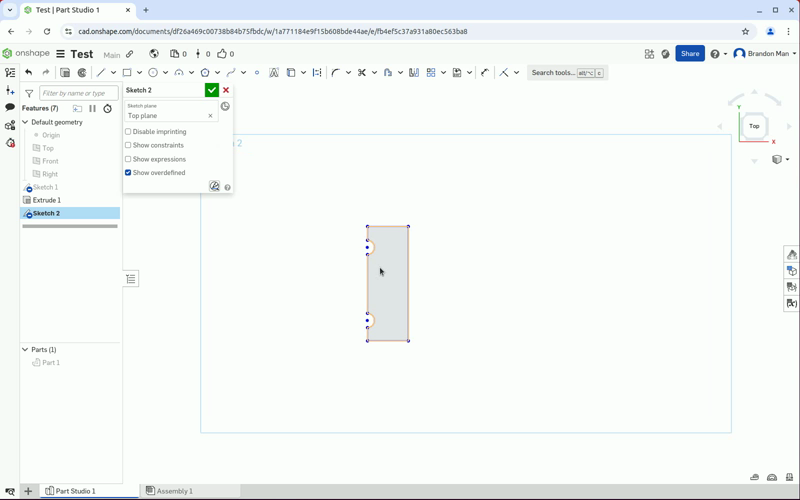
scroll(6)
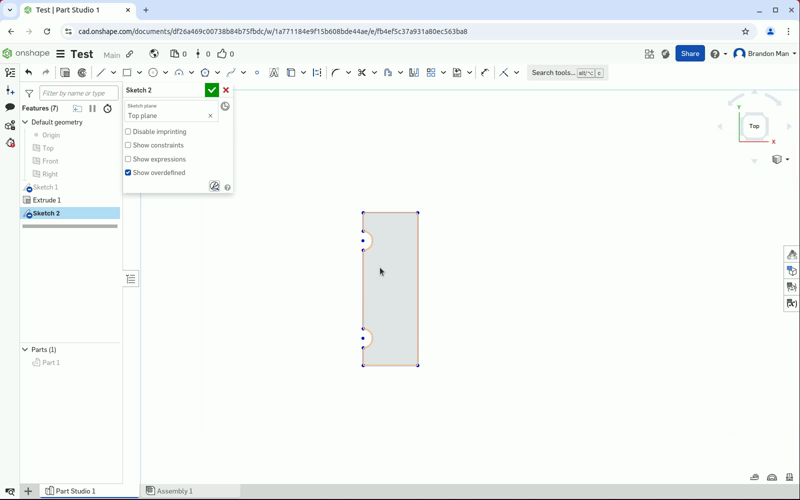
scroll(6)
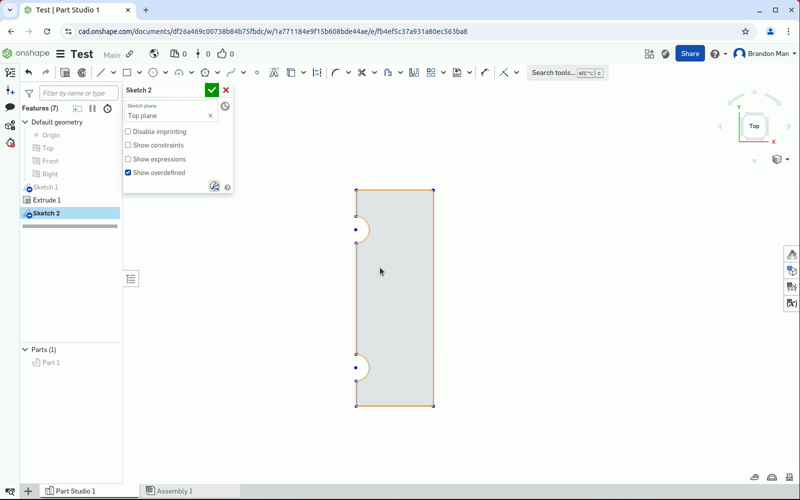
scroll(6)
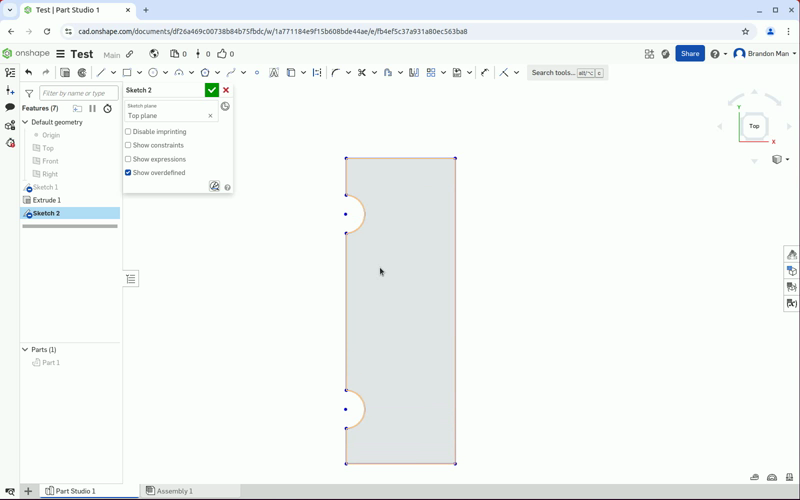
scroll(6)
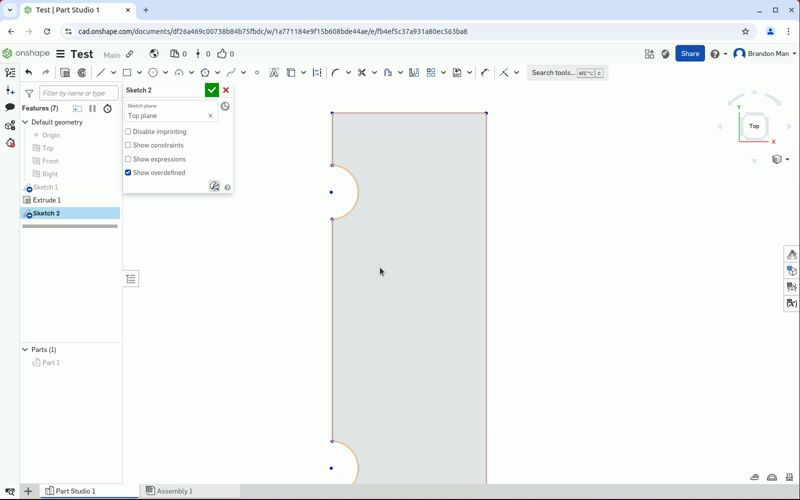
scroll(6)
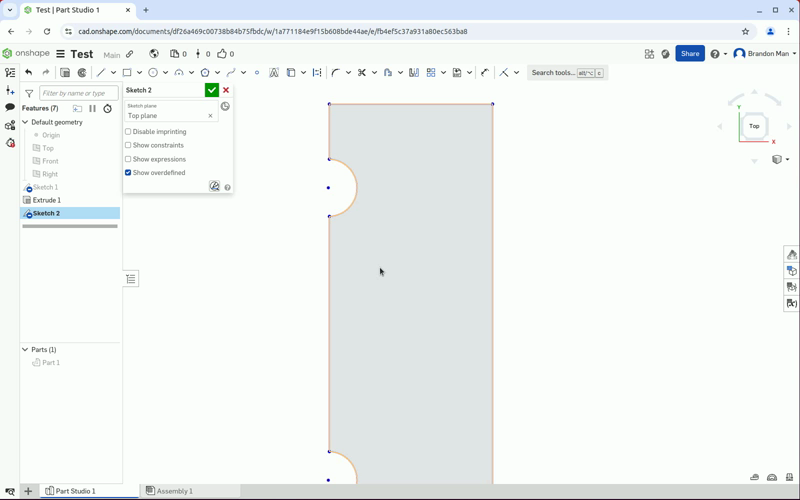
scroll(6)
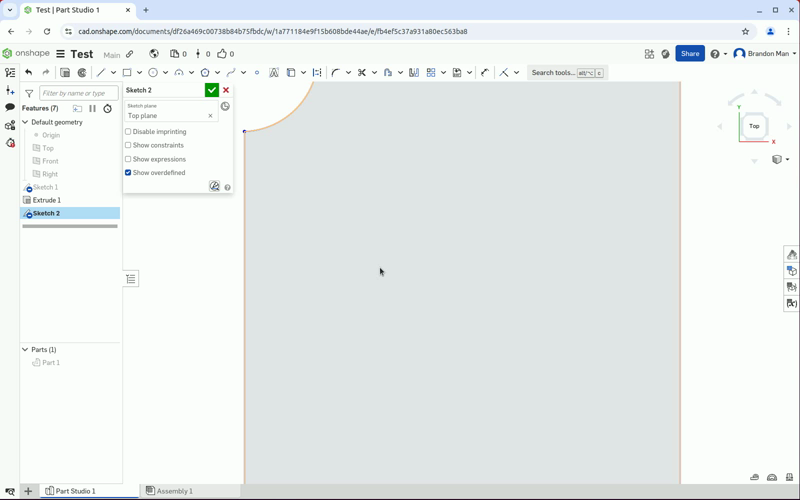
click(380, 267)
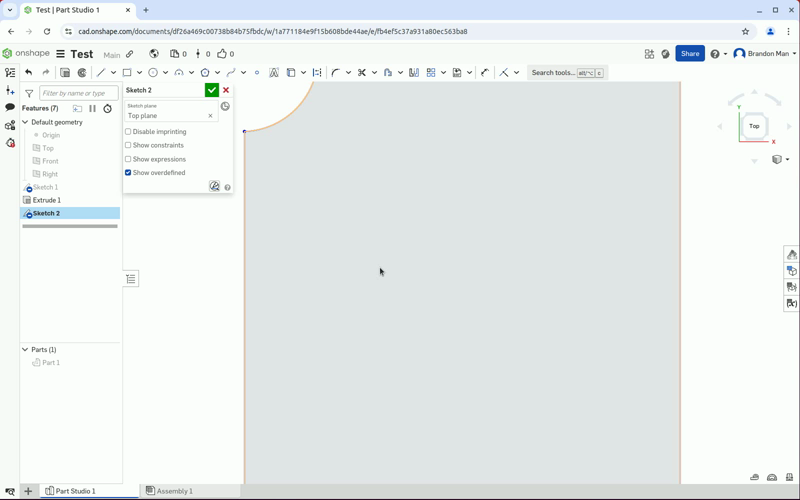
scroll(-6)
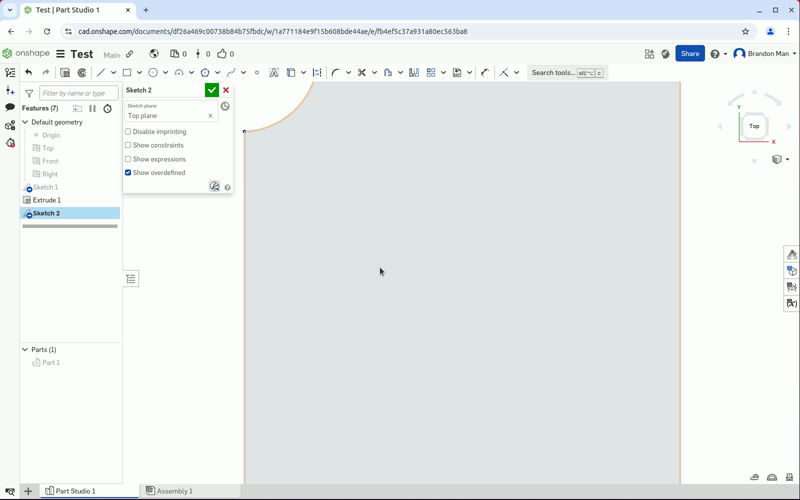
scroll(-6)
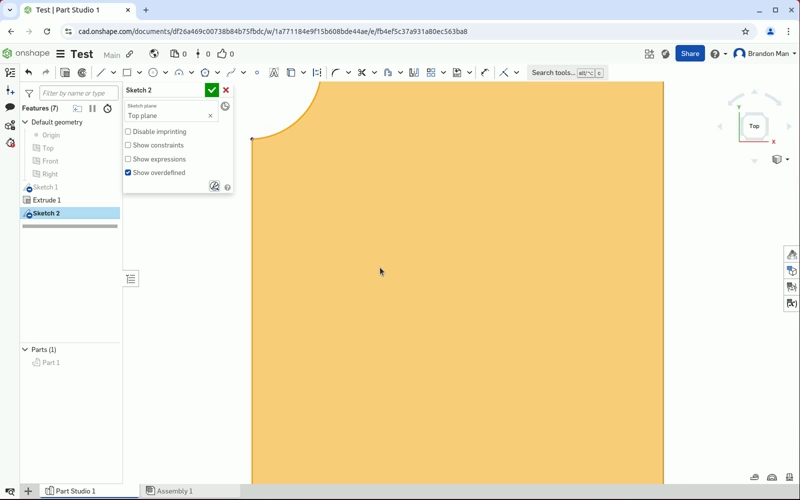
scroll(-6)
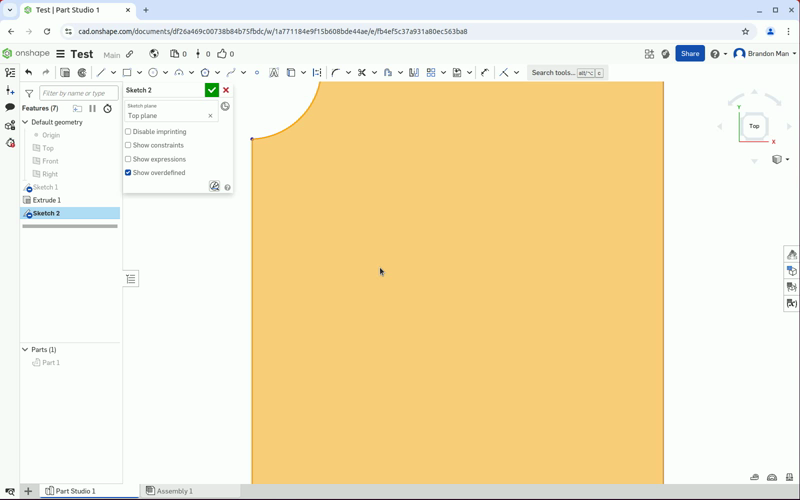
scroll(-6)
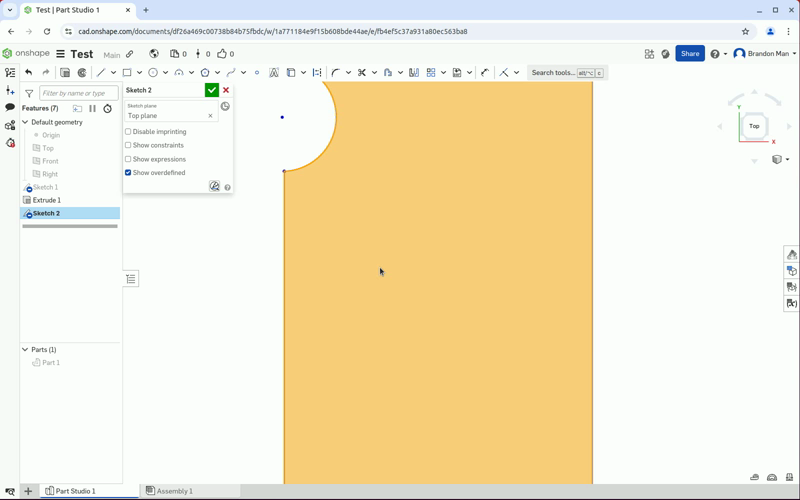
scroll(-6)
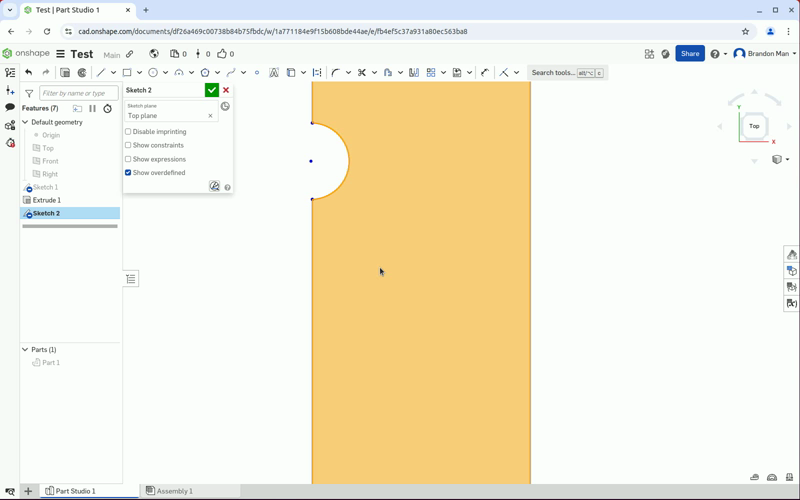
scroll(-6)
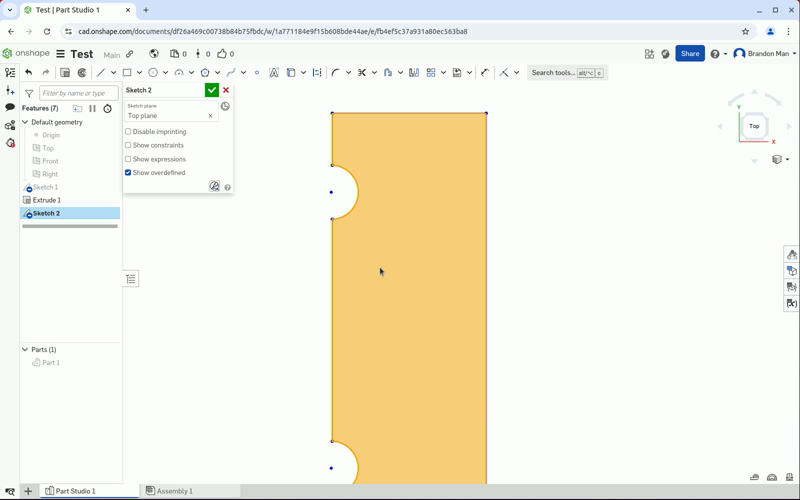
scroll(-6)
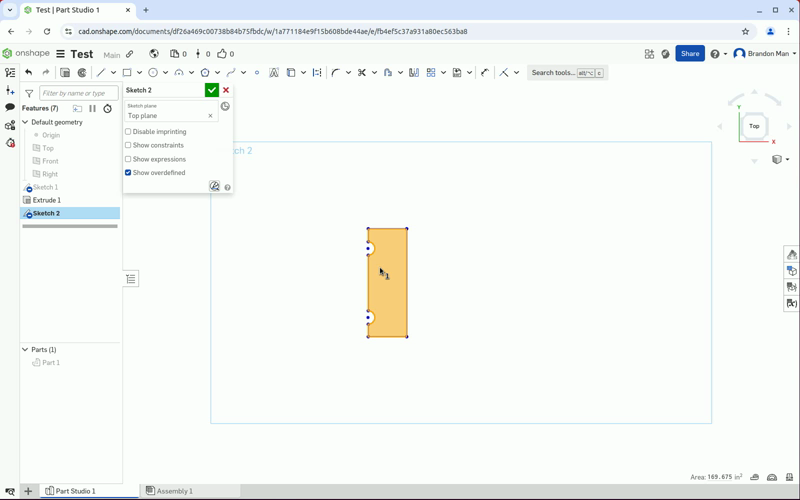
mouse_move(73, 352)
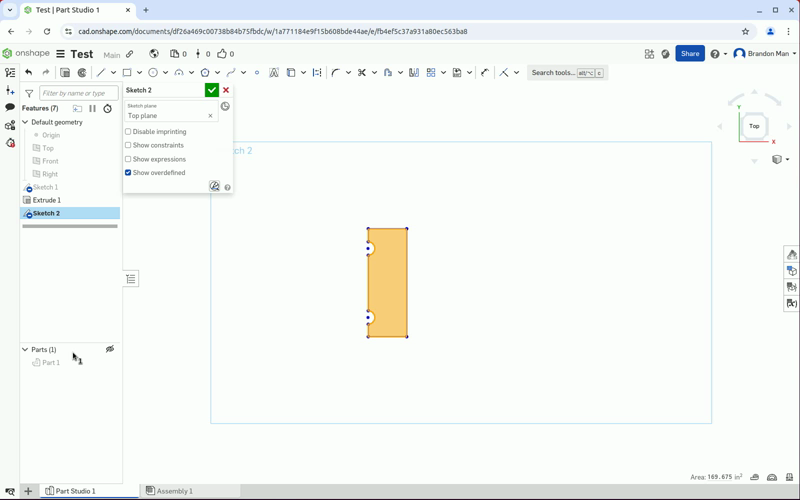
key(shift+y)
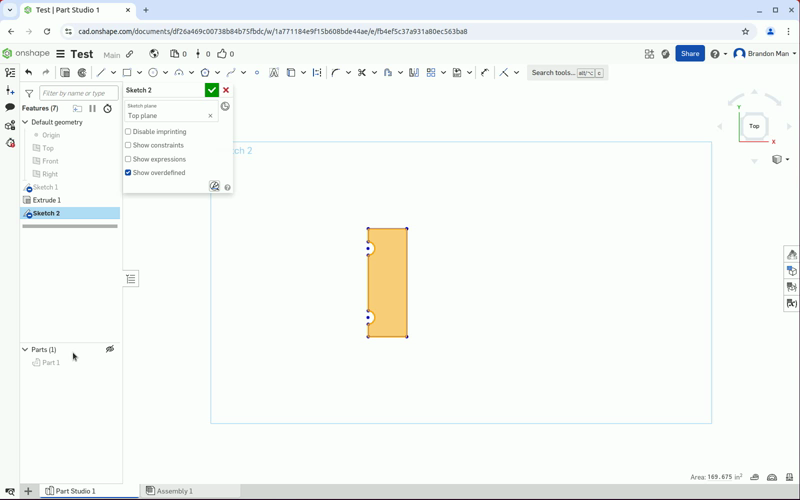
key(shift+e)
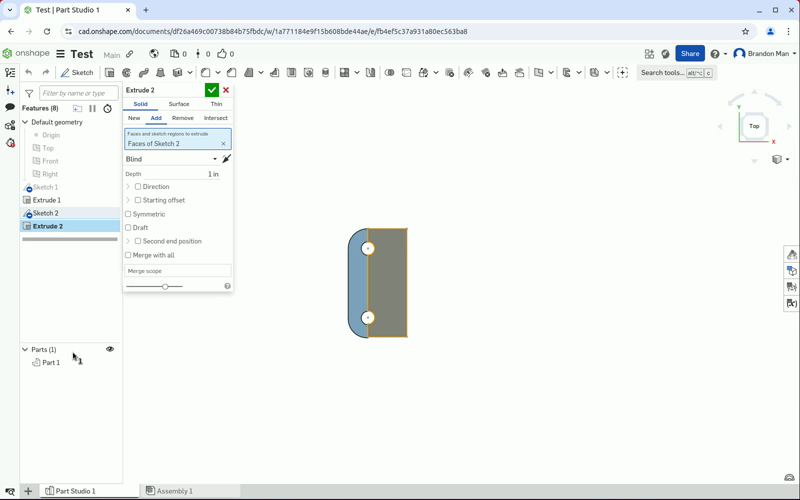
mouse_move(143, 106)
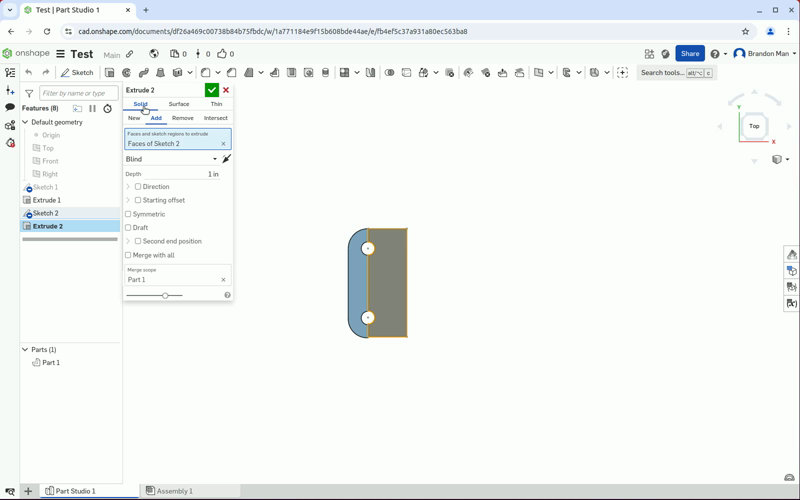
click(143, 106)
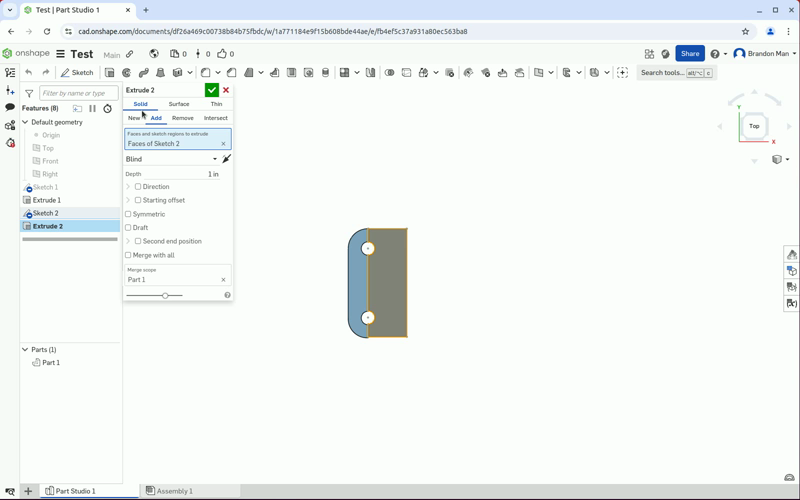
mouse_move(137, 120)
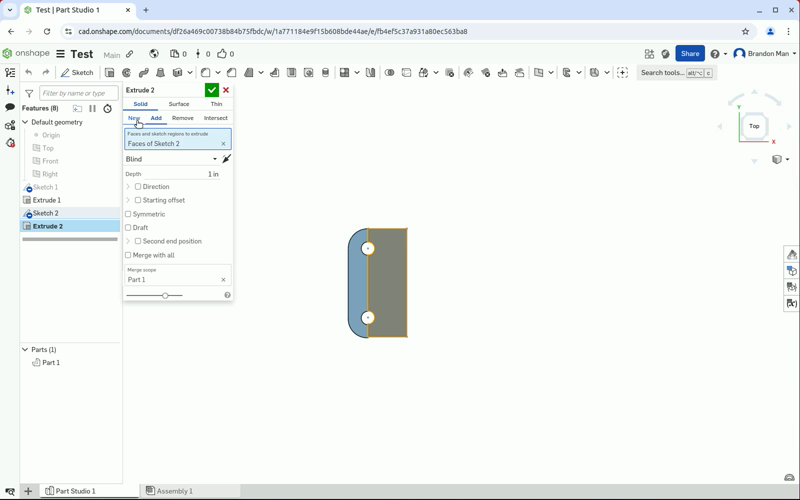
click(137, 120)
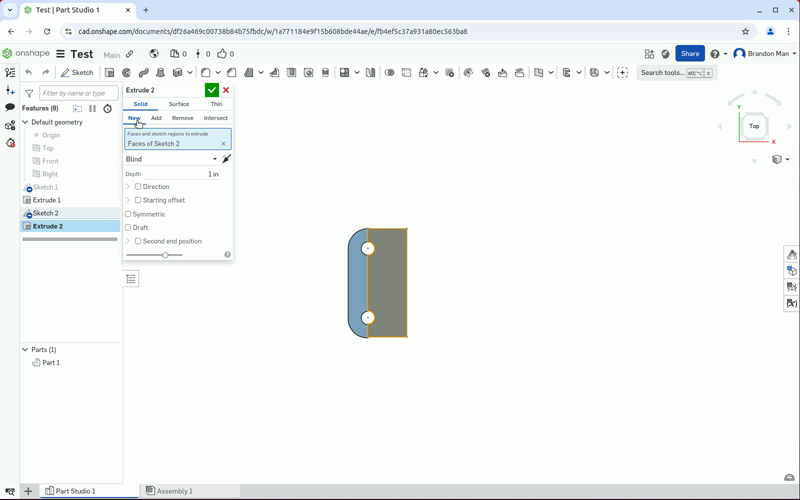
key(tab, 4)
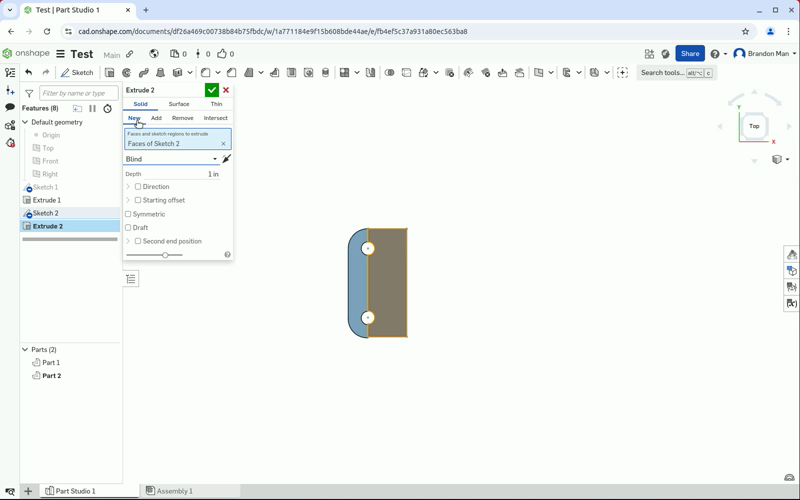
text(1.926)
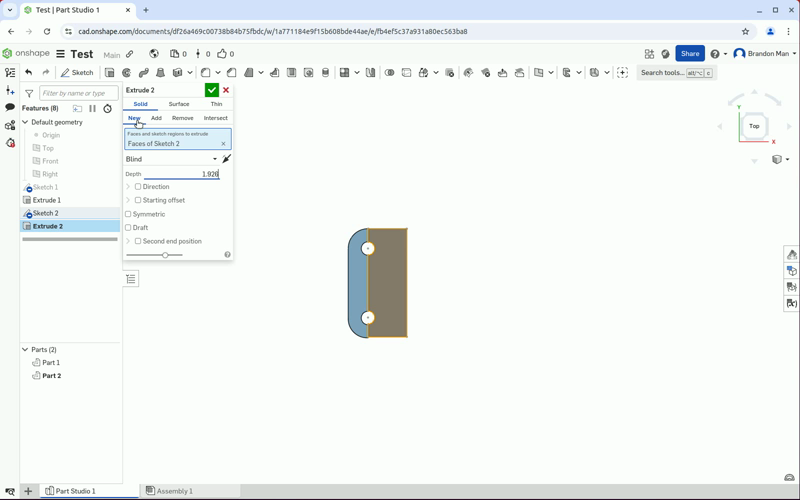
key(enter)
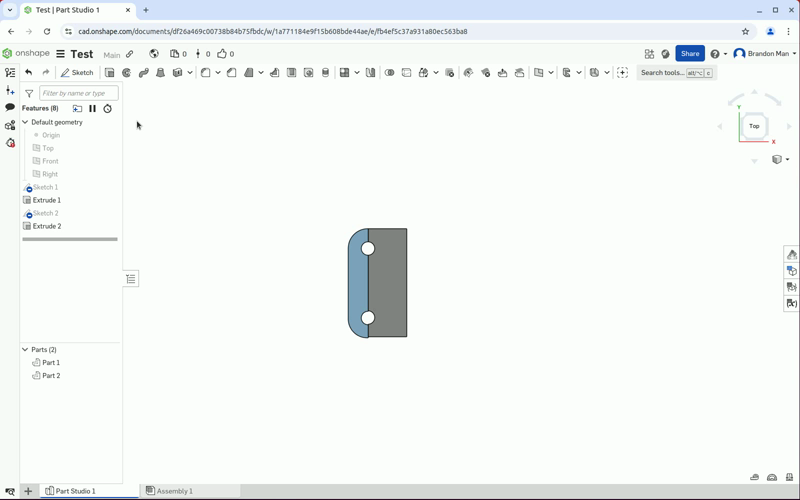
key(shift+h)
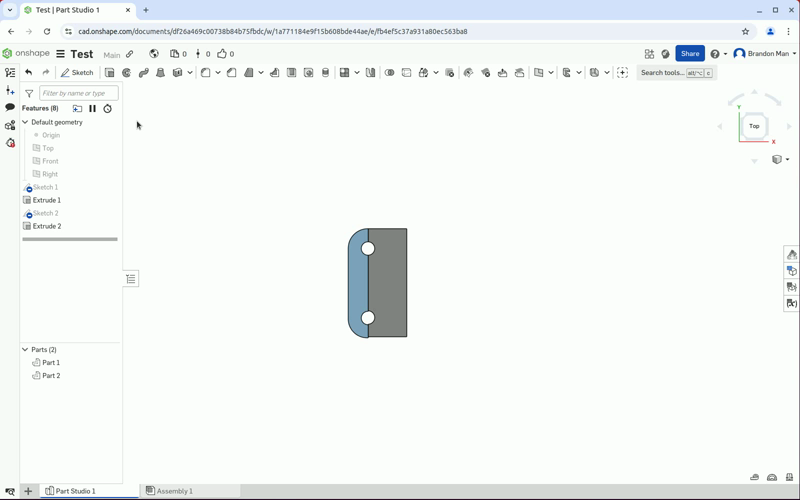
key(shift+h)
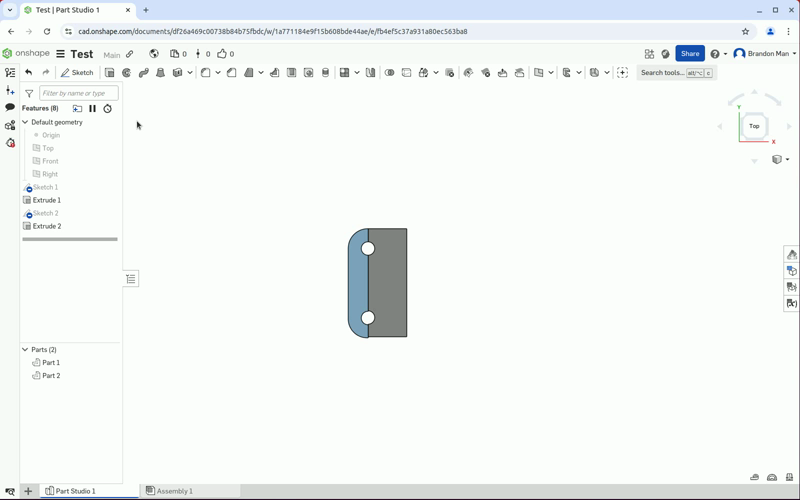
mouse_move(73, 189)
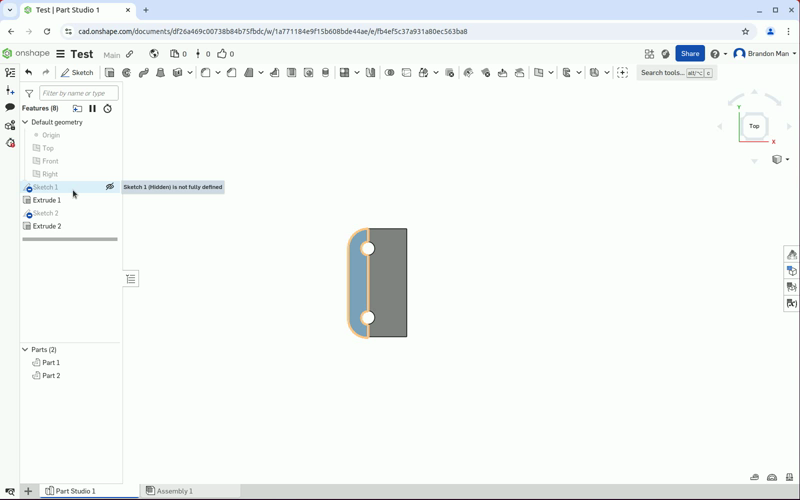
click(73, 189)
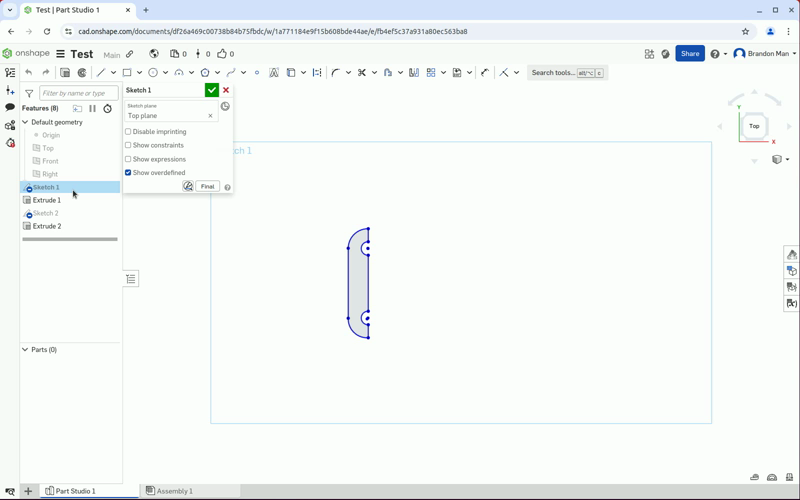
mouse_move(229, 92)
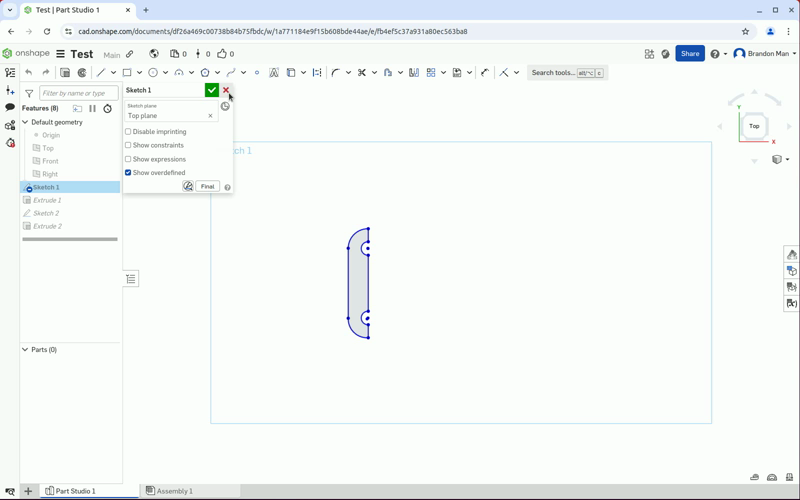
click(229, 92)
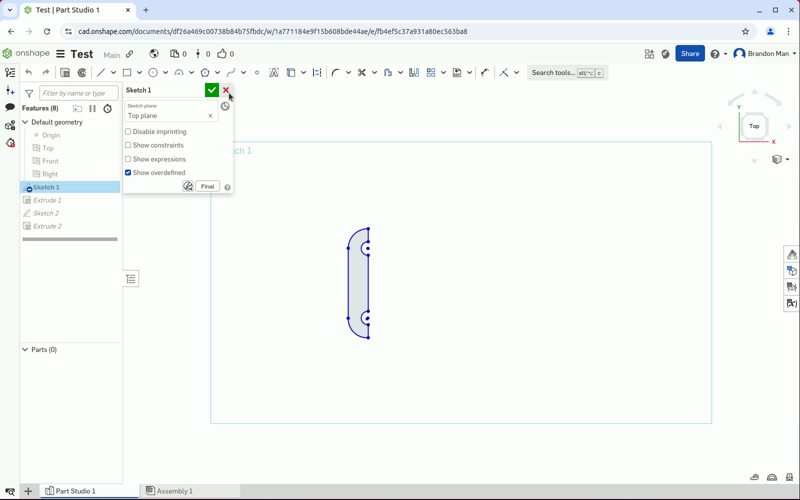
key(shift+s)
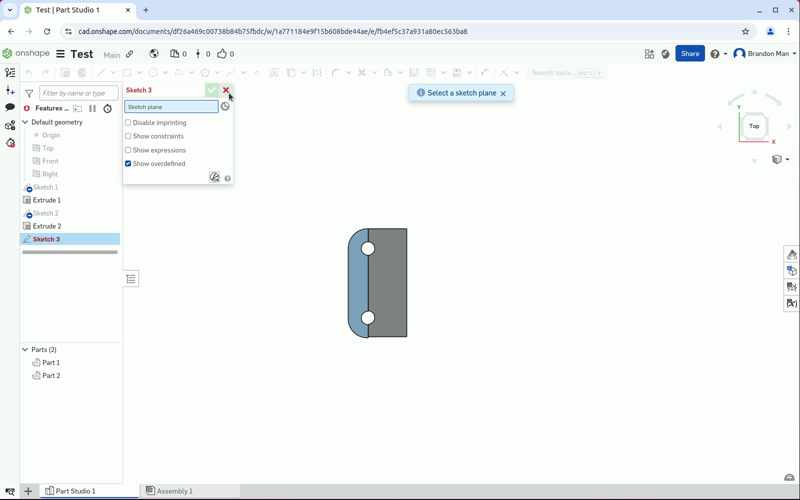
mouse_move(73, 150)
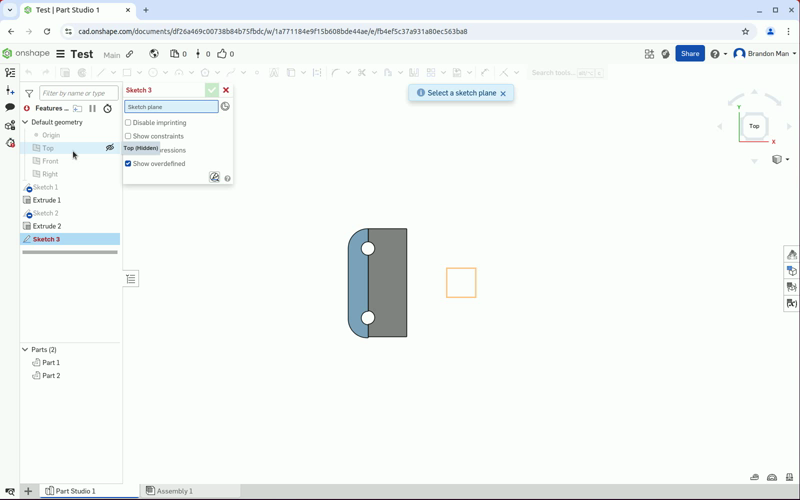
click(73, 150)
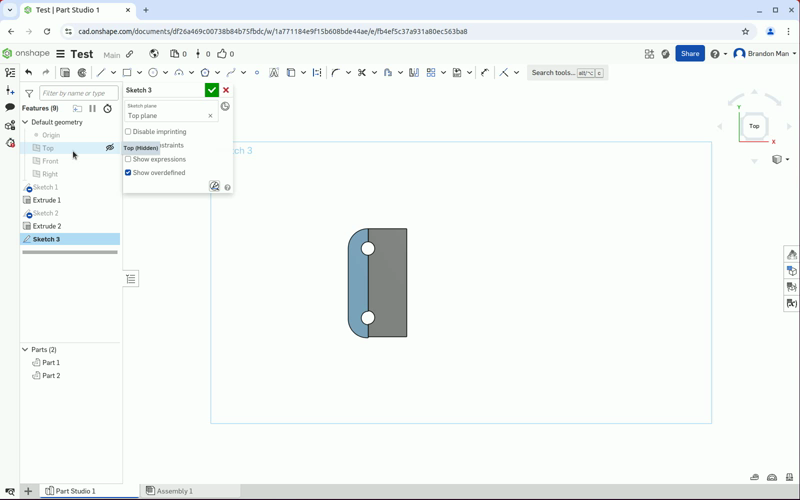
mouse_move(73, 352)
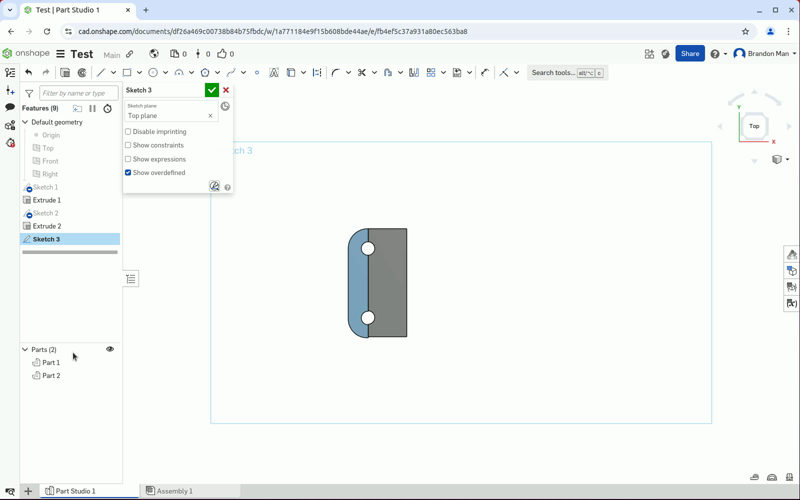
key(y)
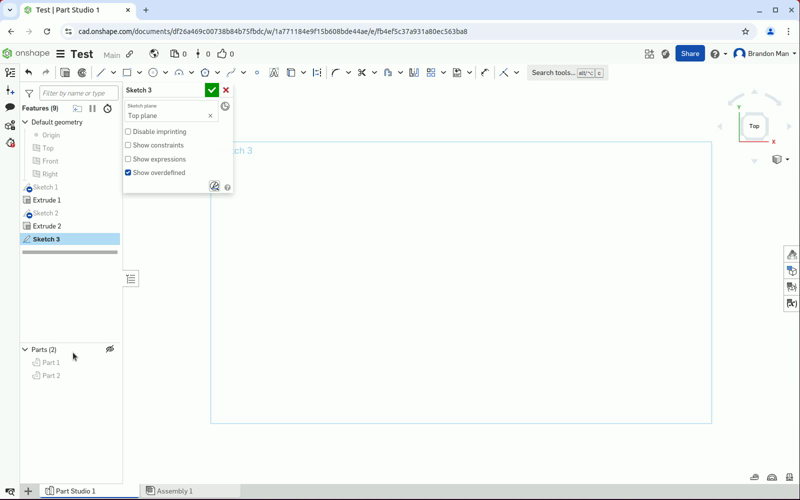
key(l)
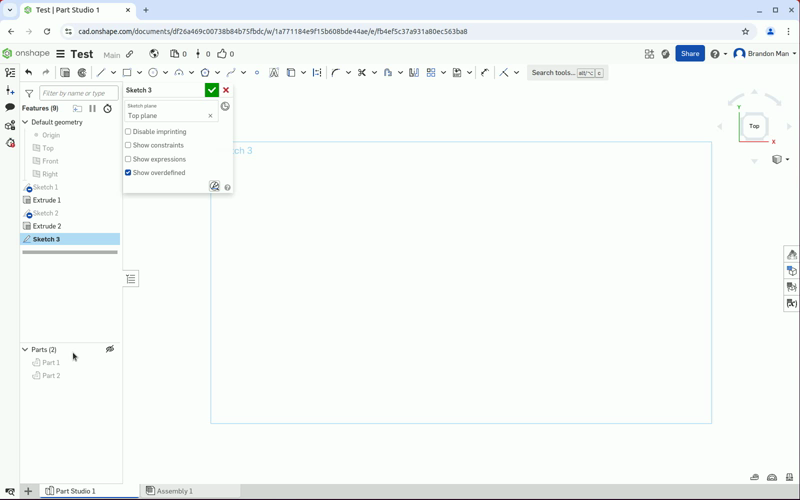
key_down(shift)
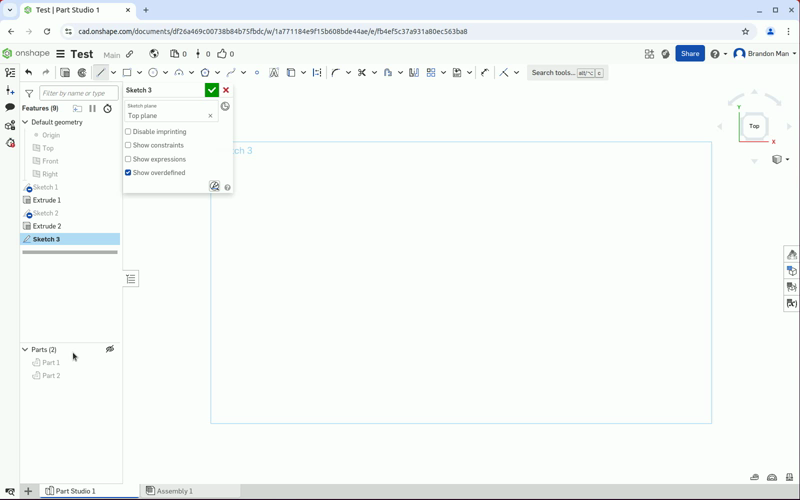
mouse_move(406, 336)
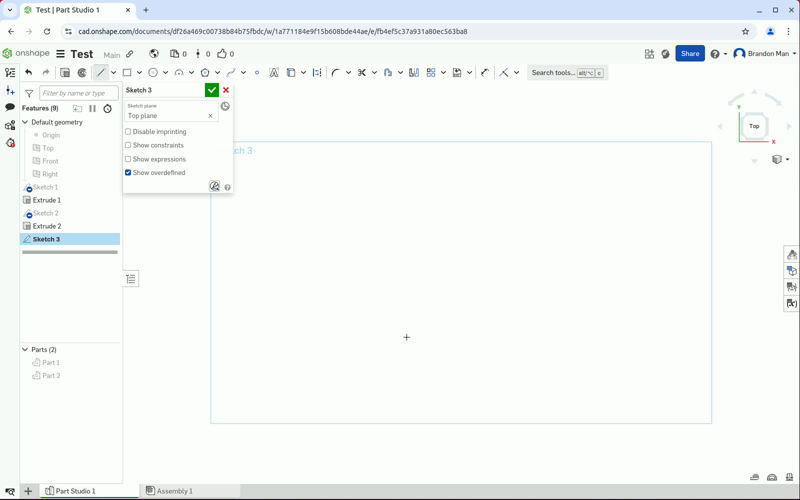
click(406, 336)
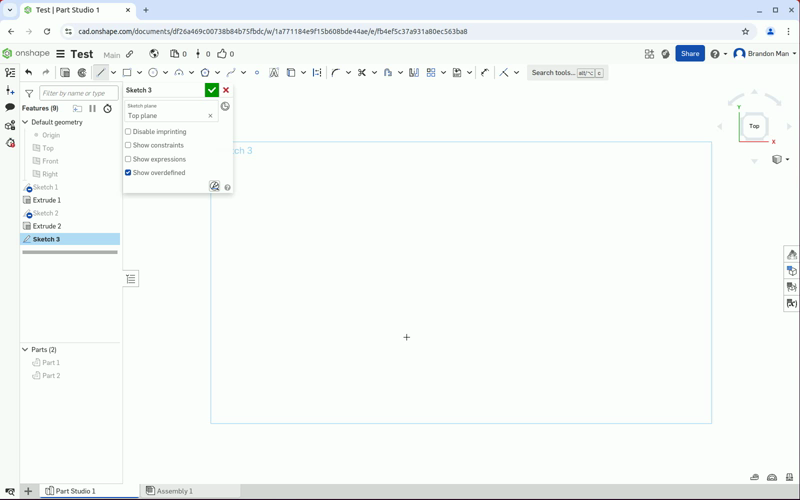
key_up(shift)
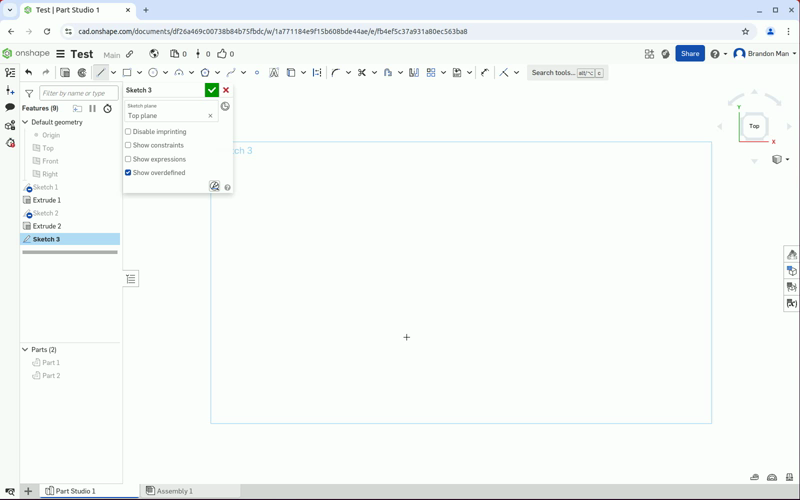
key_down(shift)
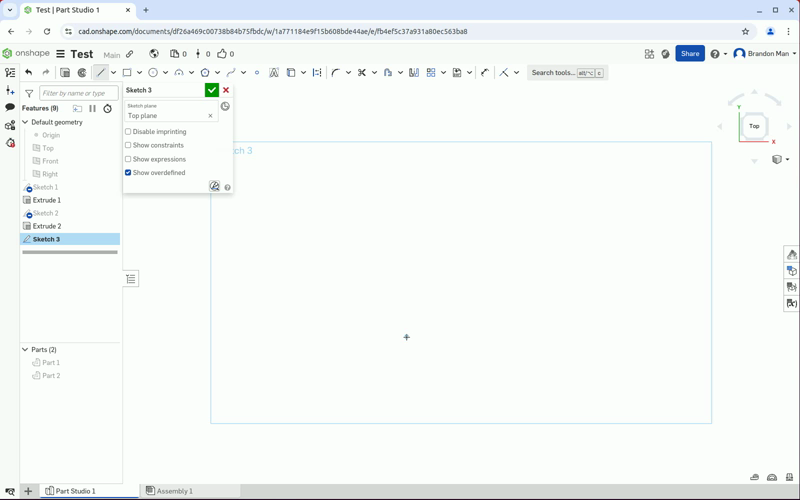
mouse_move(436, 336)
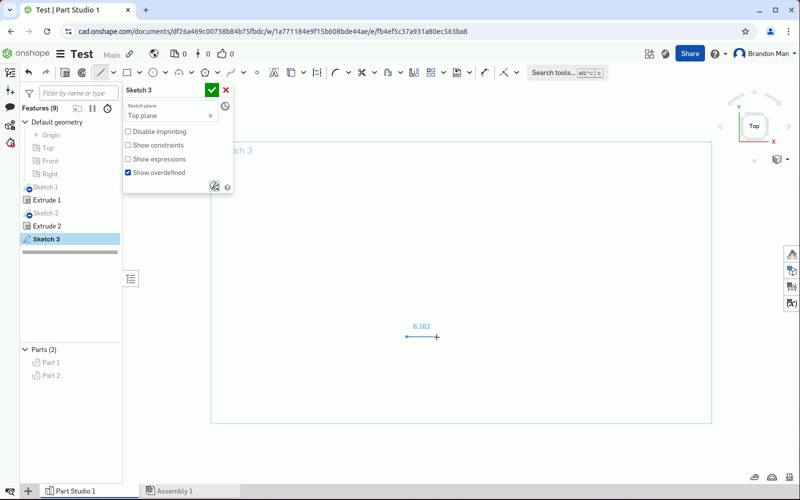
mouse_move(420, 336)
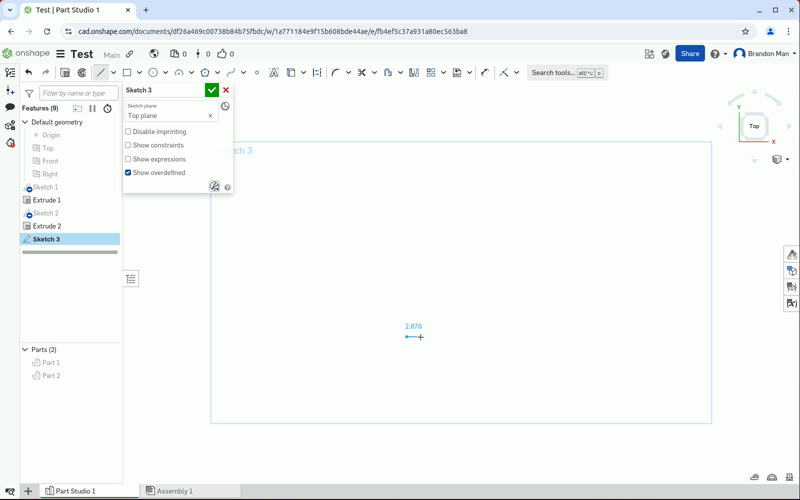
click(420, 336)
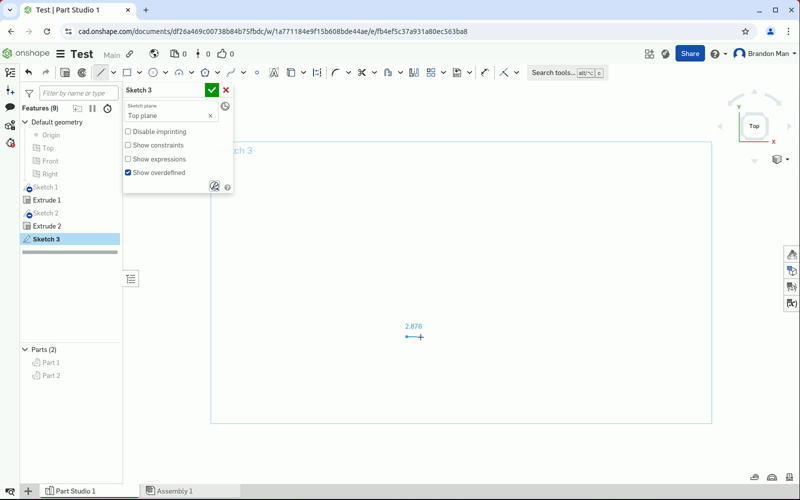
key_up(shift)
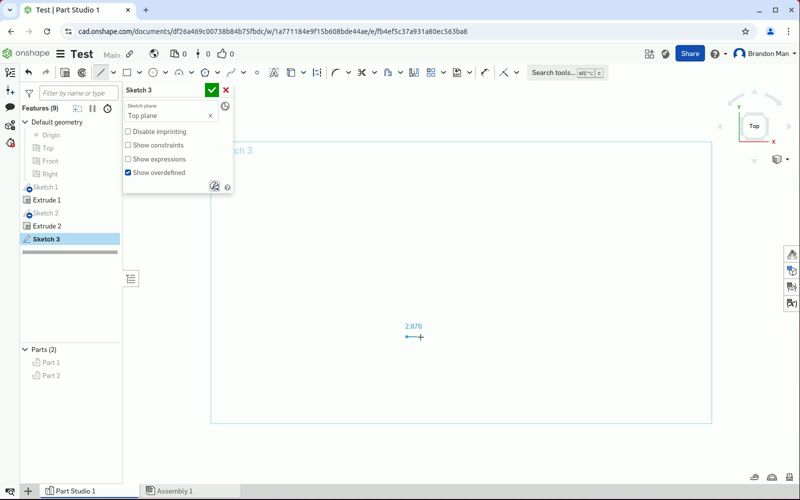
key_down(shift)
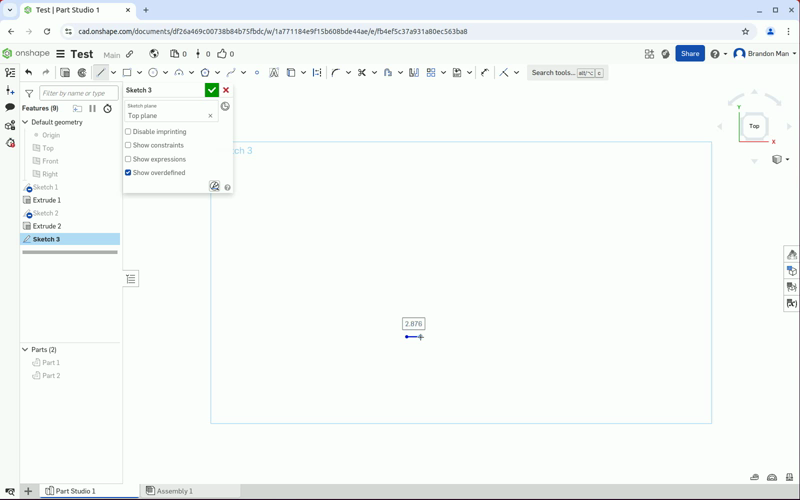
mouse_move(507, 336)
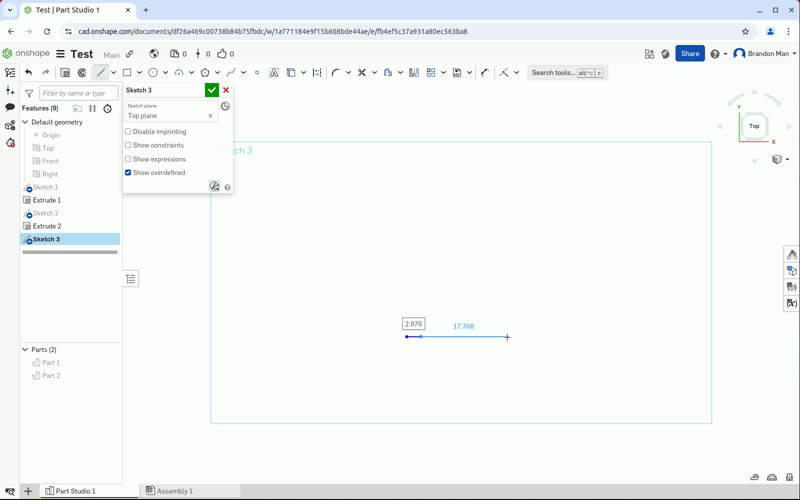
click(507, 336)
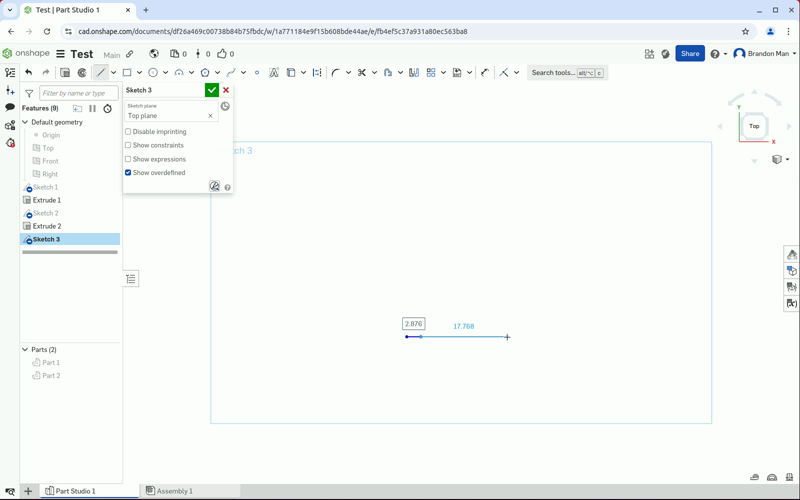
key_up(shift)
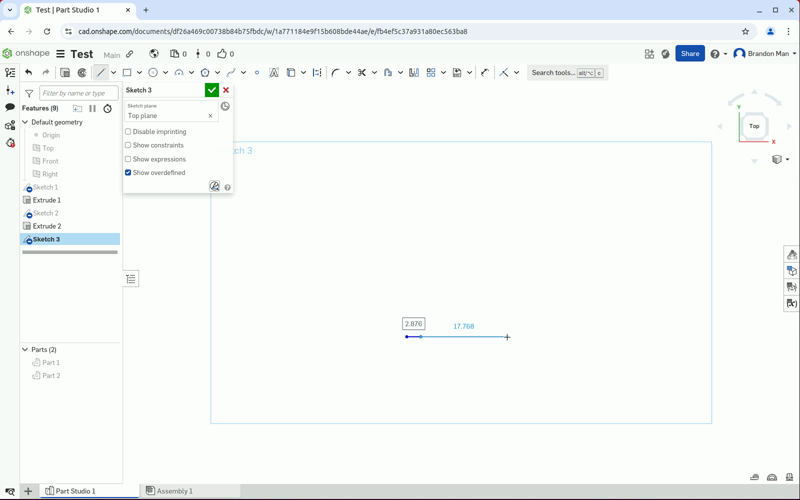
key(esc)
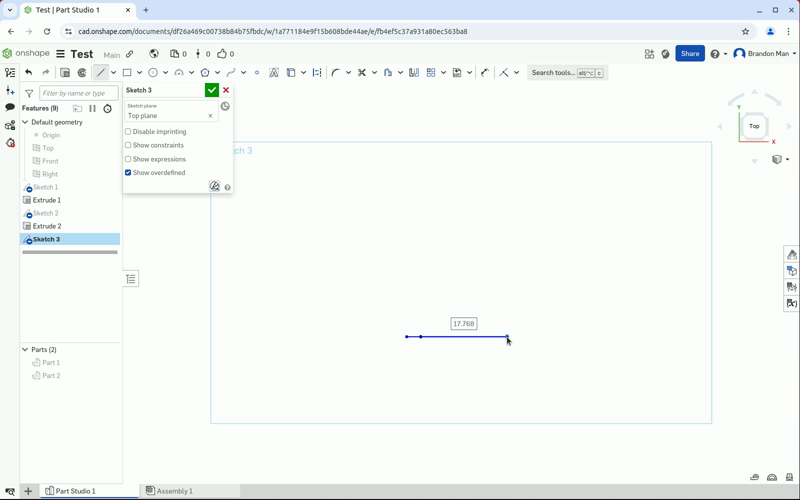
key(a)
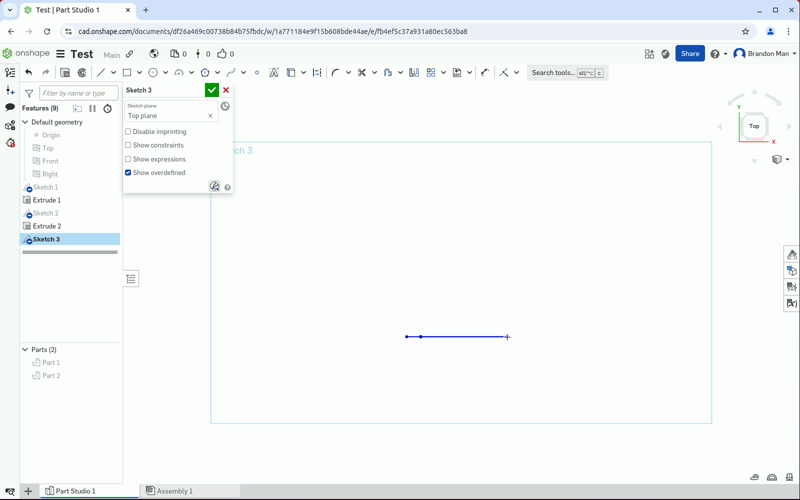
mouse_move(507, 336)
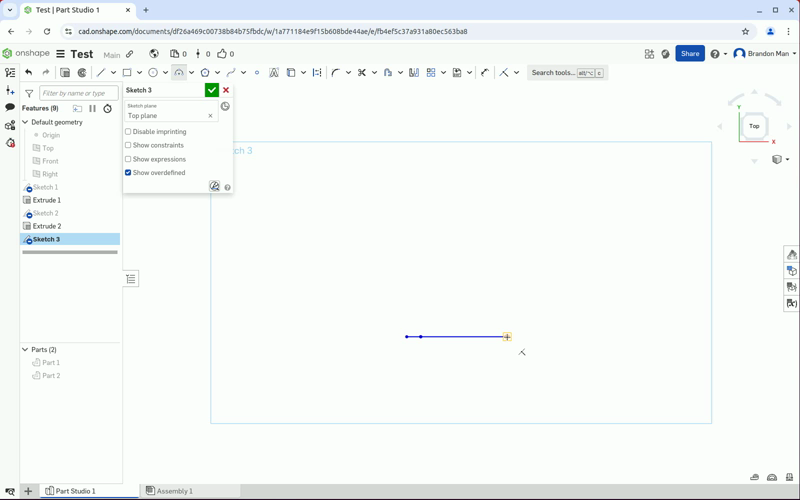
click(507, 336)
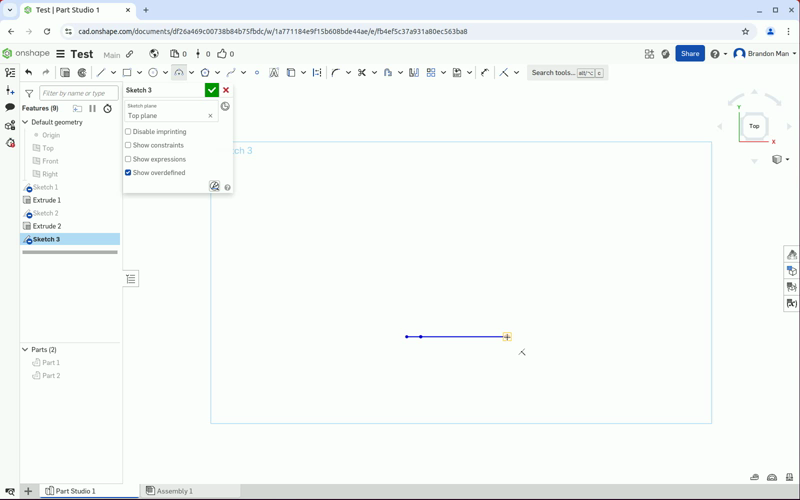
key_down(shift)
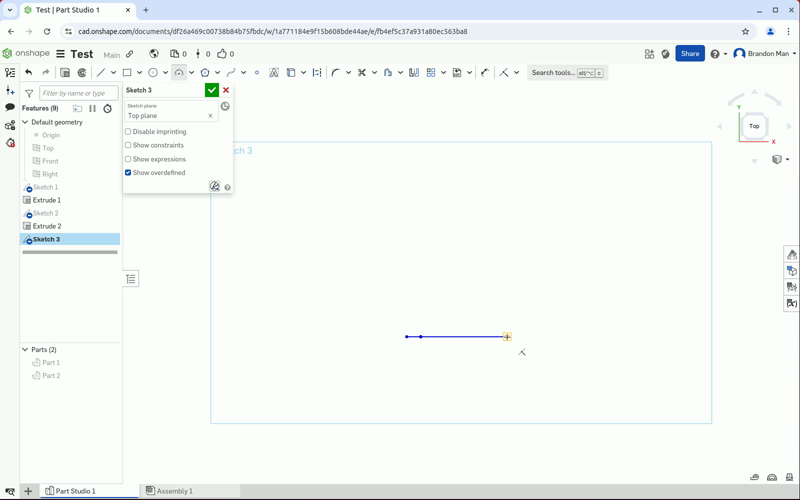
mouse_move(514, 328)
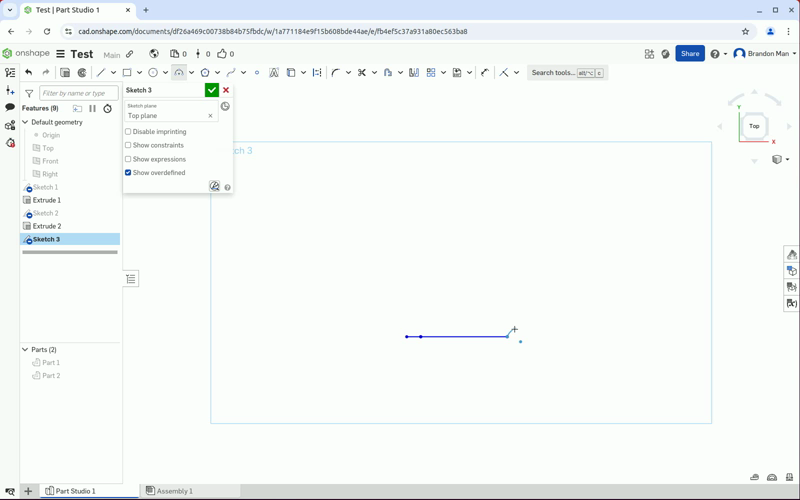
click(514, 328)
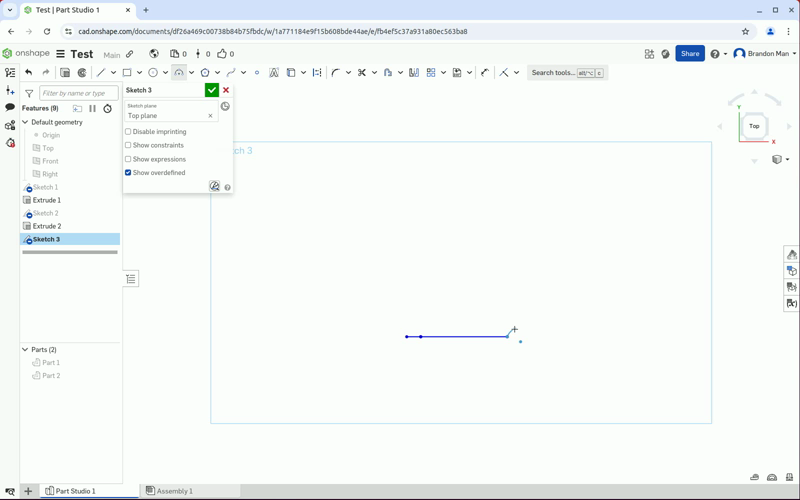
mouse_move(512, 334)
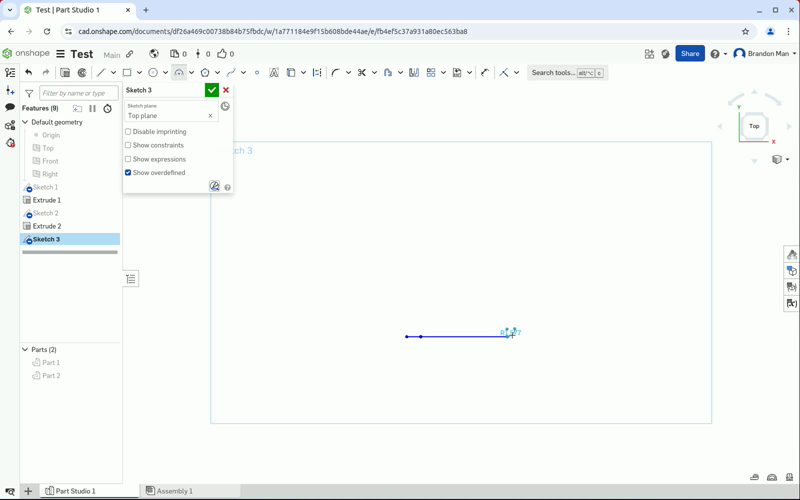
click(512, 334)
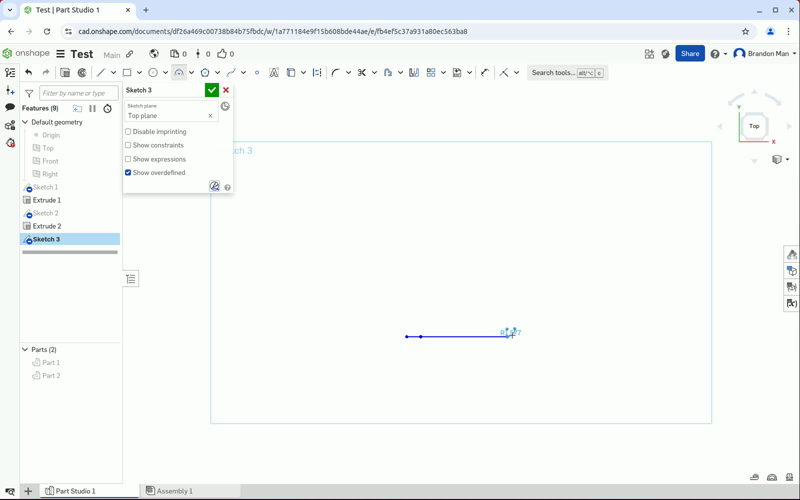
key_up(shift)
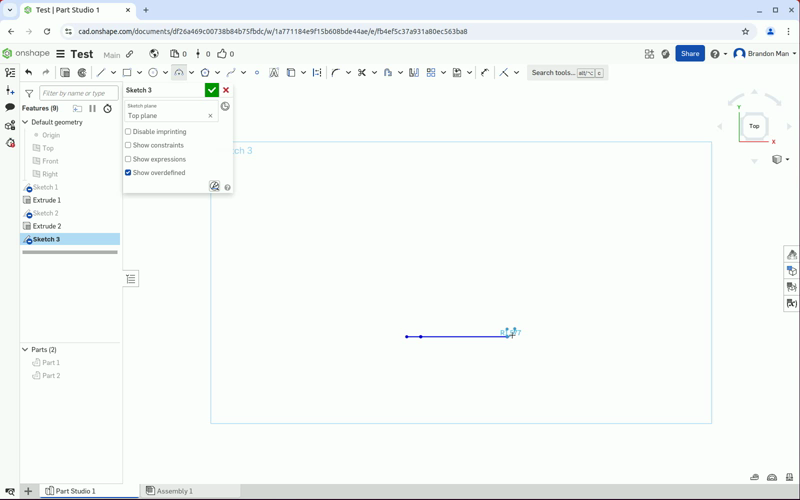
key(esc)
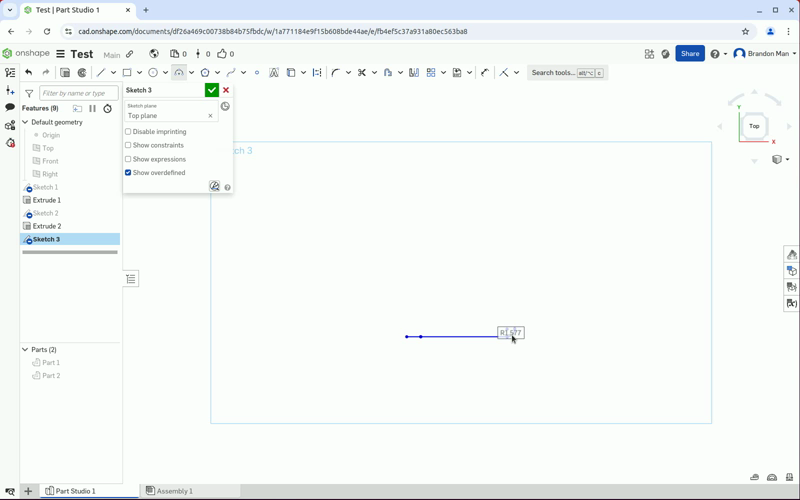
key(l)
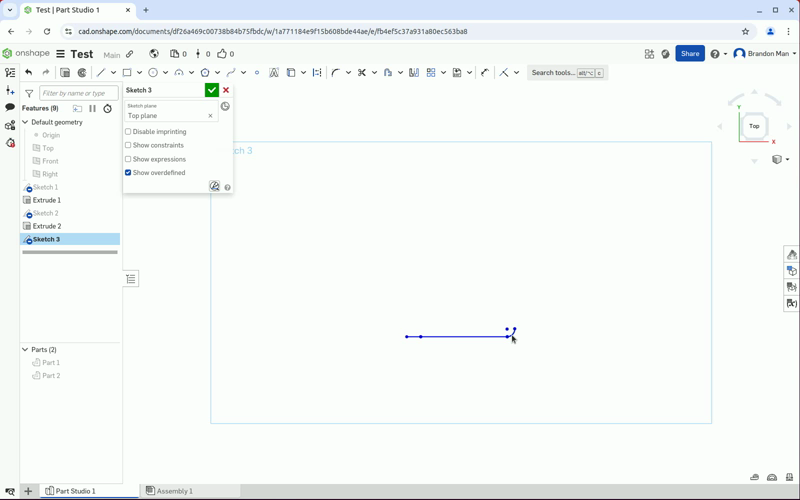
mouse_move(514, 328)
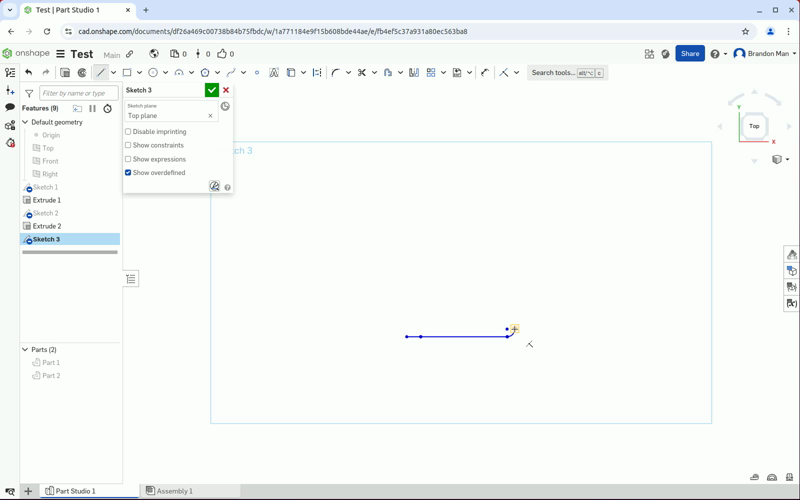
click(514, 328)
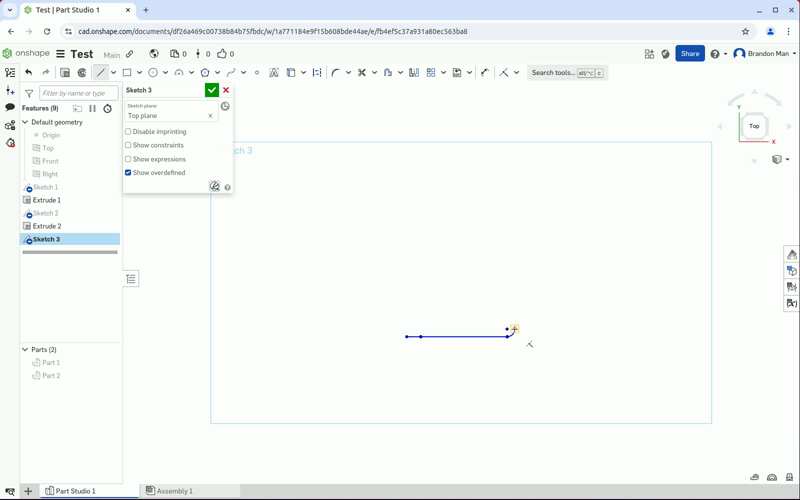
key_down(shift)
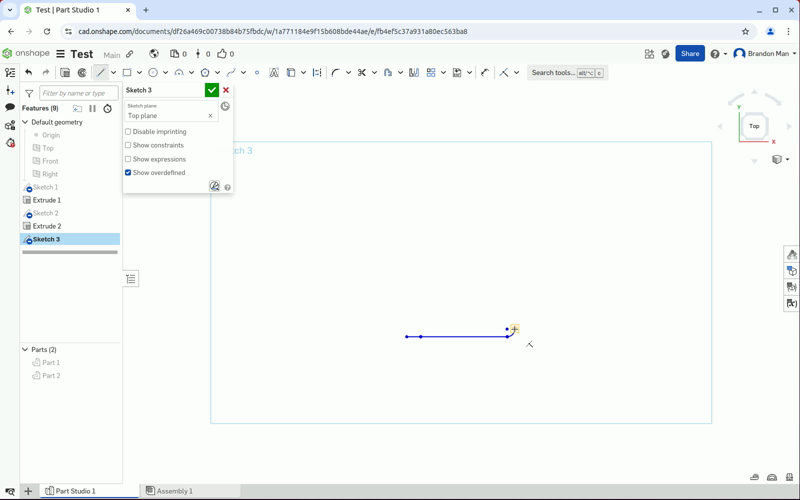
mouse_move(514, 236)
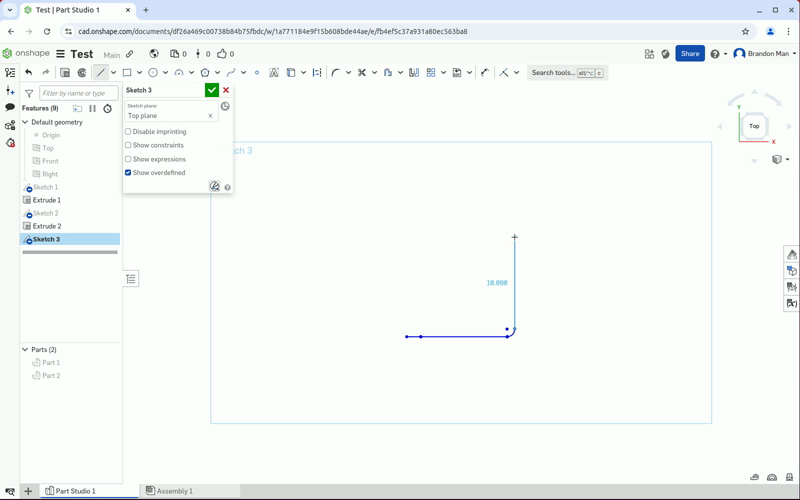
click(514, 236)
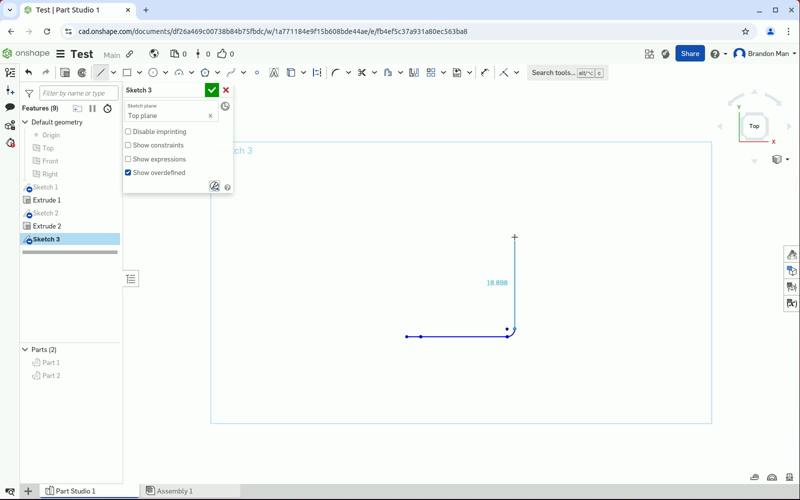
key_up(shift)
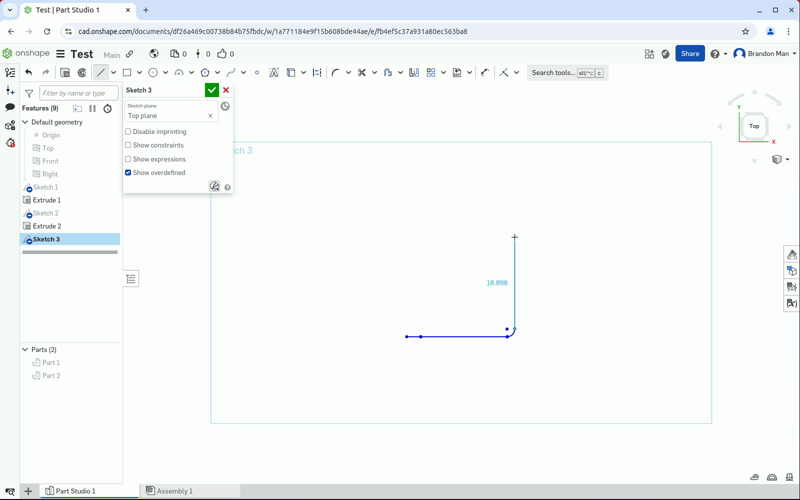
key(esc)
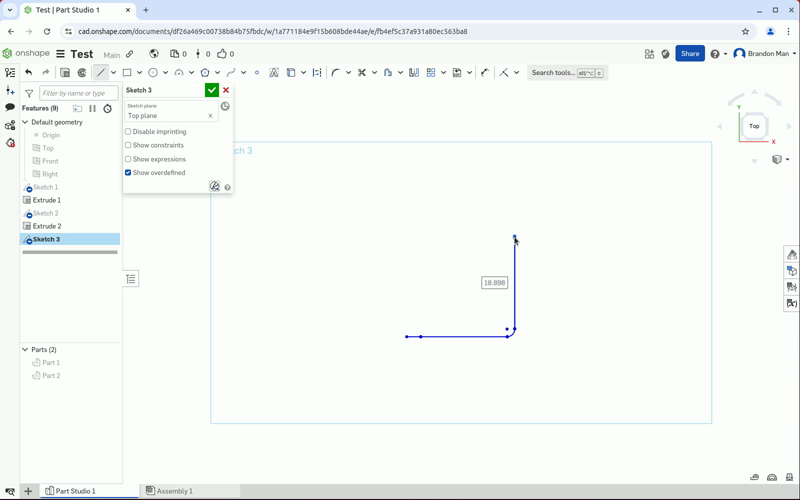
key(a)
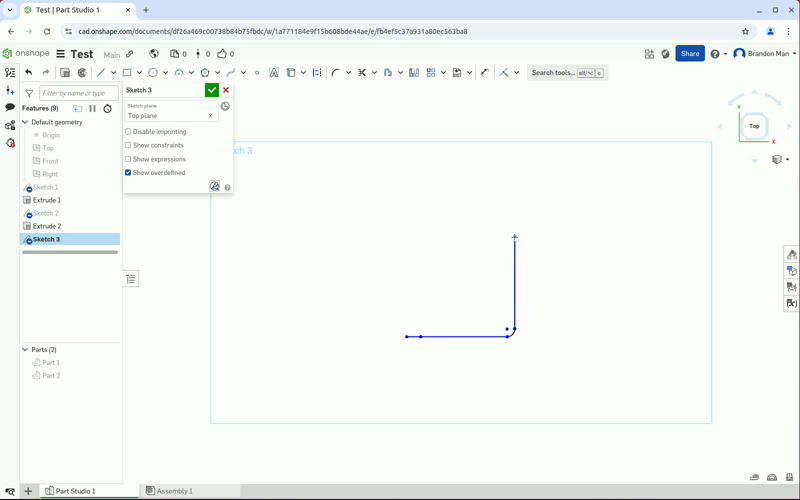
mouse_move(514, 236)
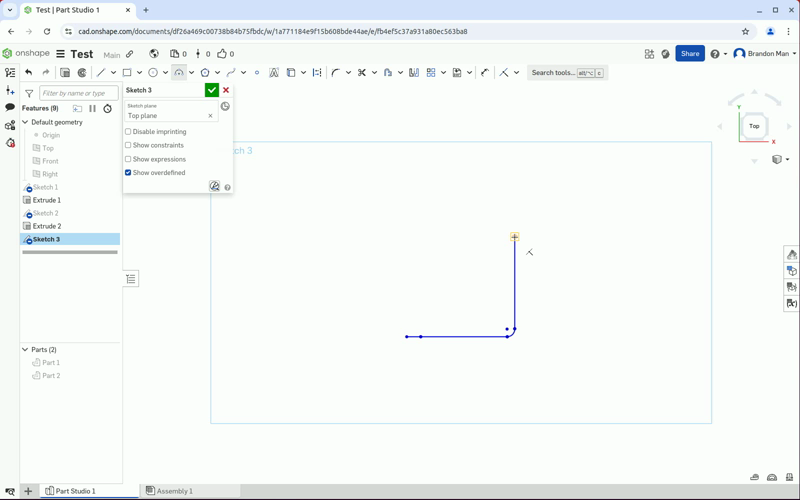
click(514, 236)
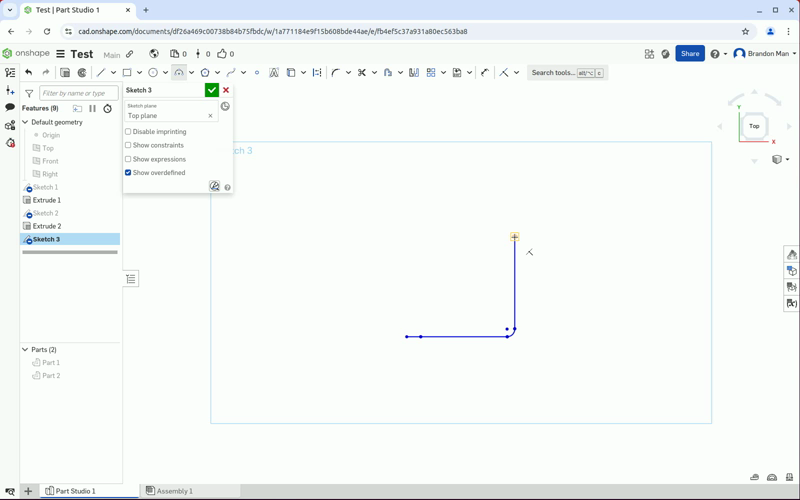
key_down(shift)
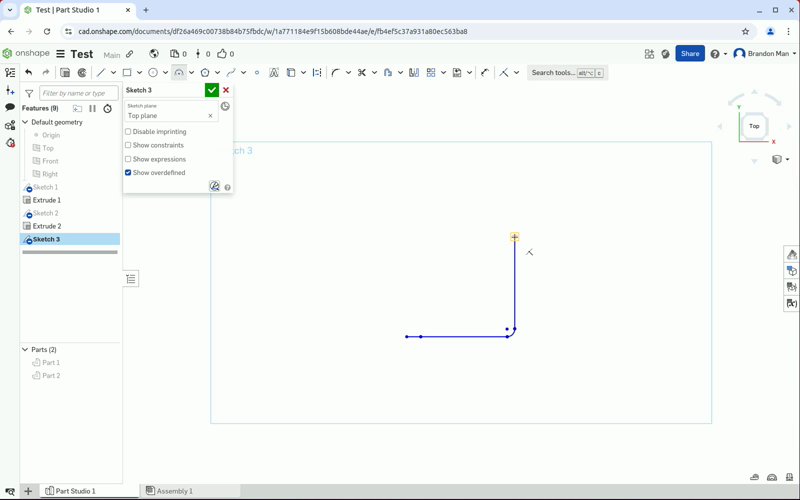
mouse_move(507, 228)
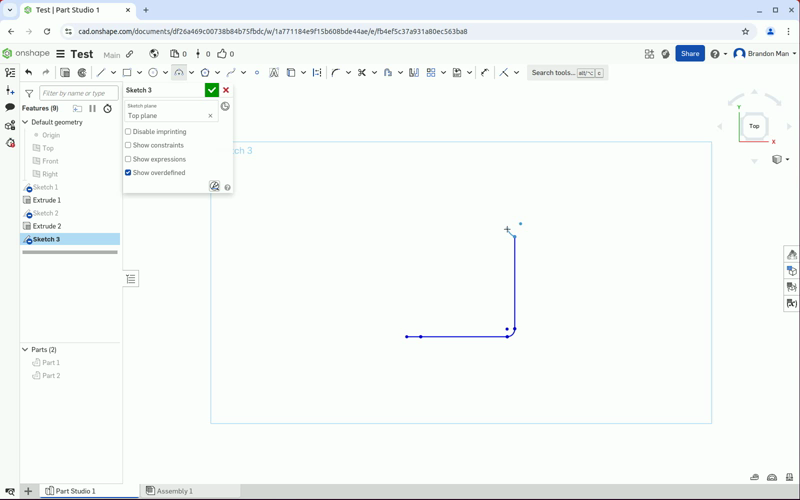
click(507, 228)
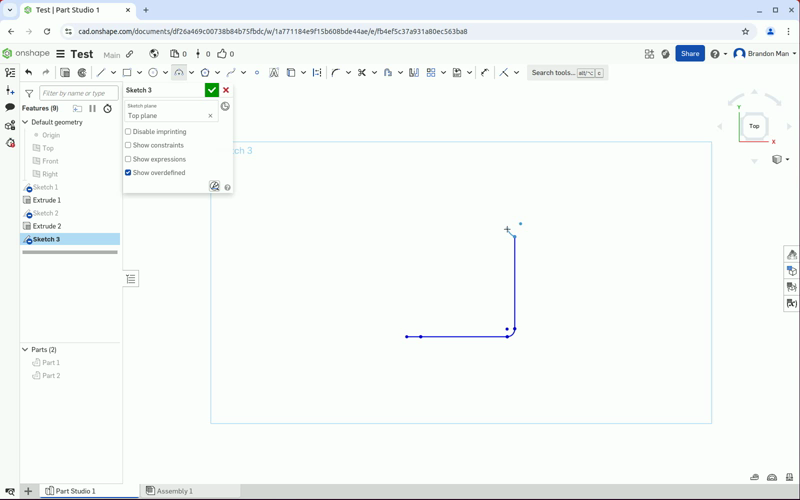
mouse_move(512, 231)
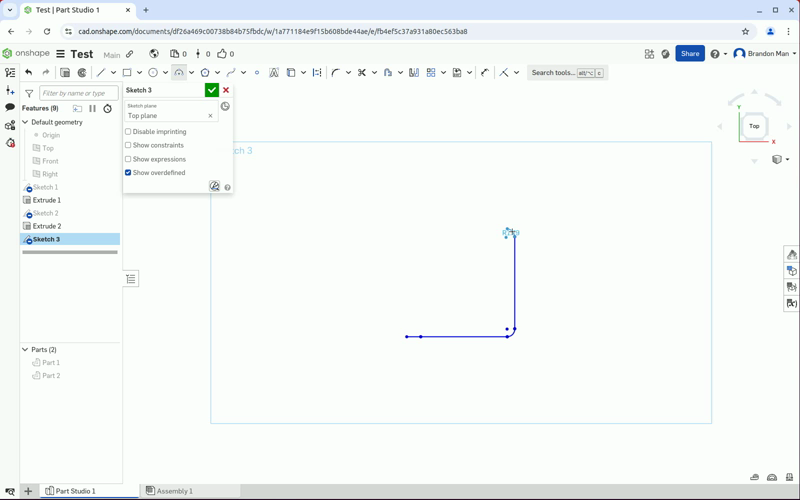
click(512, 231)
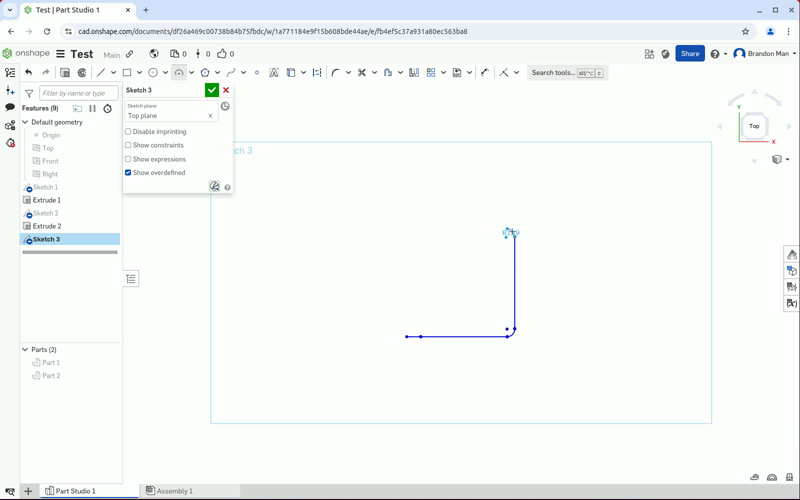
key_up(shift)
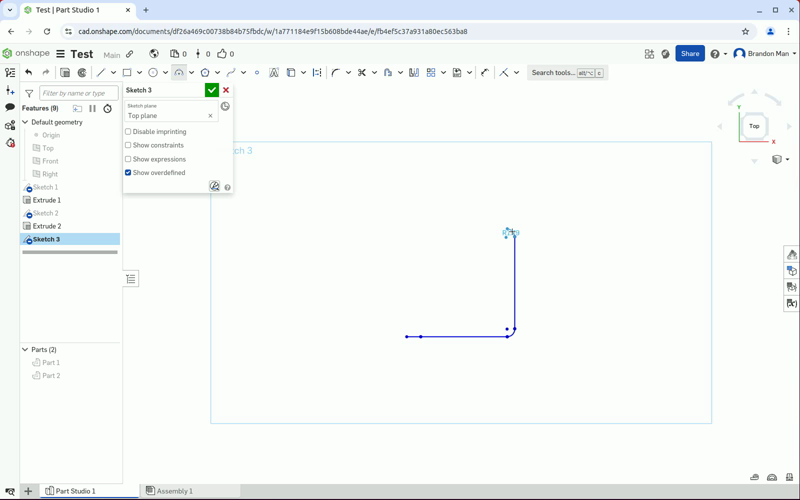
key(esc)
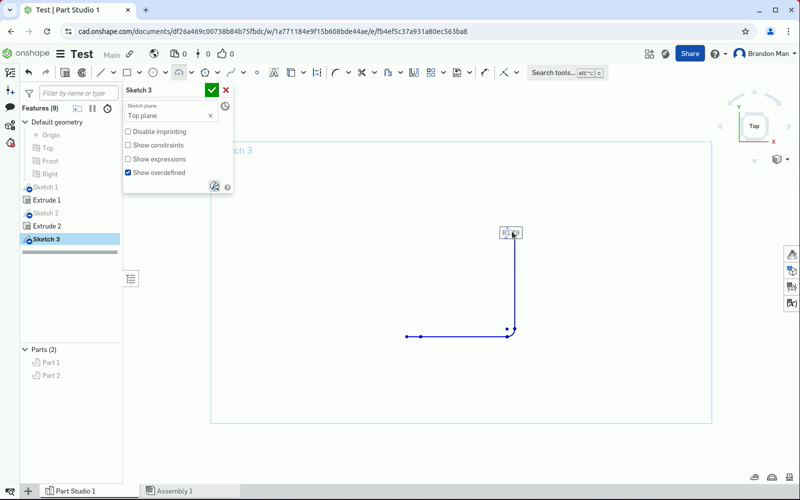
key(l)
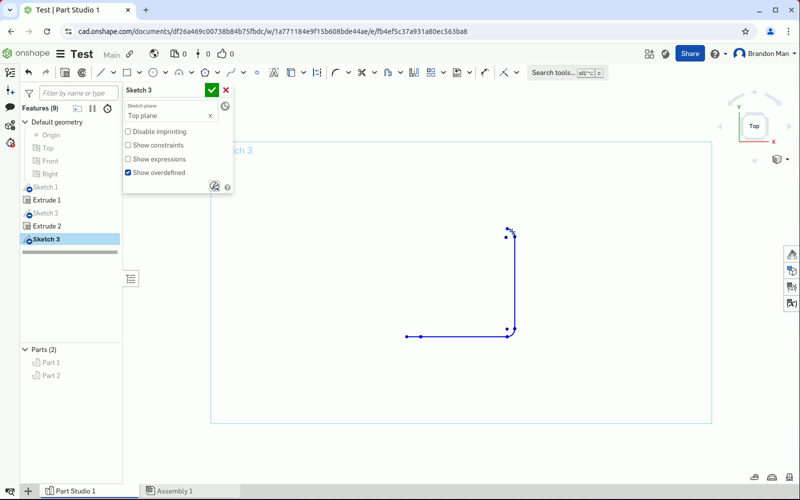
mouse_move(507, 228)
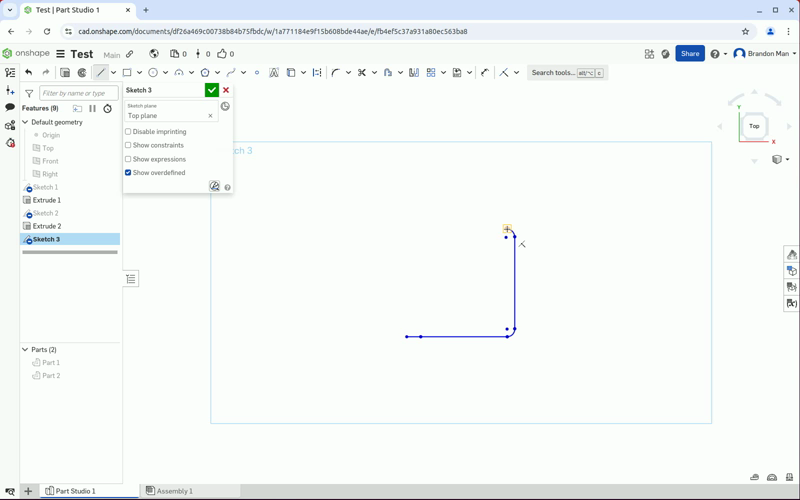
click(507, 228)
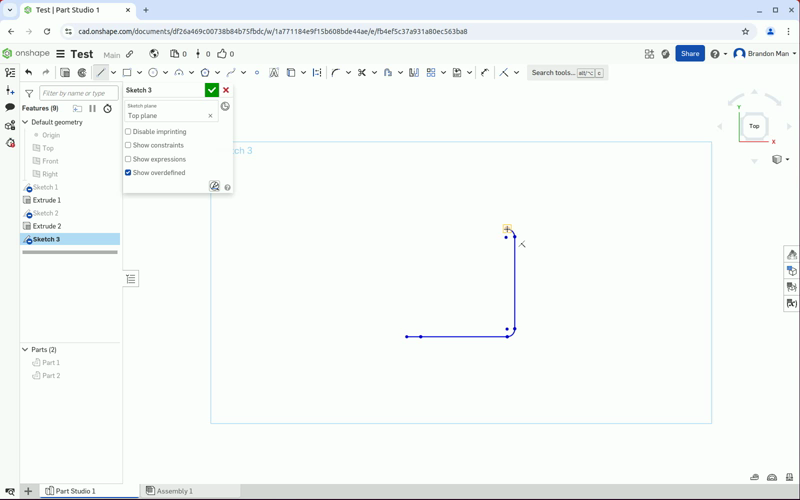
key_down(shift)
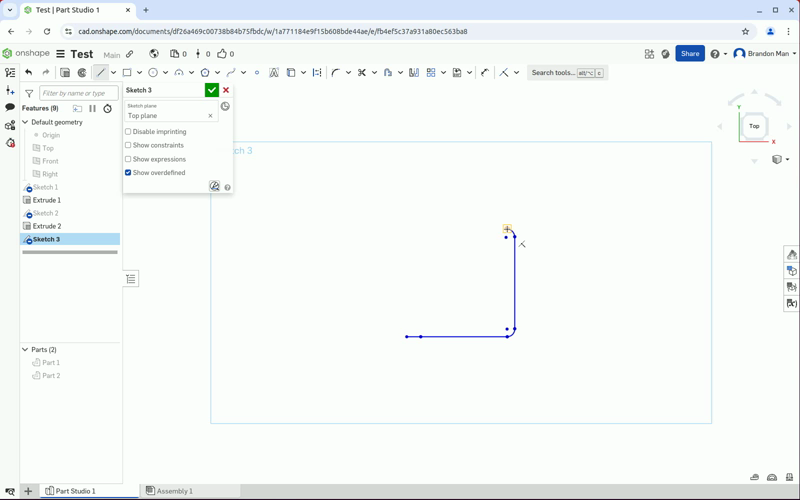
mouse_move(406, 228)
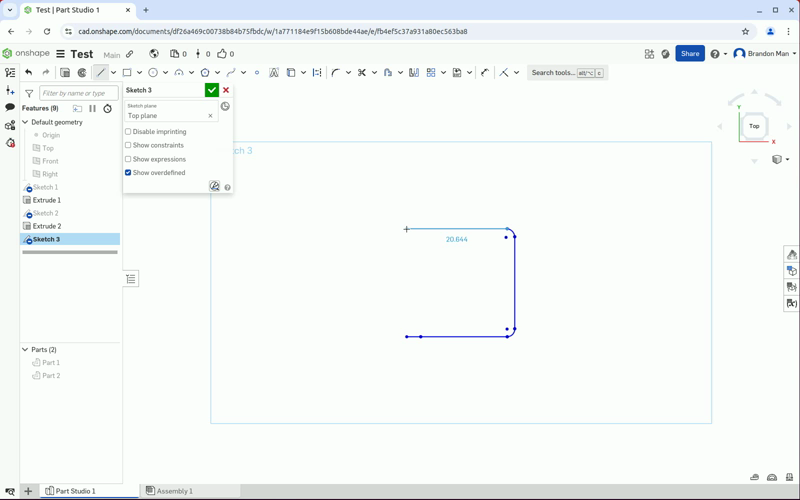
click(406, 228)
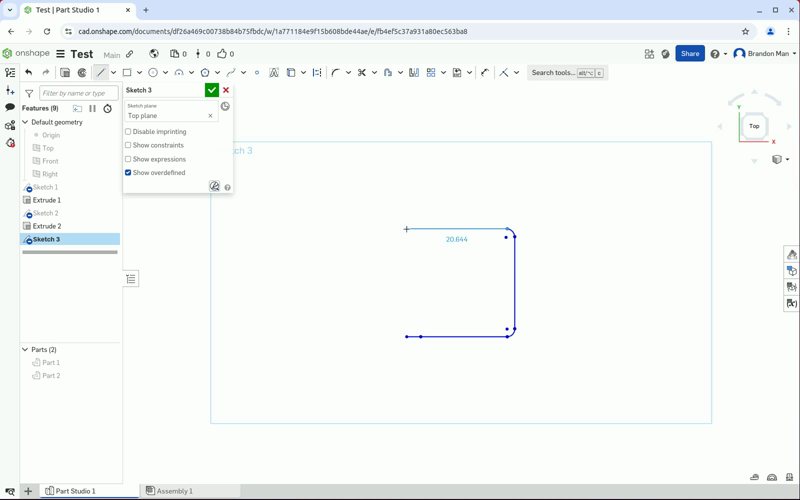
key_up(shift)
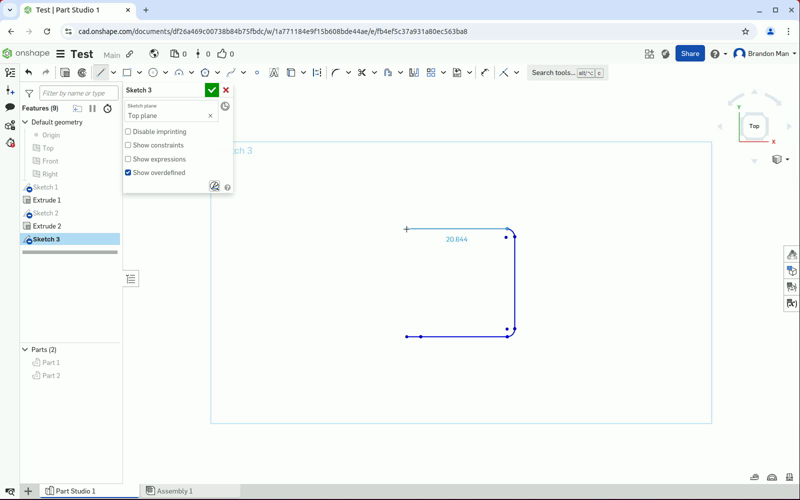
key_down(shift)
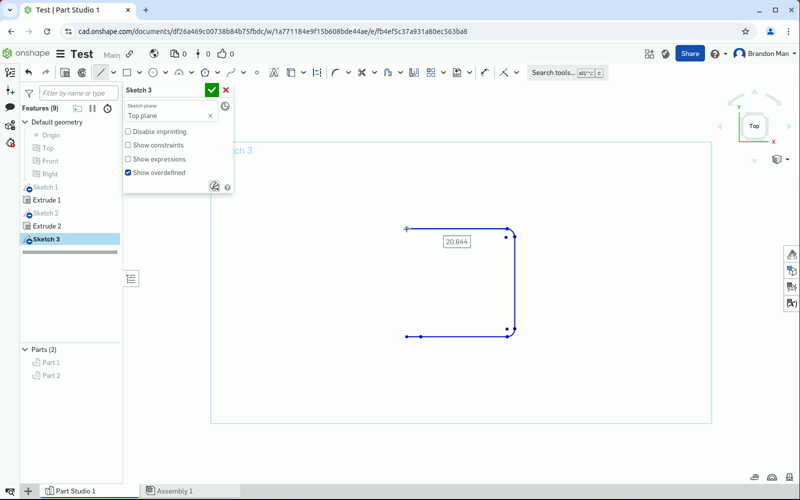
mouse_move(406, 336)
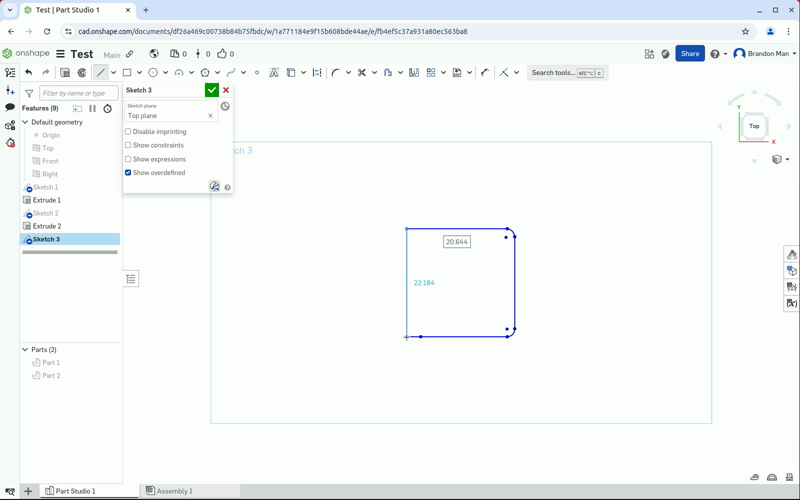
key_up(shift)
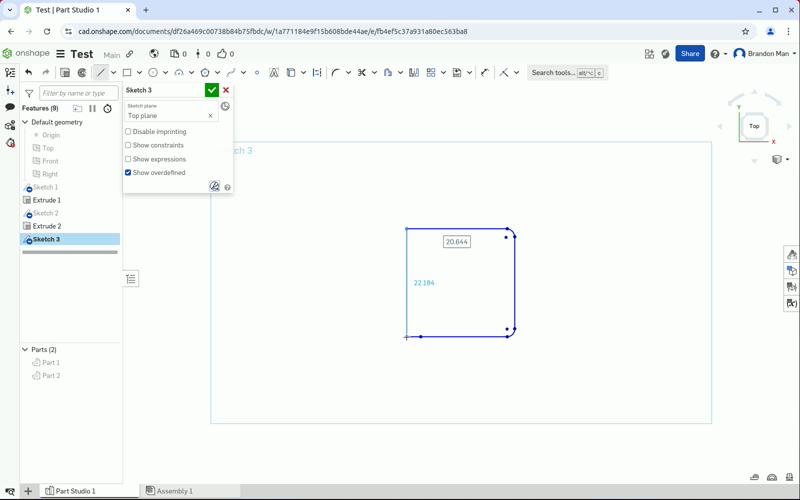
click(406, 336)
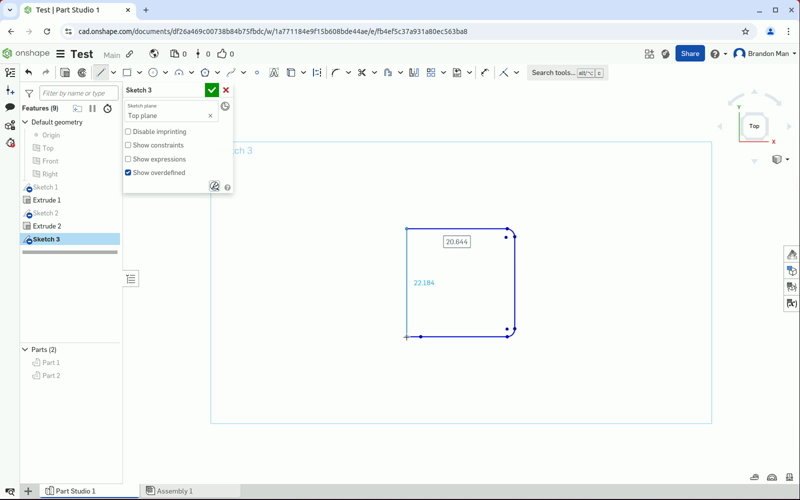
key(esc)
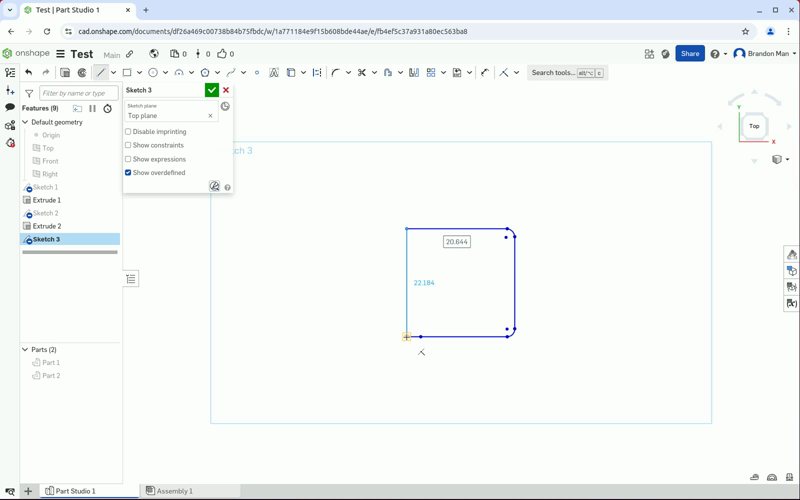
key(c)
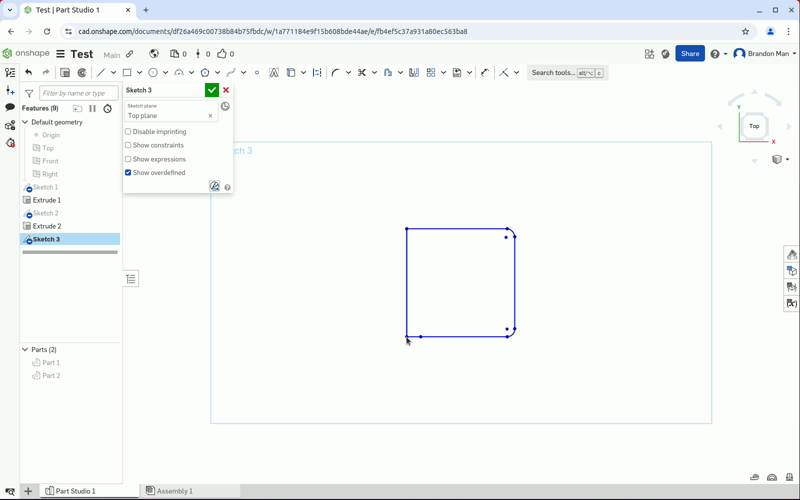
key_down(shift)
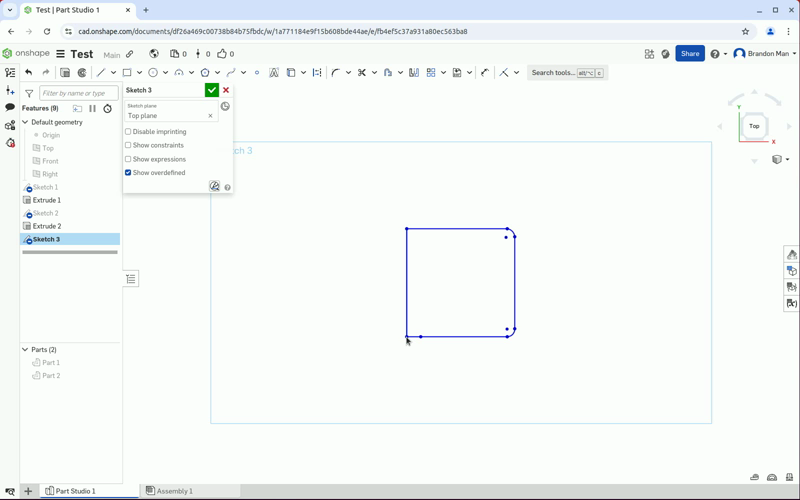
mouse_move(420, 323)
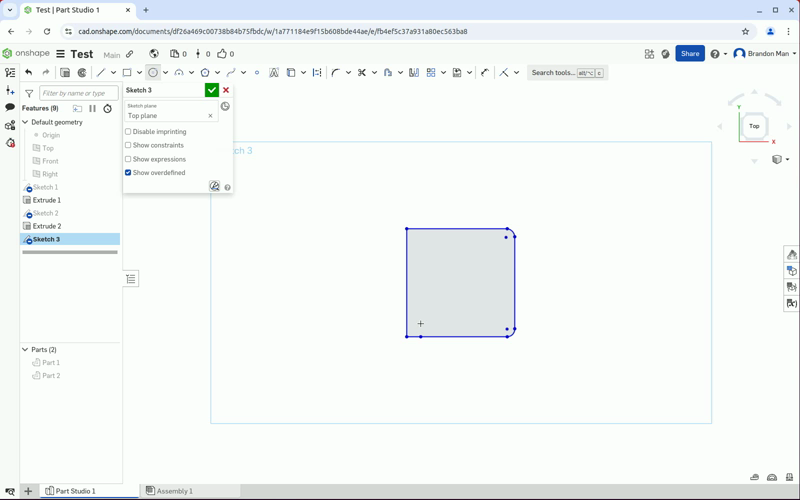
click(420, 323)
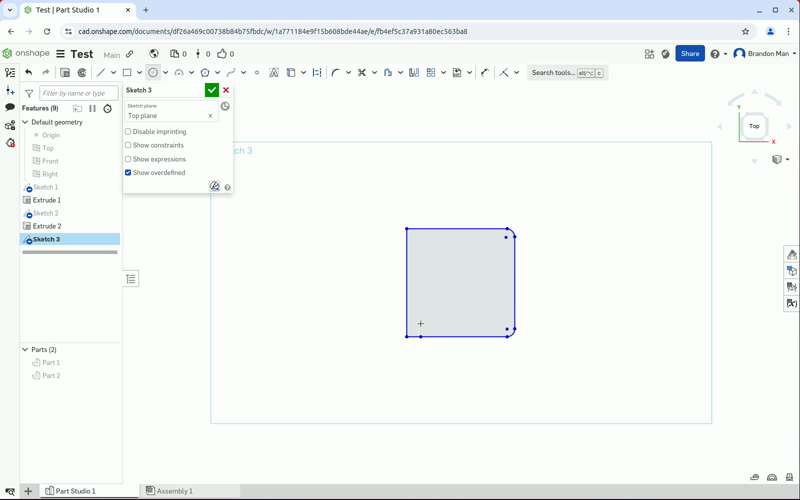
key_up(shift)
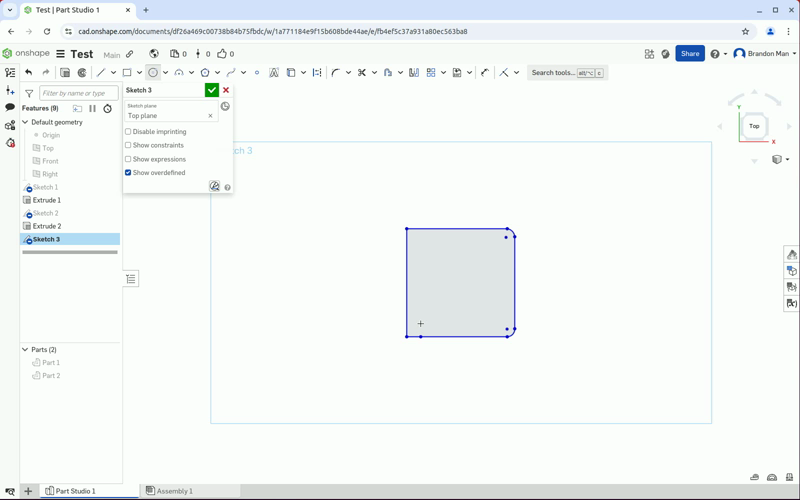
mouse_move(423, 323)
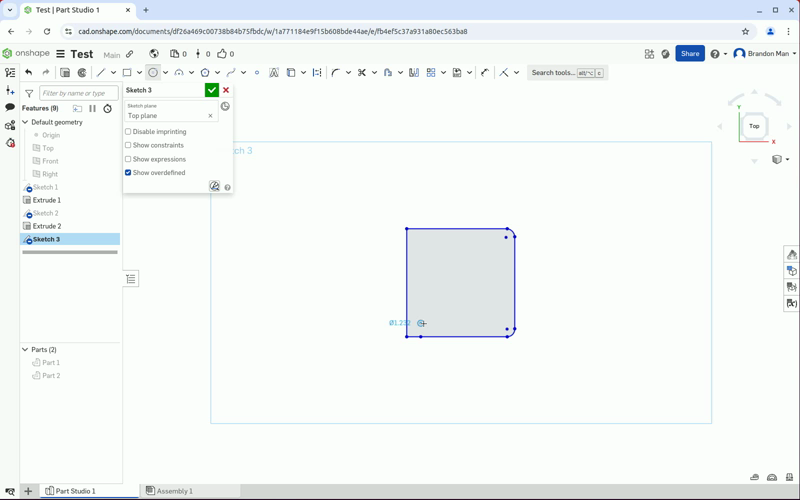
click(423, 323)
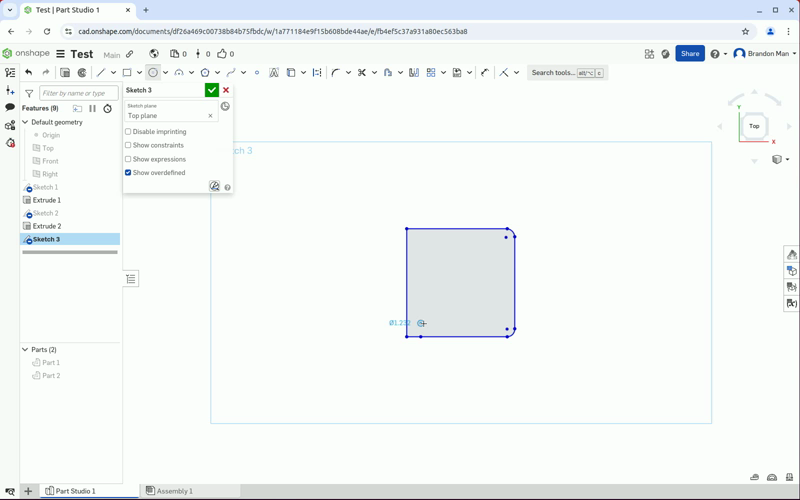
key(esc)
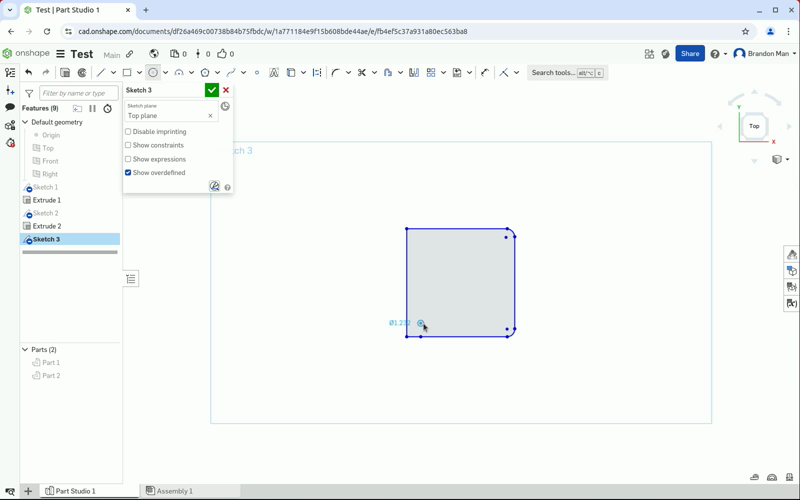
key(c)
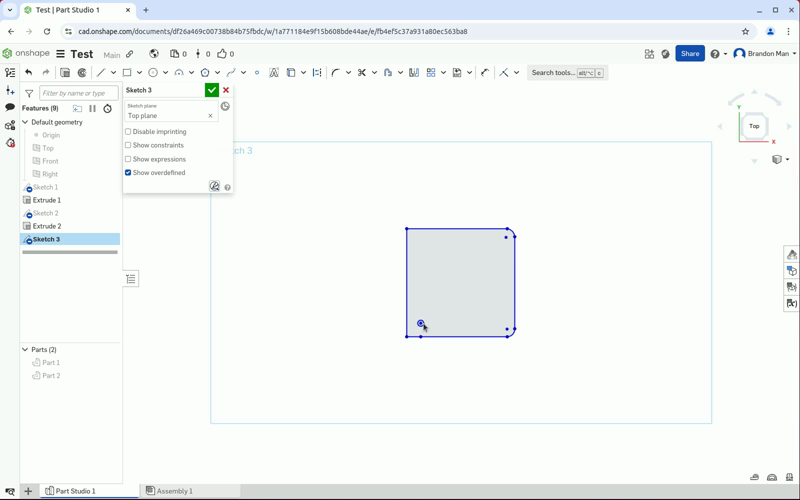
key_down(shift)
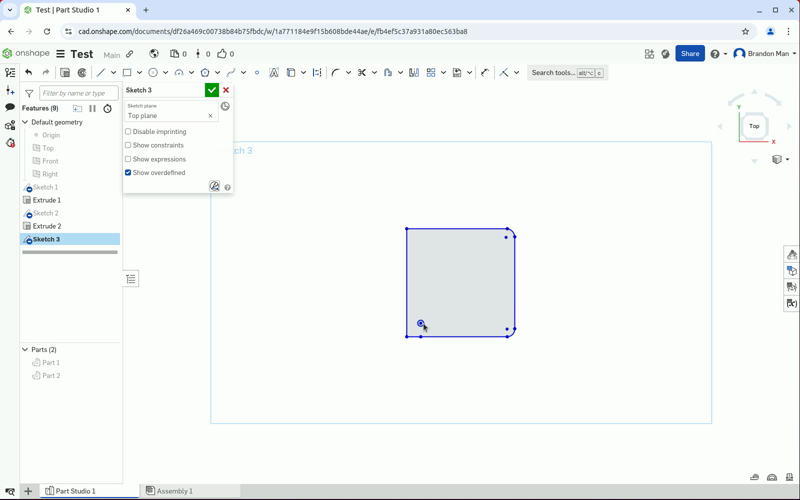
mouse_move(420, 242)
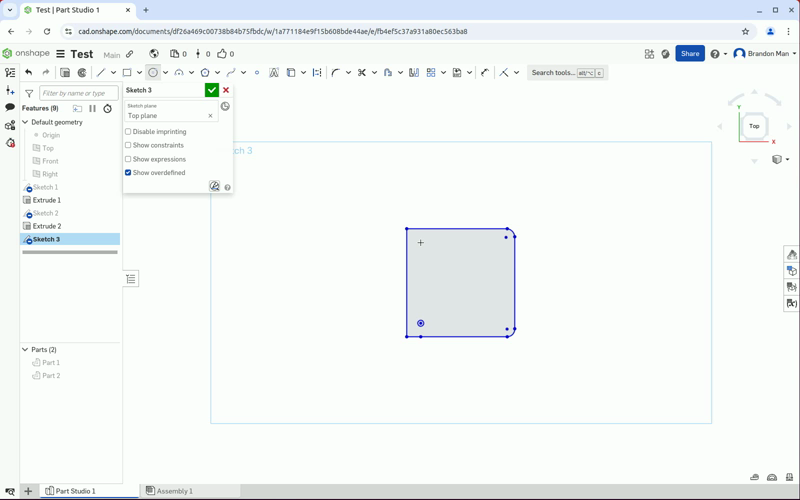
click(420, 242)
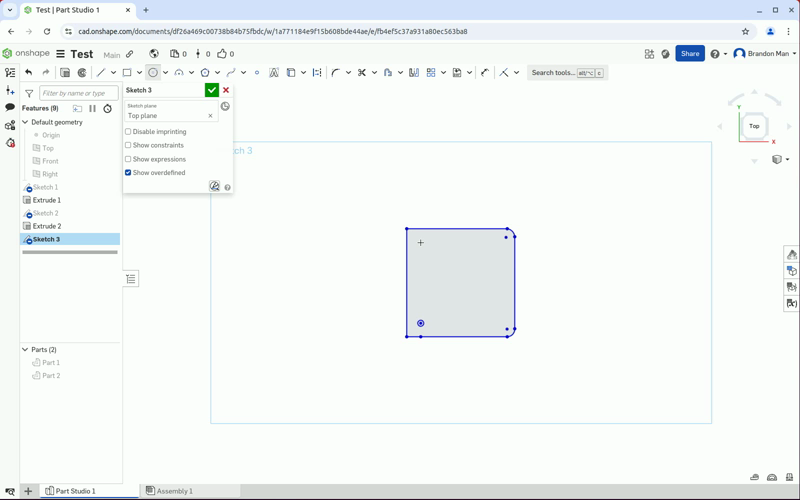
key_up(shift)
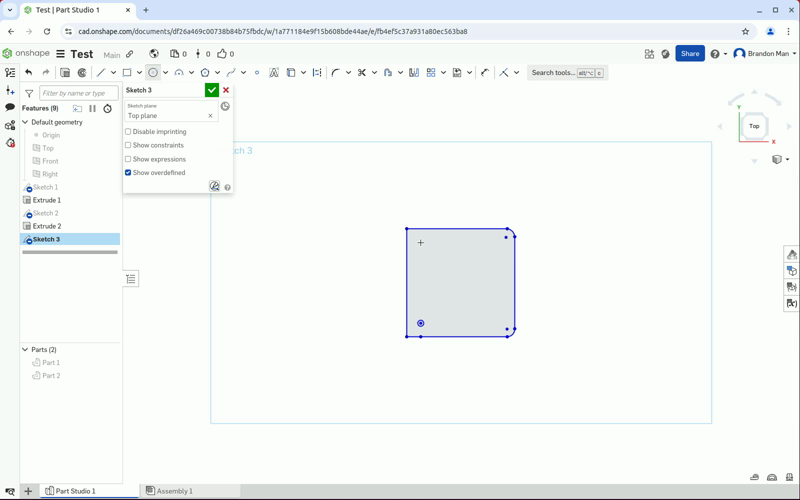
mouse_move(423, 242)
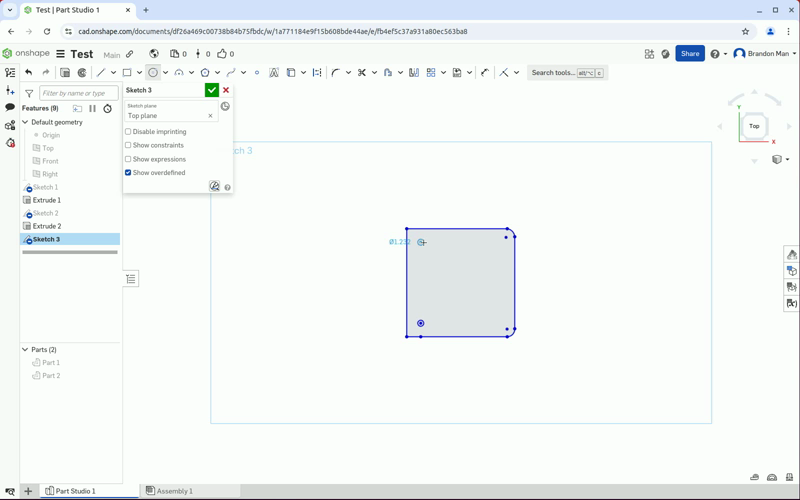
click(423, 242)
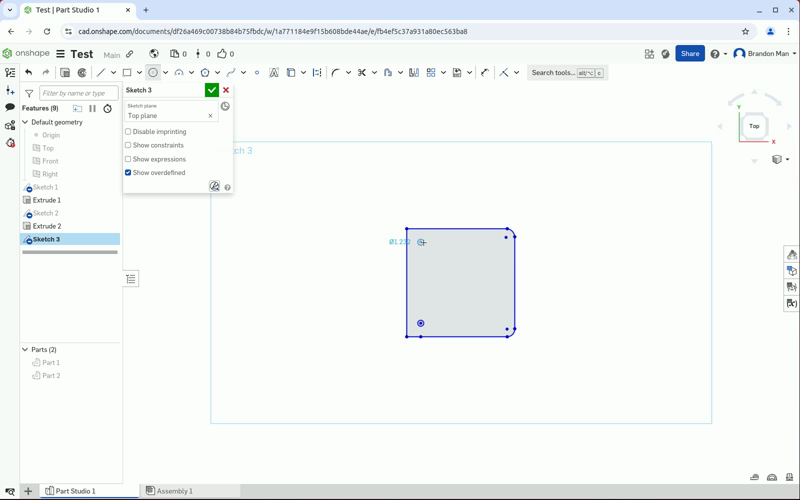
key(esc)
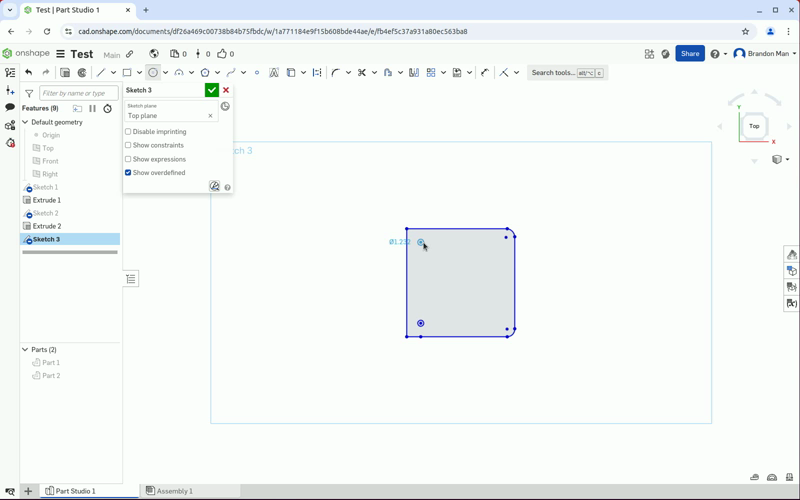
key(c)
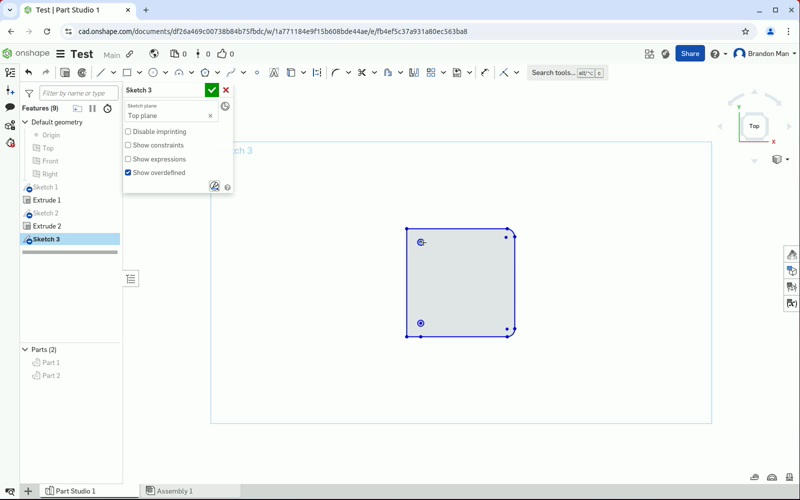
key_down(shift)
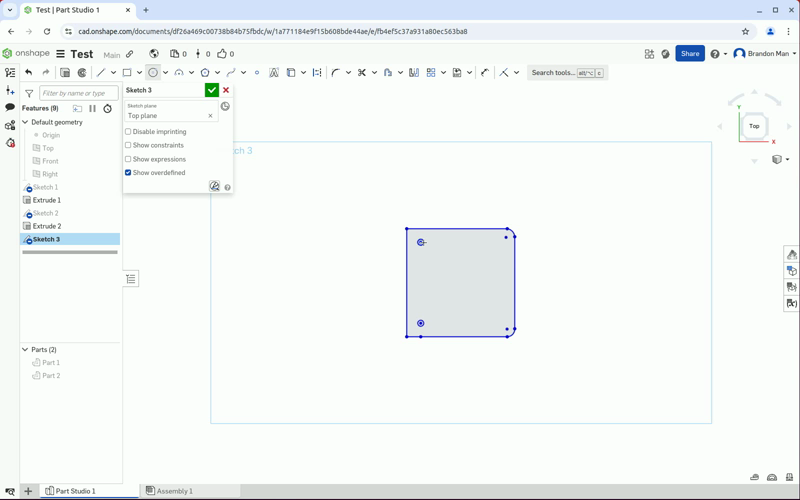
mouse_move(461, 282)
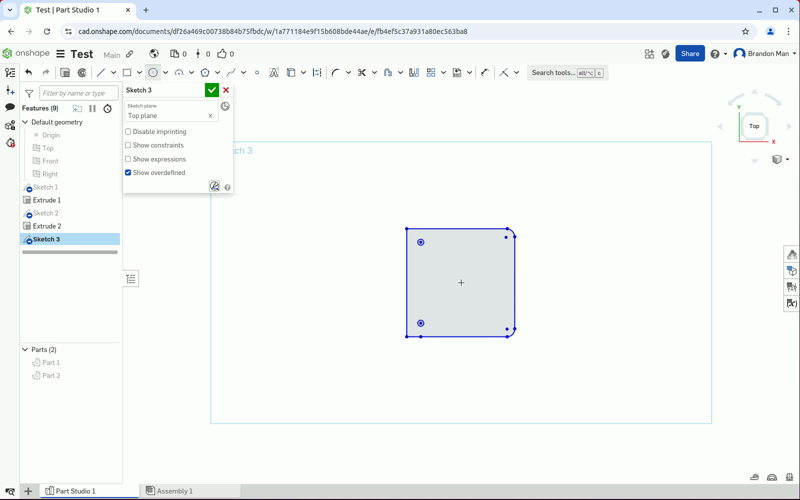
click(461, 282)
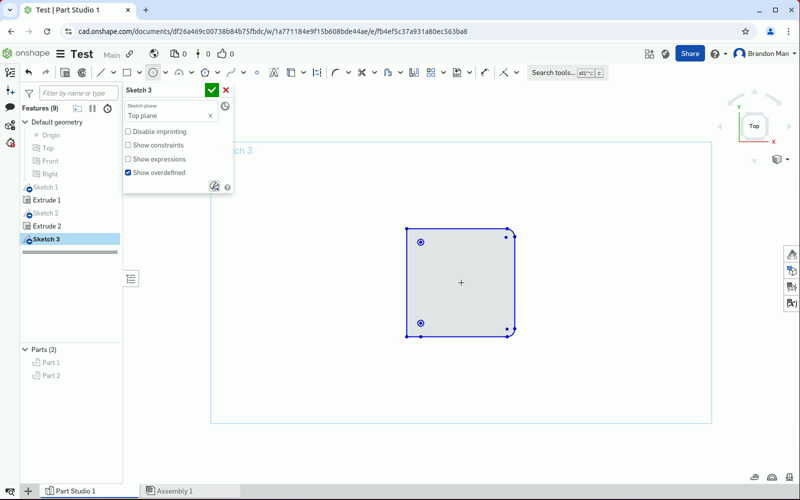
key_up(shift)
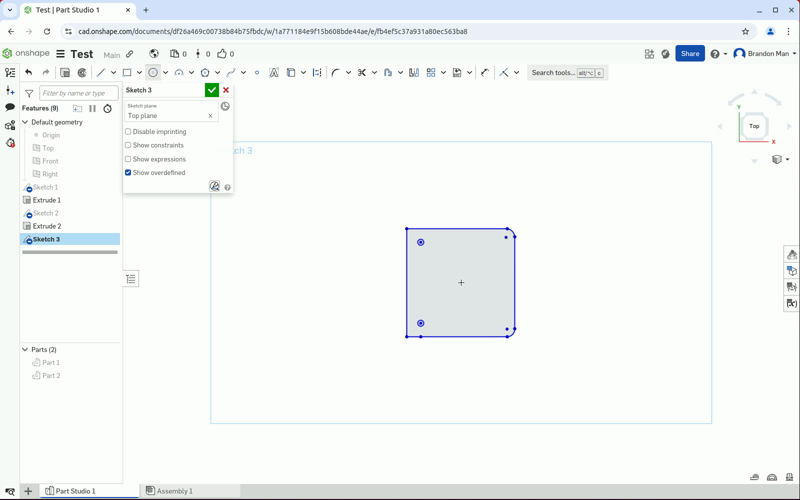
mouse_move(489, 282)
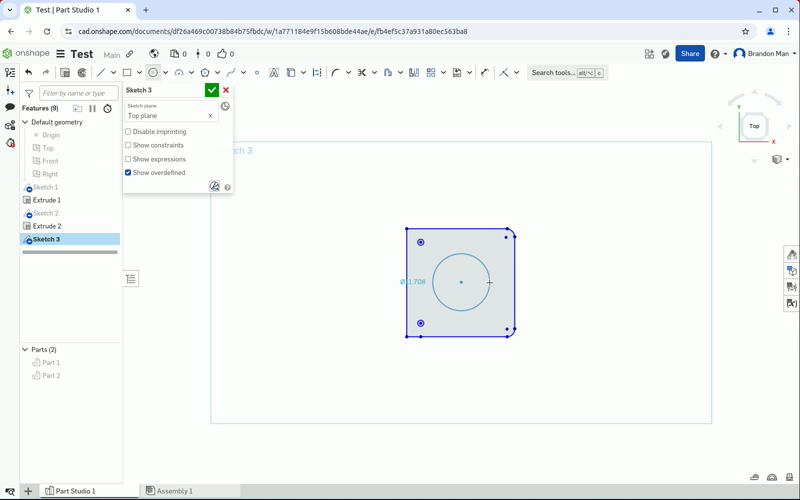
click(489, 282)
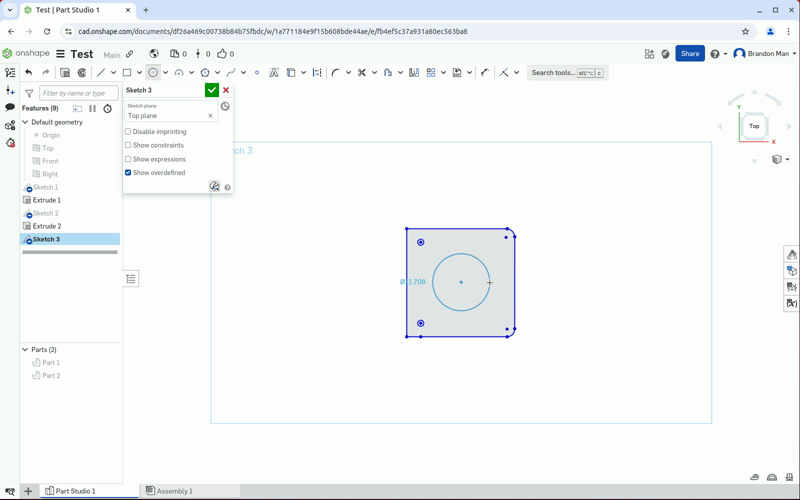
key(esc)
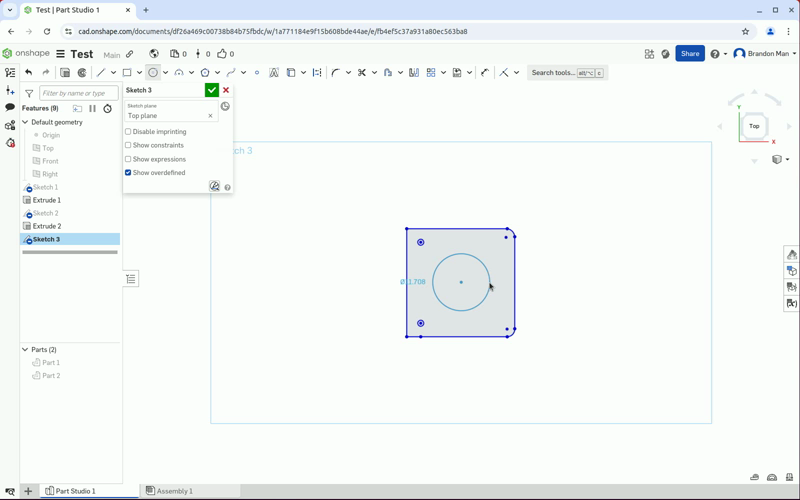
key(c)
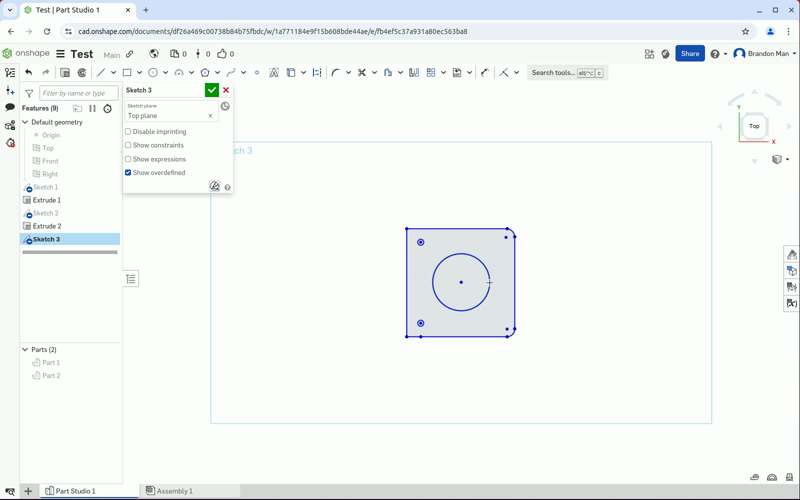
key_down(shift)
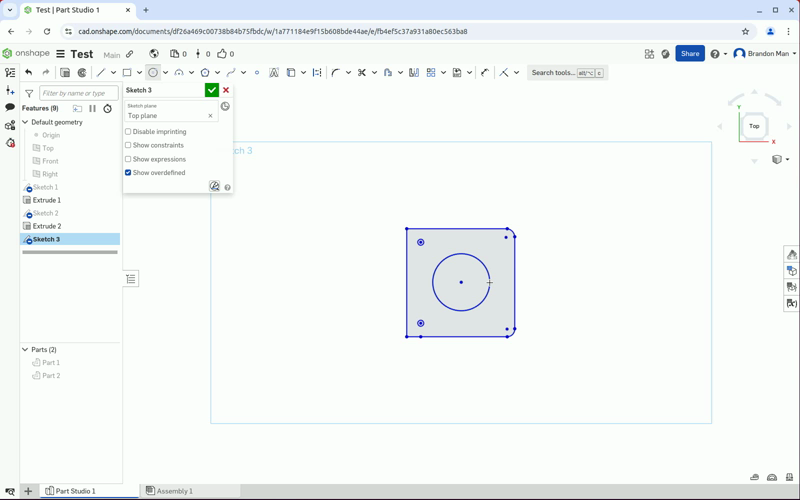
mouse_move(501, 323)
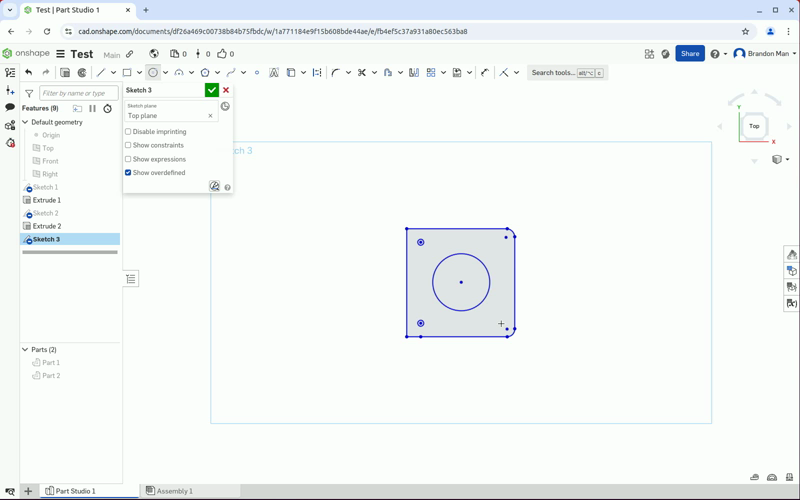
click(501, 323)
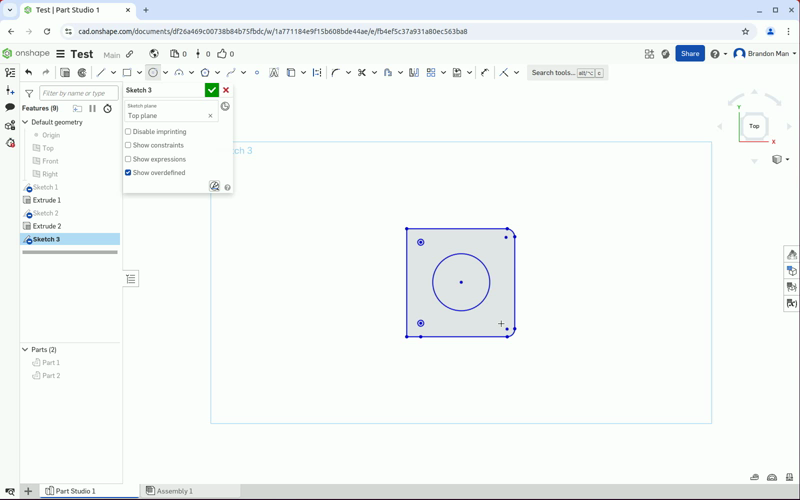
key_up(shift)
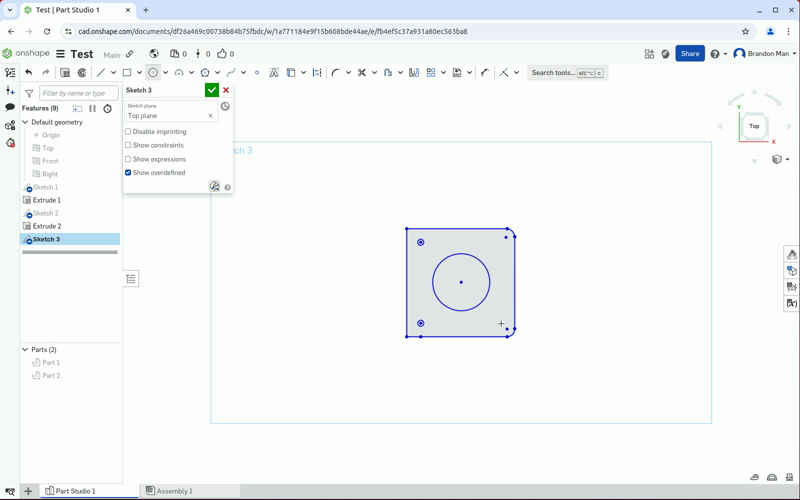
mouse_move(504, 323)
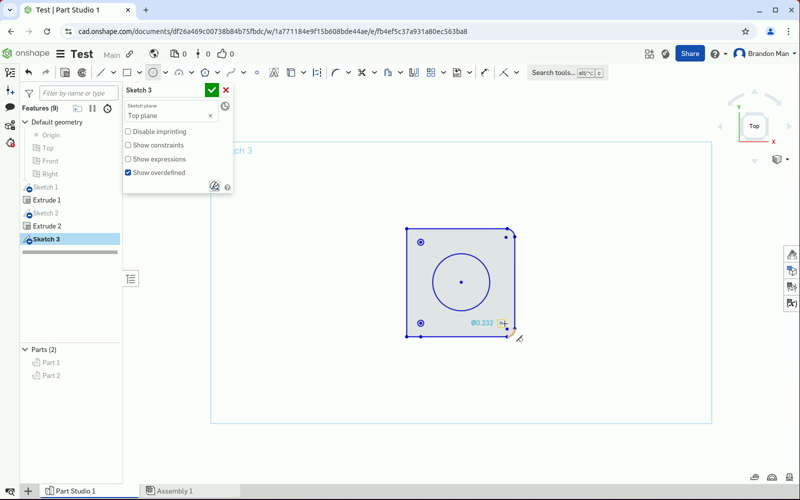
click(504, 323)
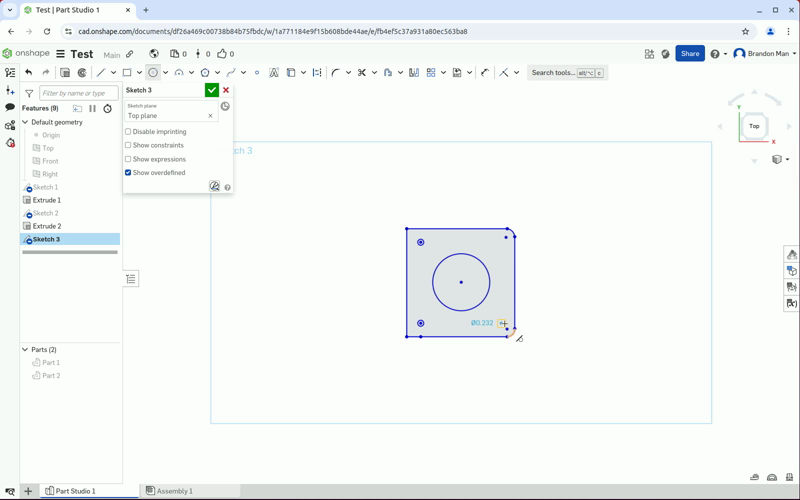
key(esc)
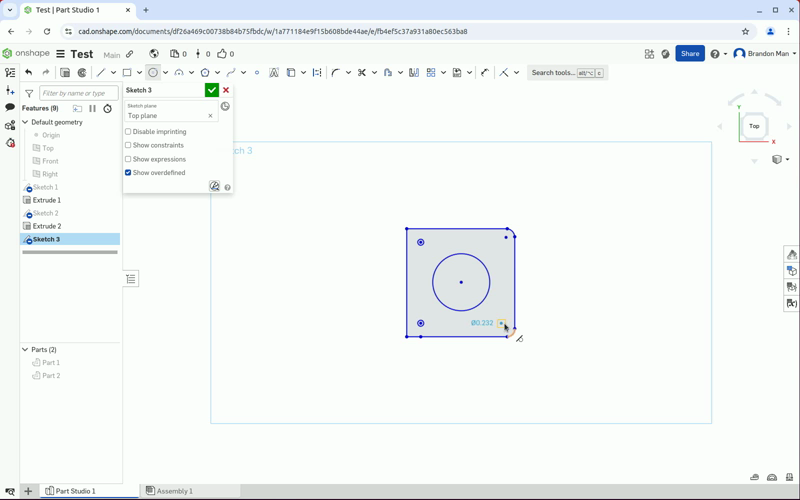
key(c)
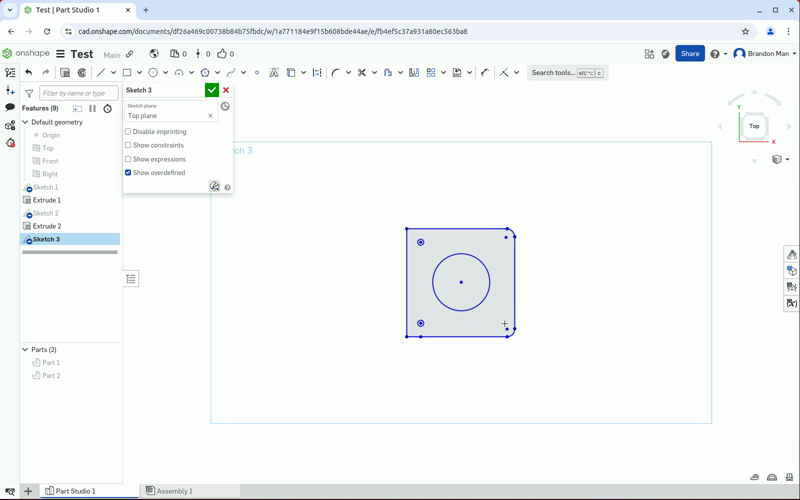
key_down(shift)
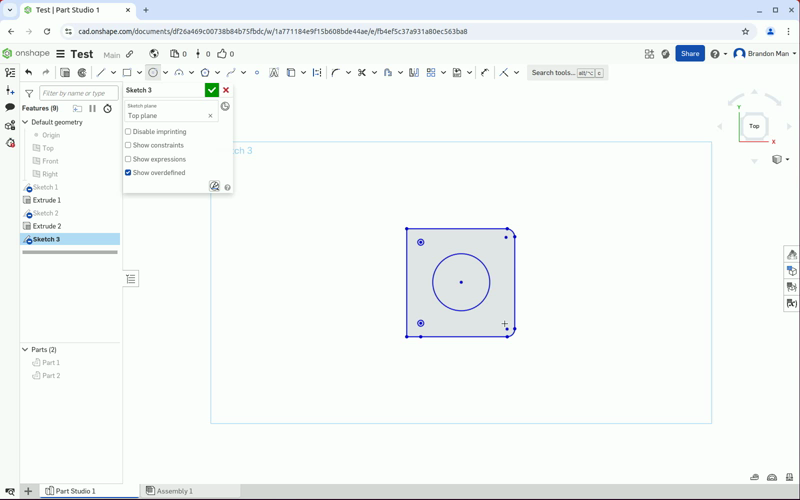
mouse_move(501, 242)
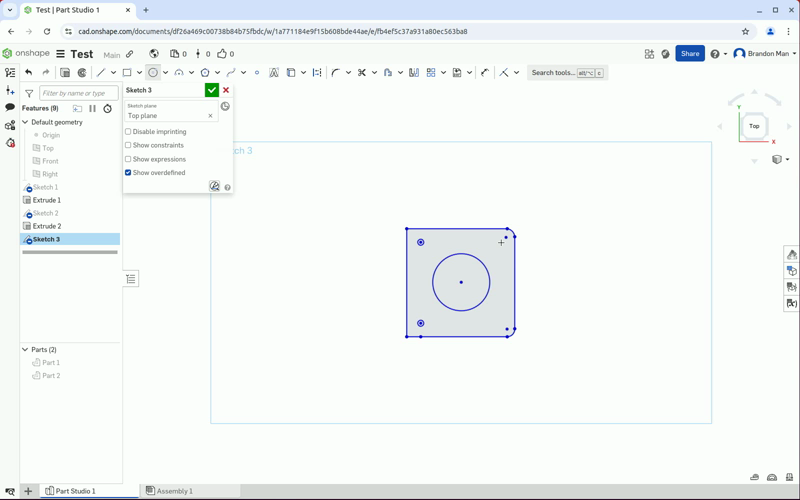
click(501, 242)
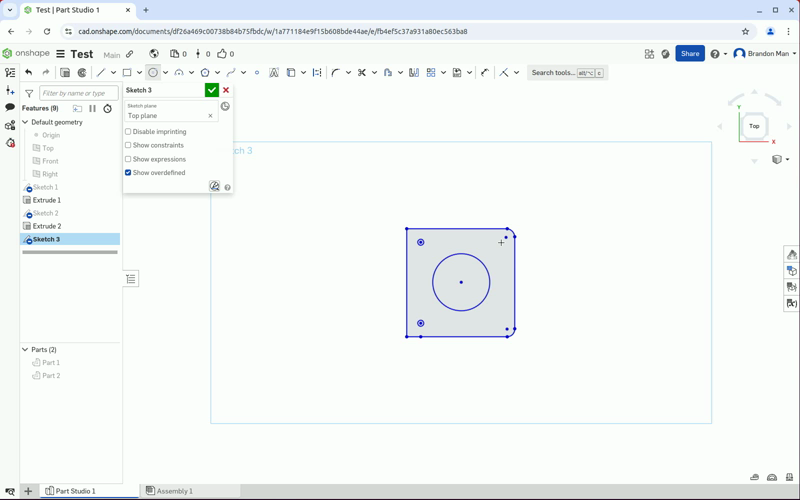
key_up(shift)
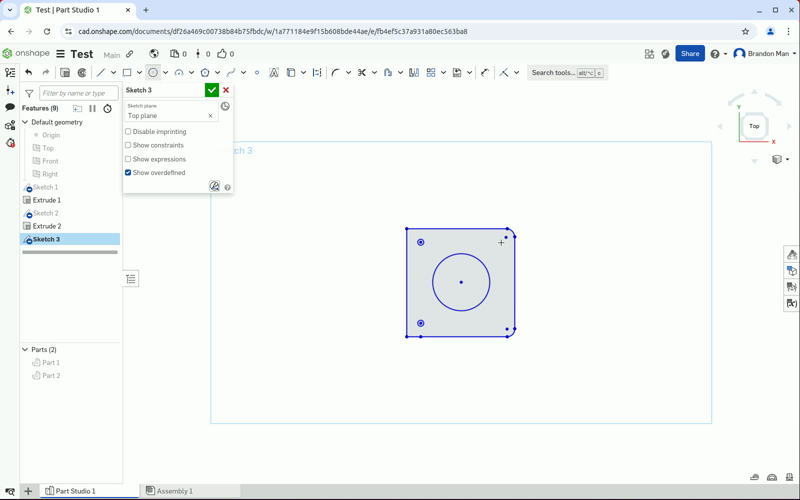
mouse_move(504, 242)
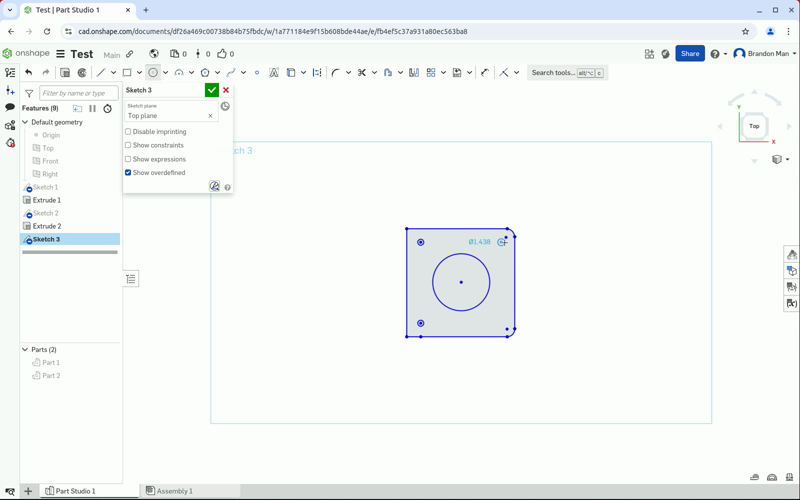
click(504, 242)
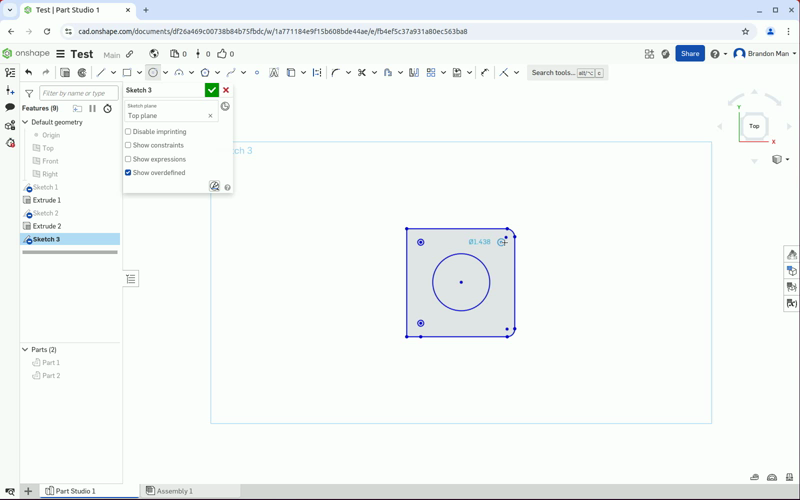
key(esc)
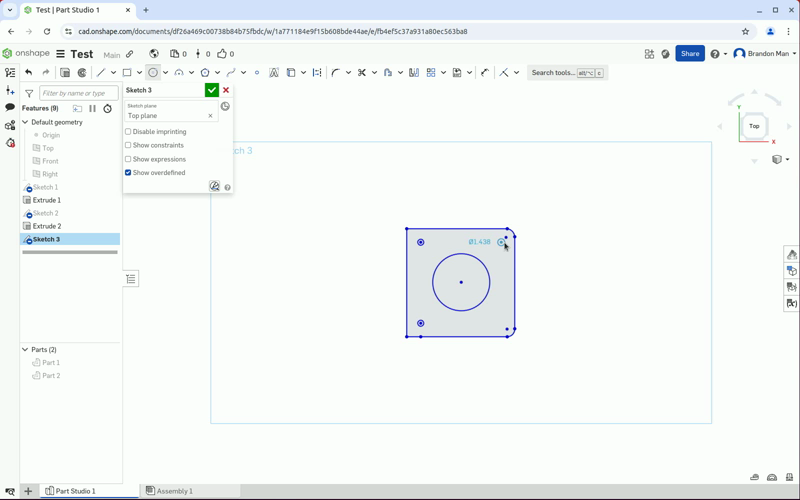
mouse_move(468, 330)
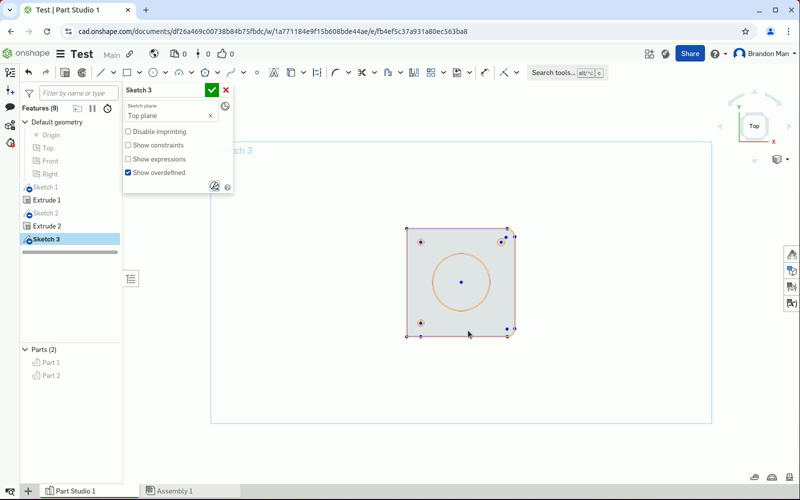
click(468, 330)
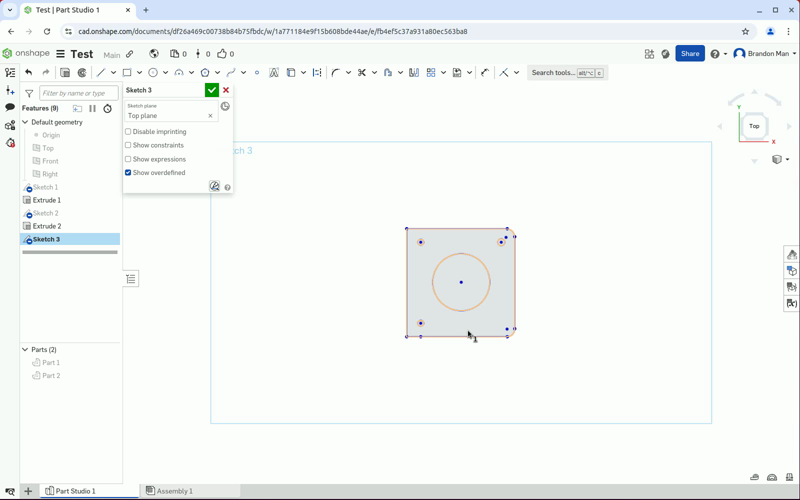
mouse_move(73, 352)
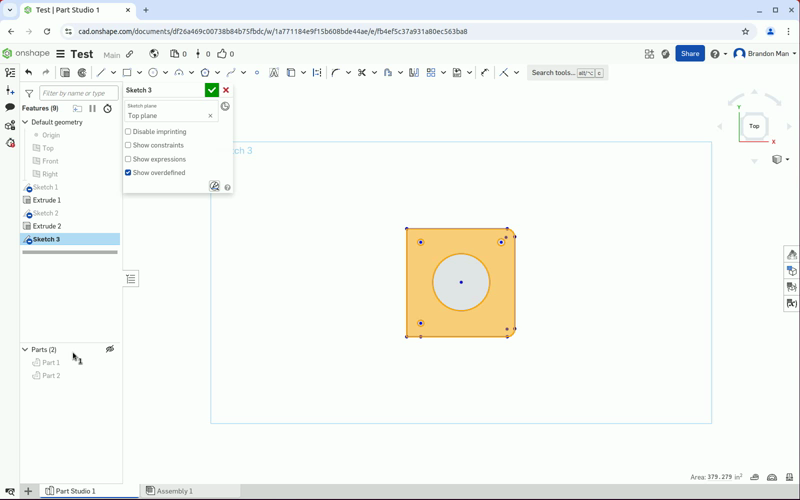
key(shift+y)
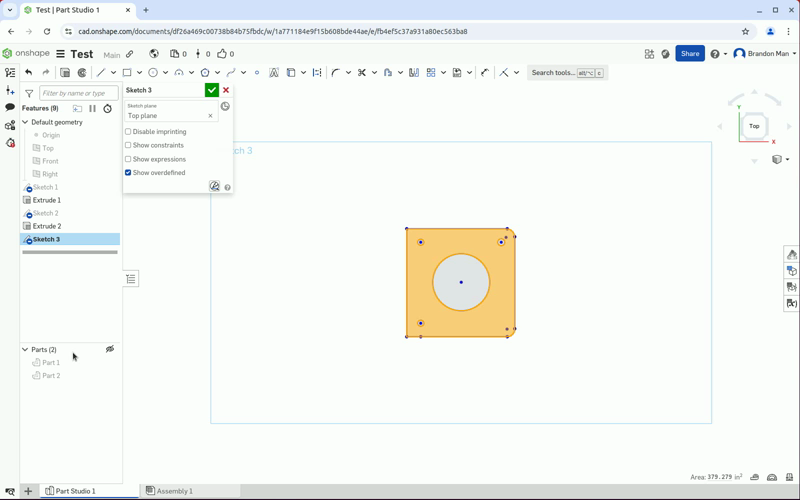
key(shift+e)
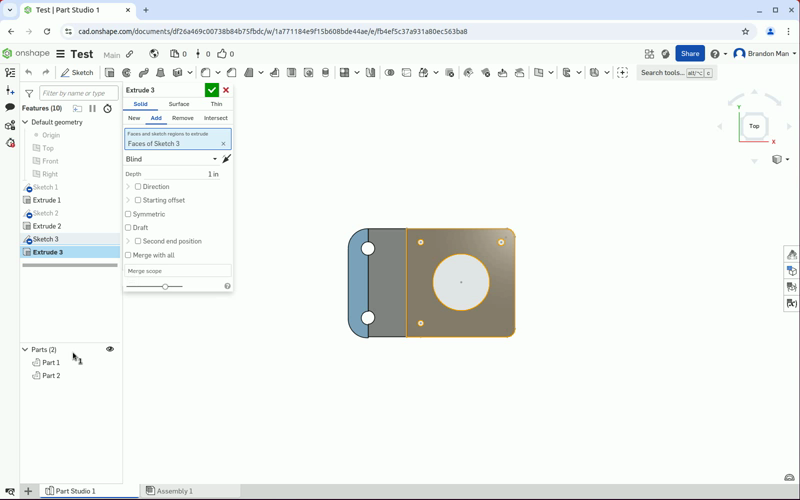
mouse_move(143, 106)
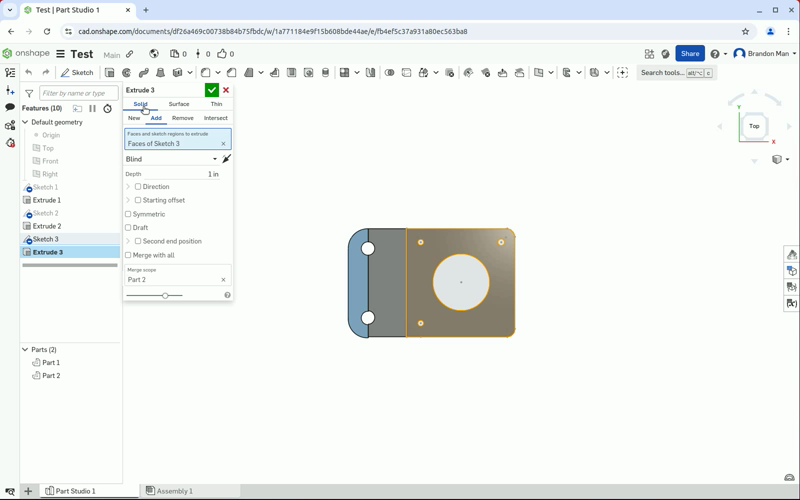
click(143, 106)
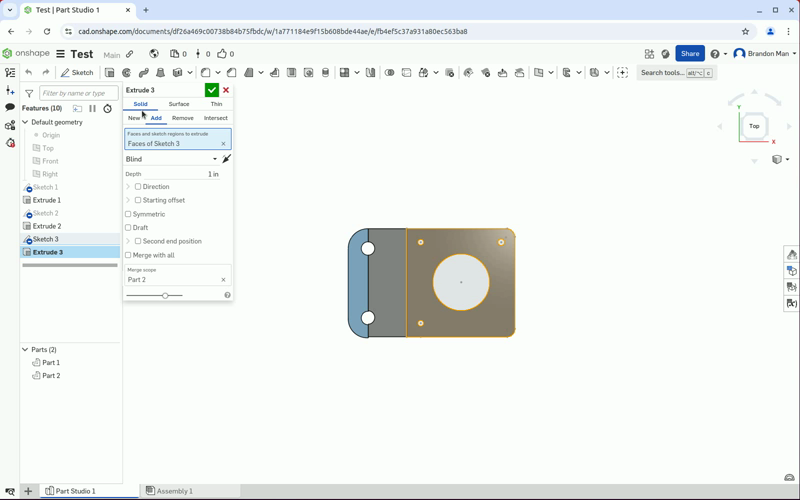
mouse_move(137, 120)
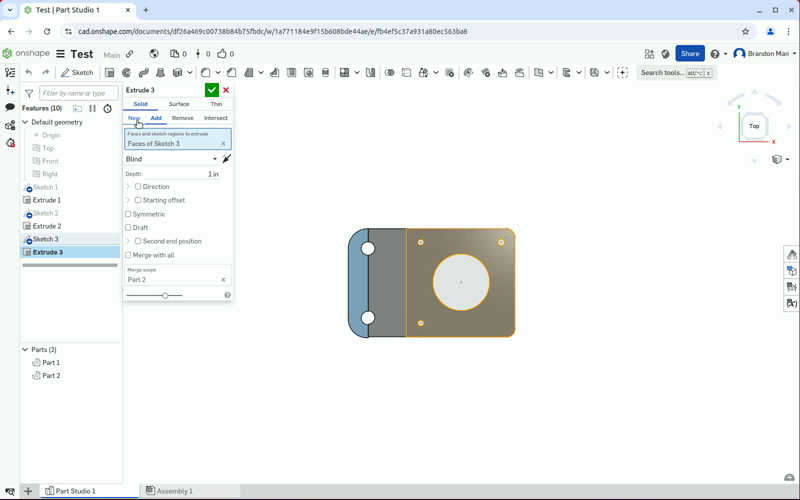
click(137, 120)
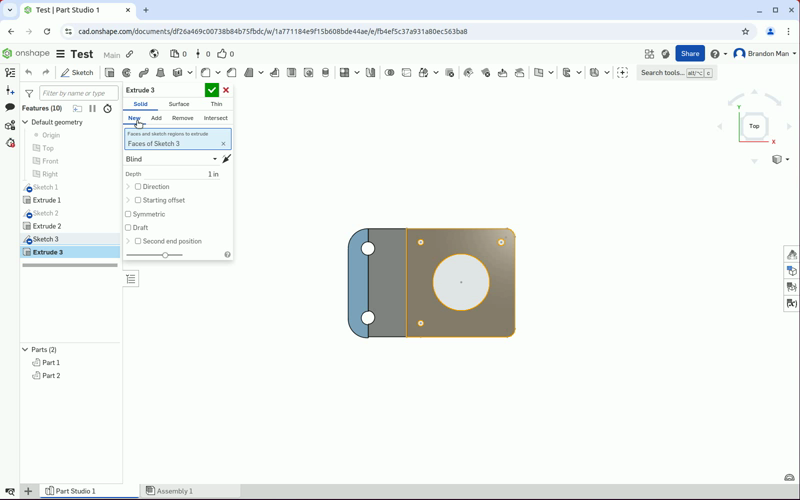
key(tab, 4)
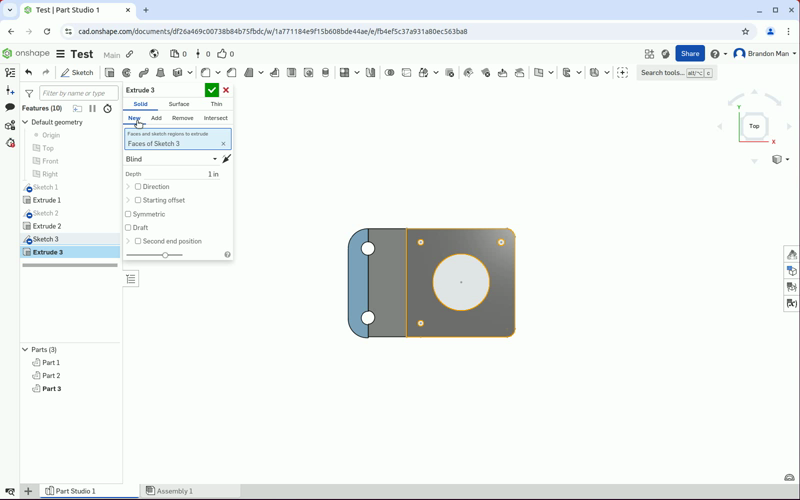
text(1.926)
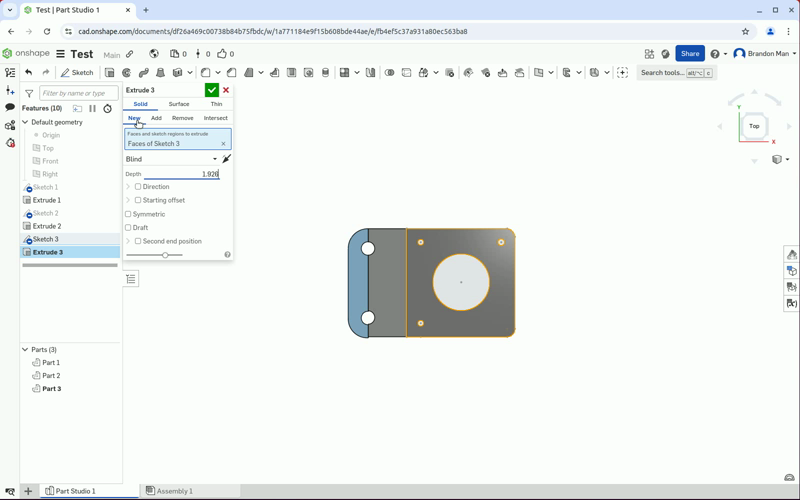
key(enter)
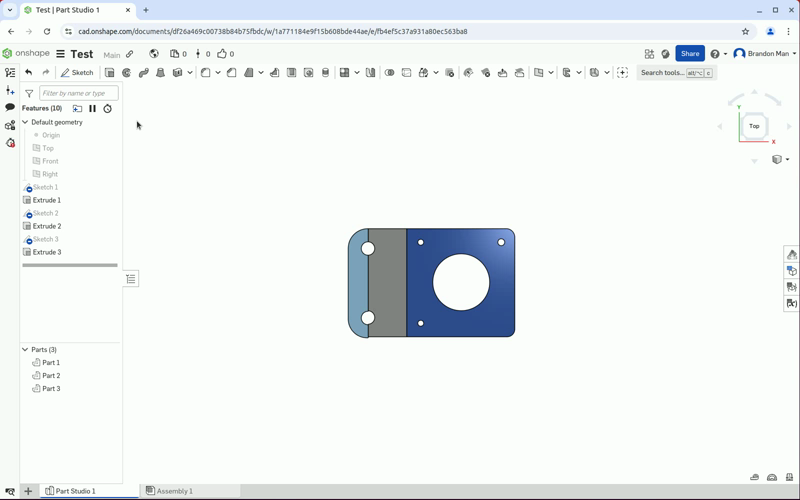
key(shift+h)
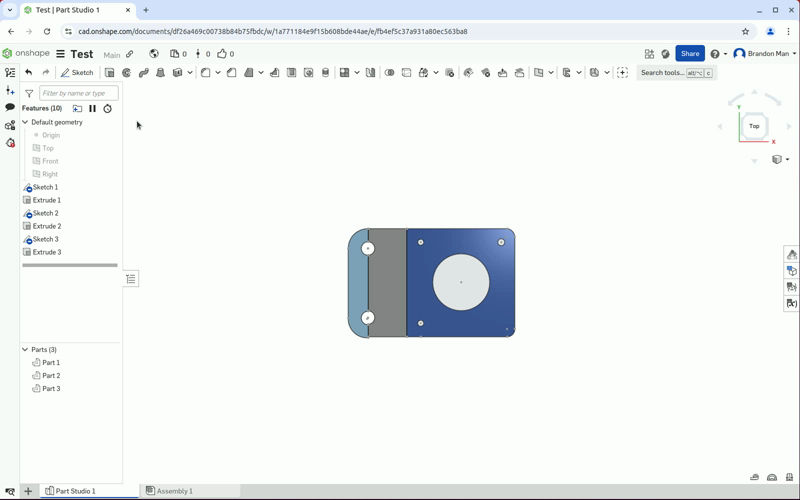
key(shift+h)
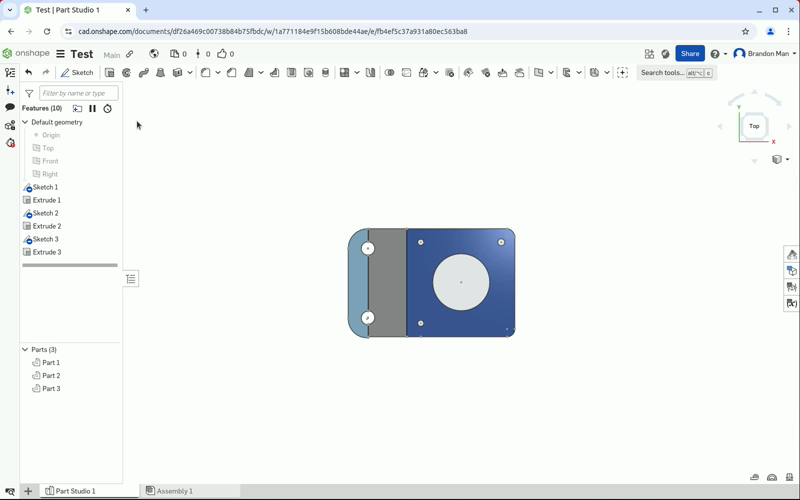
key(shift+7)
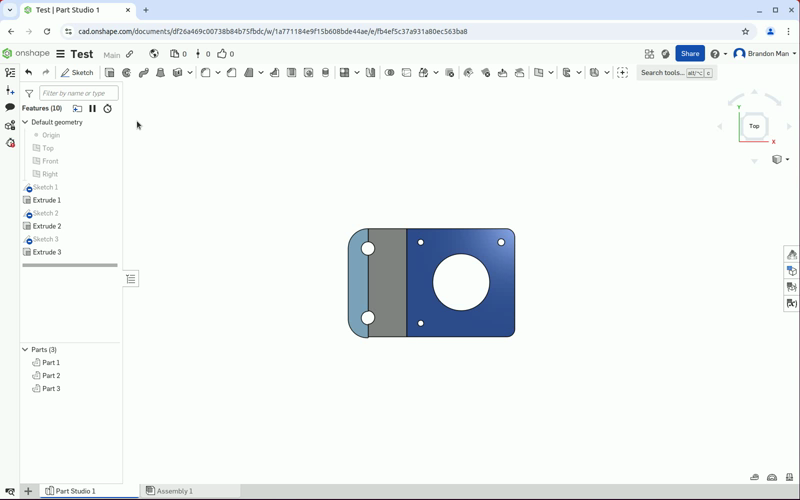
key(up, 3)
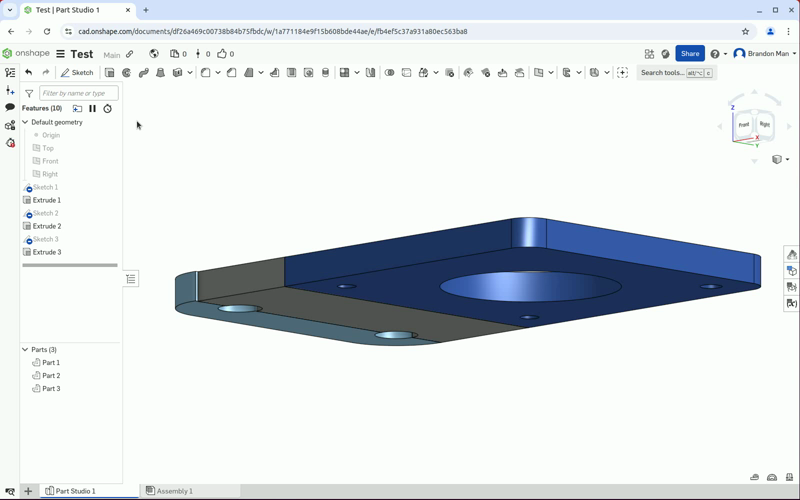
key(left, 3)
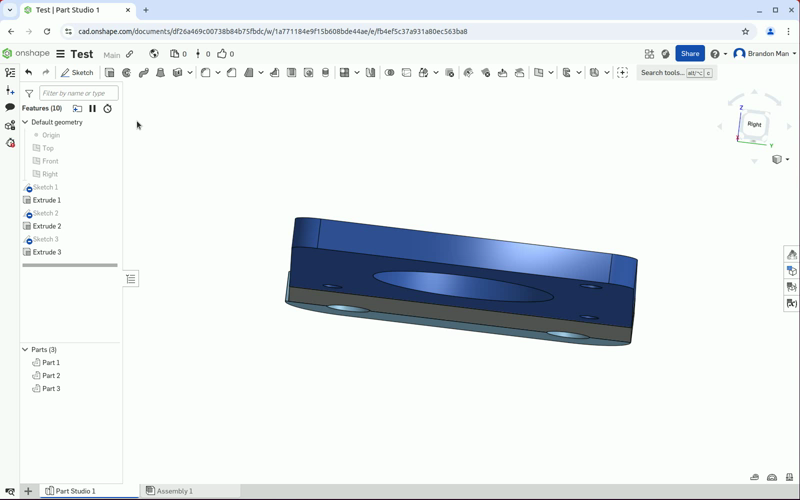
key(right, 3)
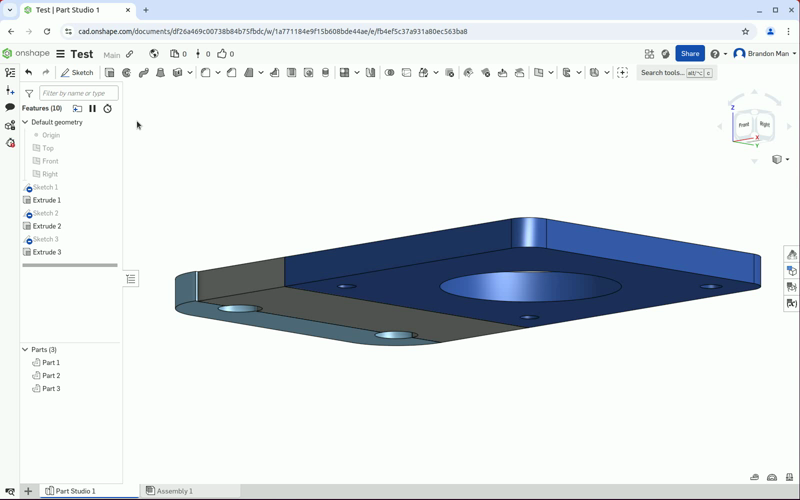
key(down, 3)
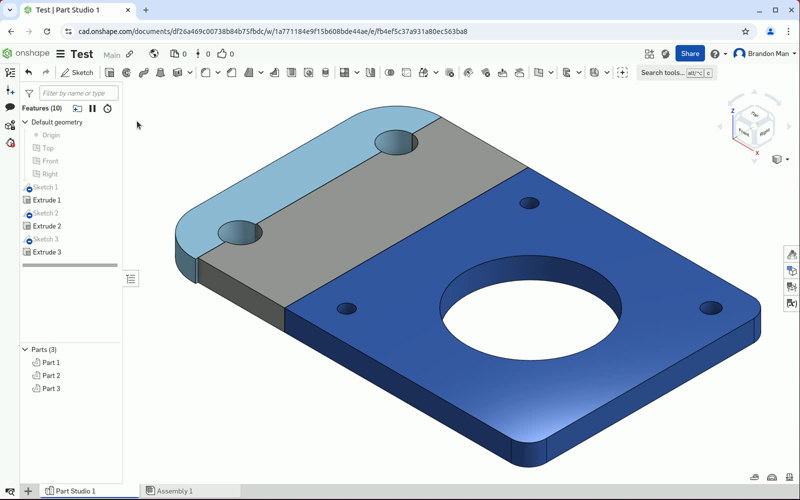
mouse_move(73, 189)
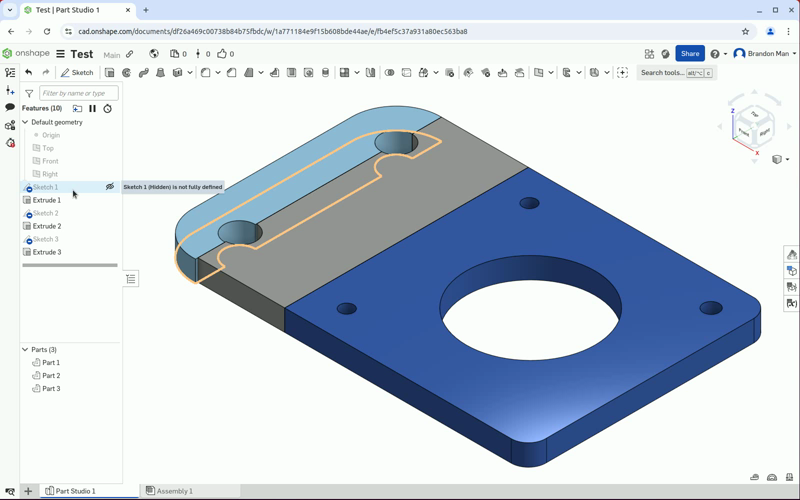
click(73, 189)